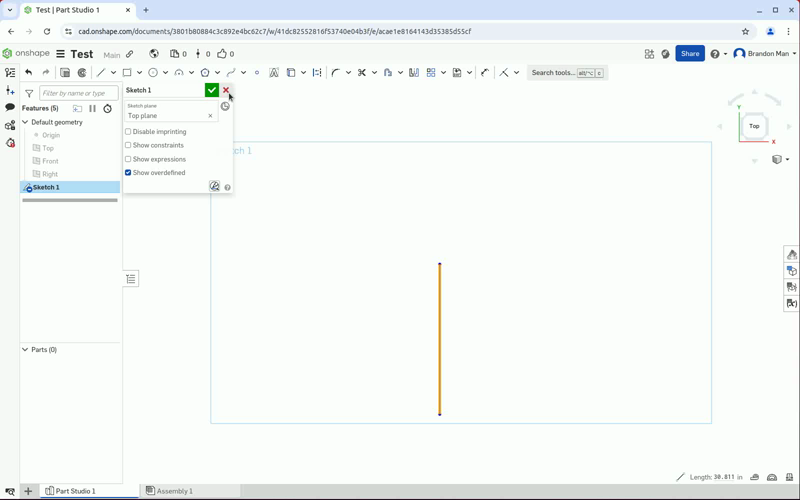
key(shift+h)
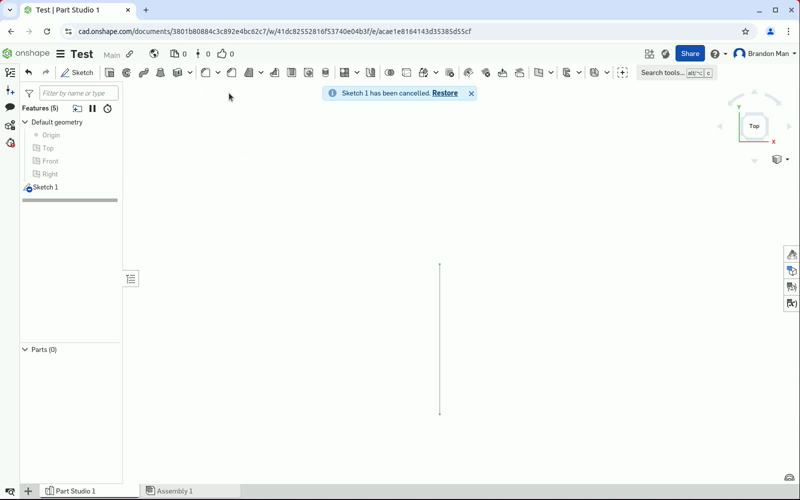
key(shift+s)
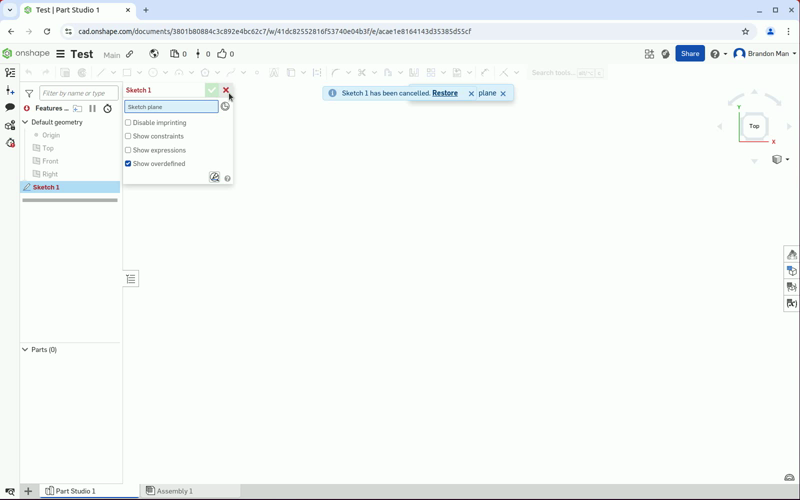
mouse_move(73, 150)
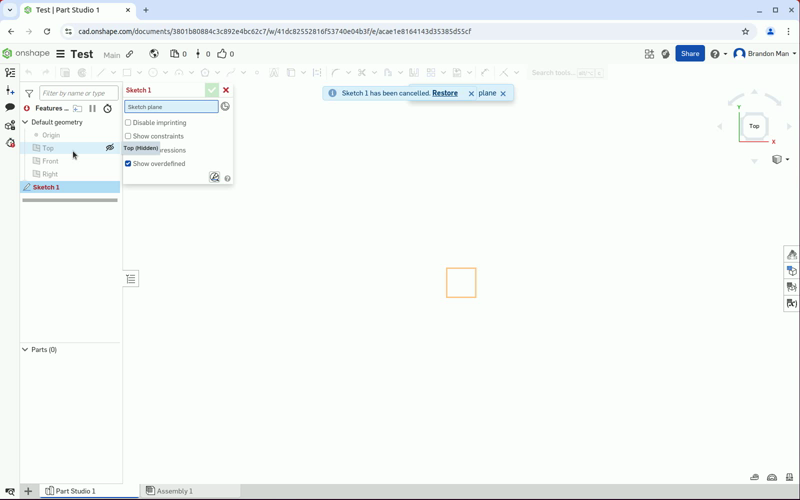
click(73, 150)
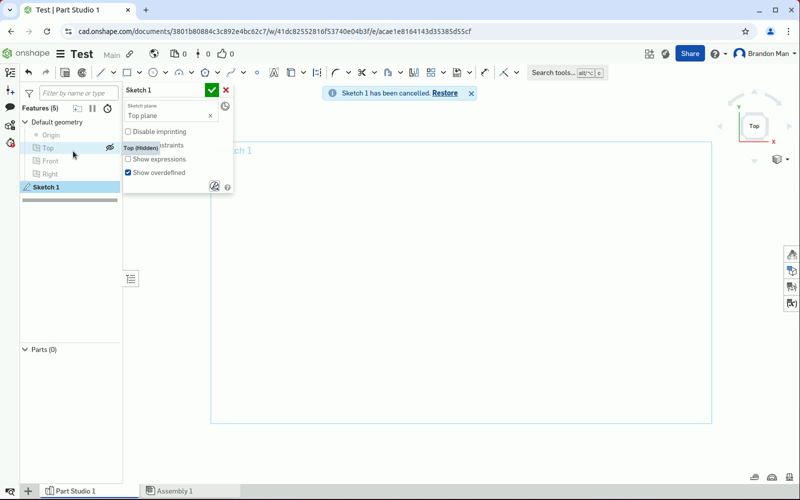
mouse_move(73, 352)
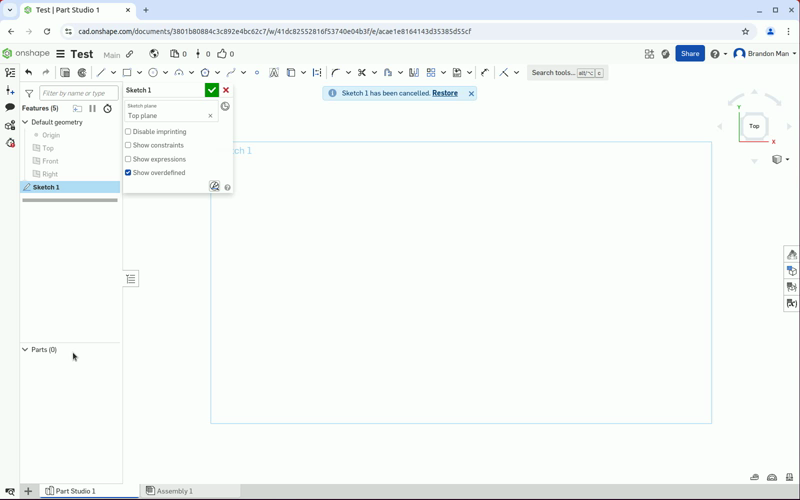
key(y)
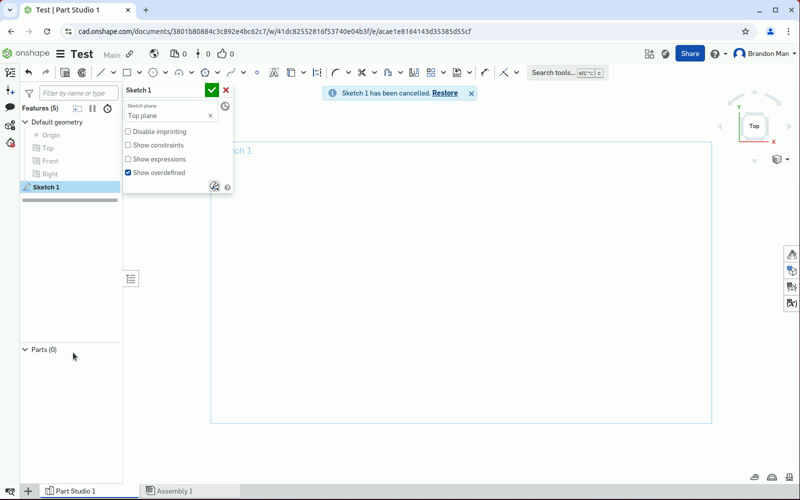
key(l)
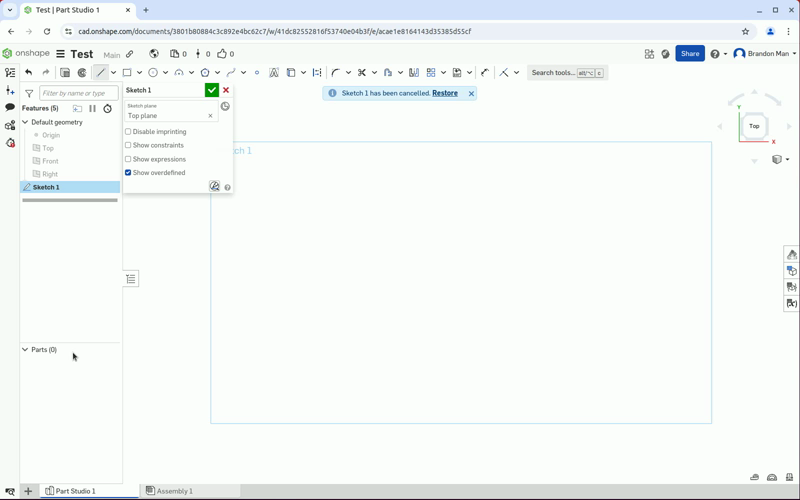
key_down(shift)
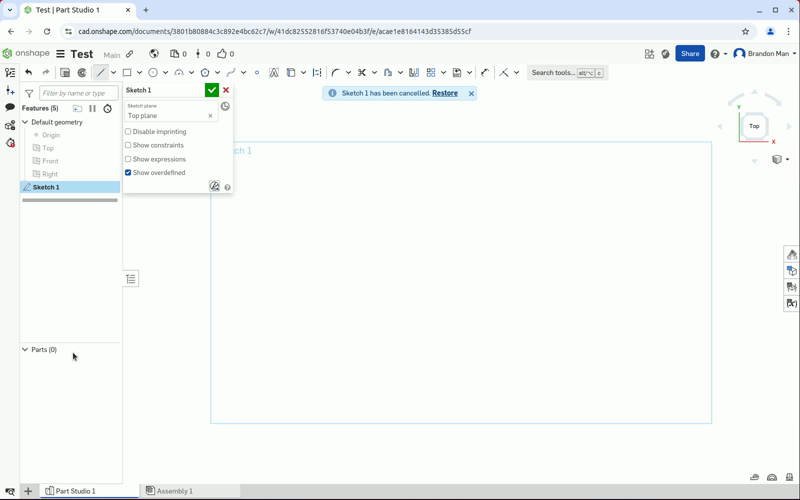
mouse_move(379, 342)
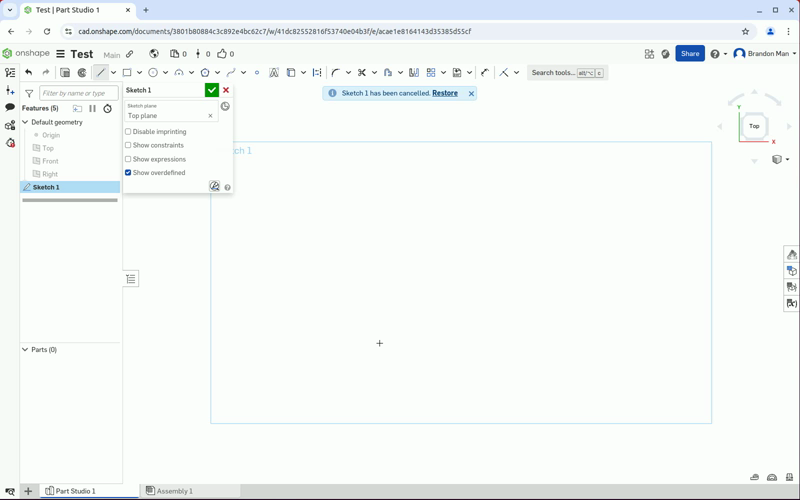
click(379, 342)
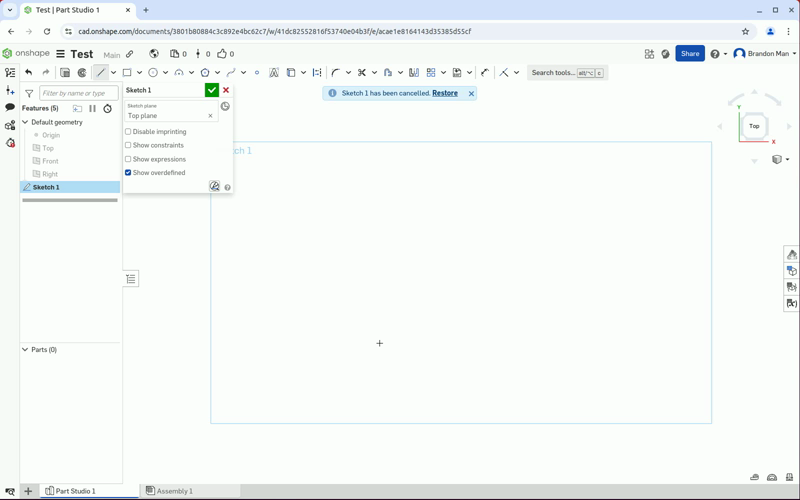
key_up(shift)
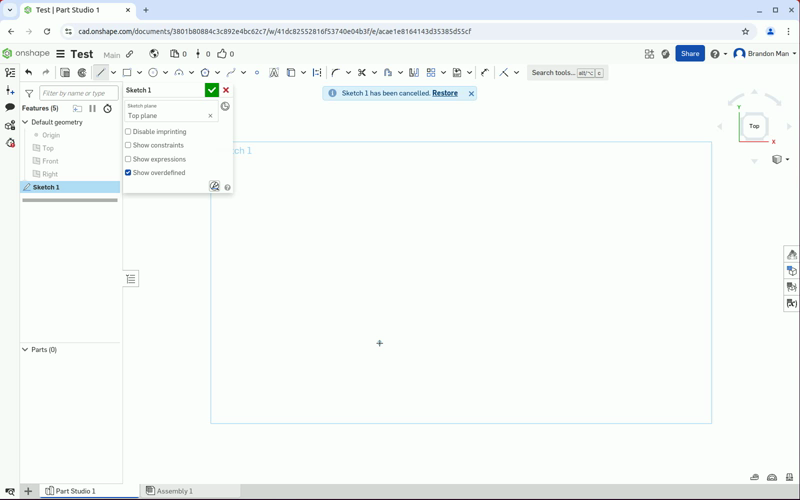
key_down(shift)
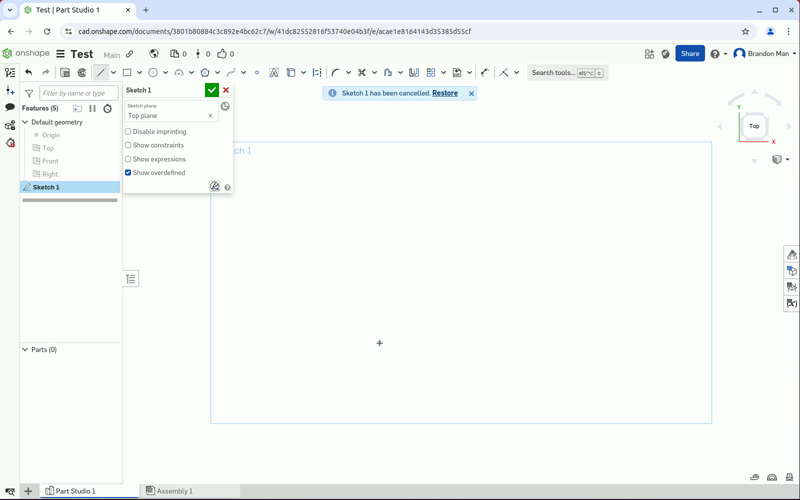
mouse_move(448, 342)
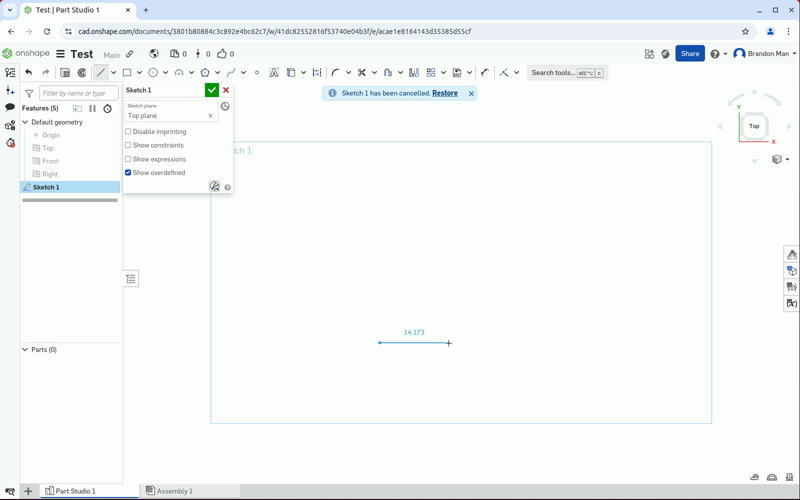
click(448, 342)
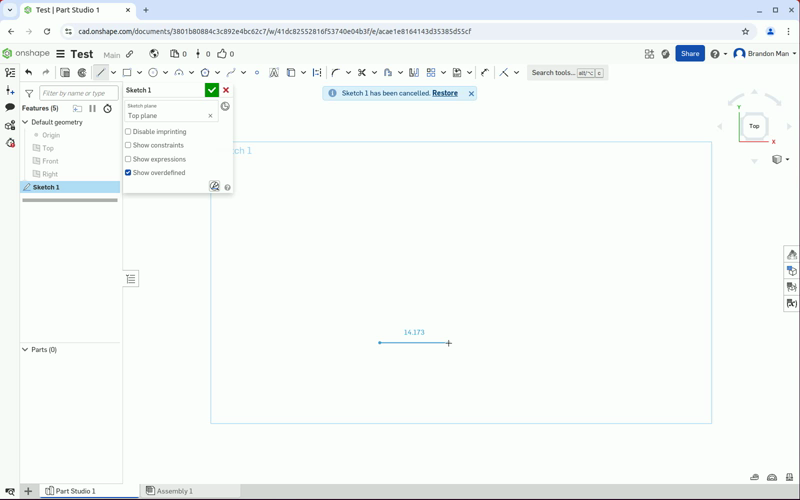
key_up(shift)
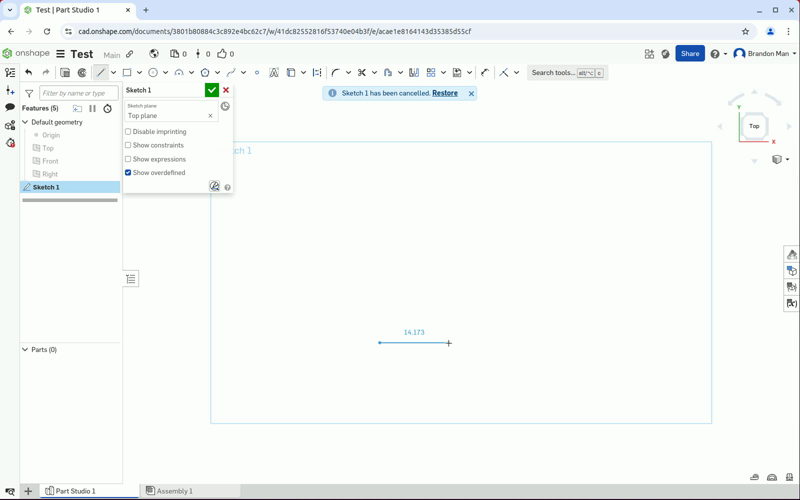
key_down(shift)
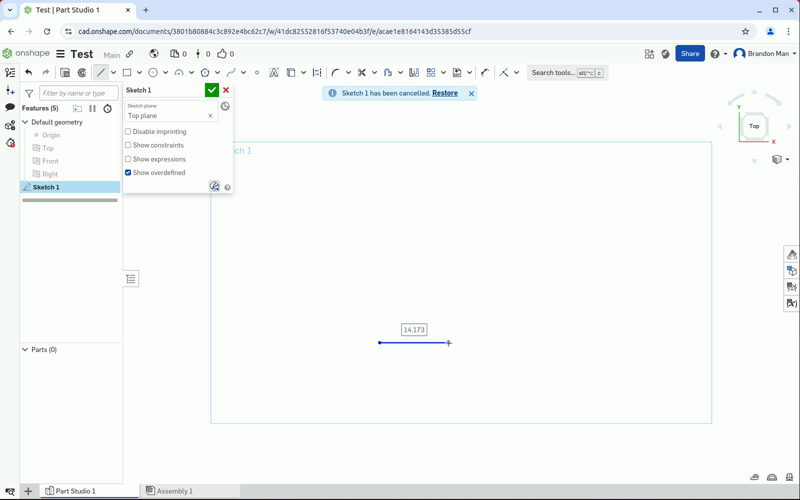
mouse_move(478, 342)
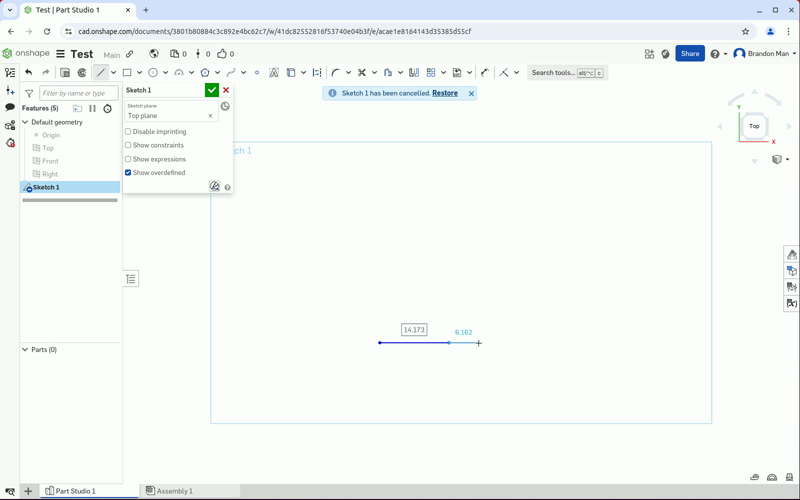
mouse_move(448, 317)
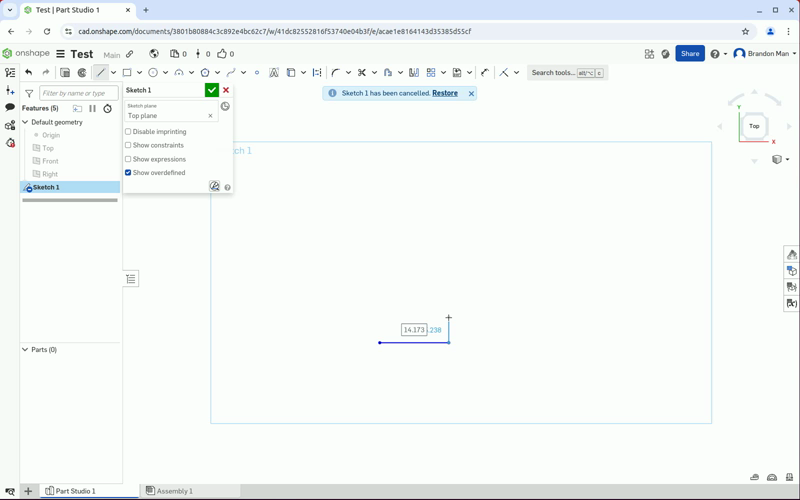
click(448, 317)
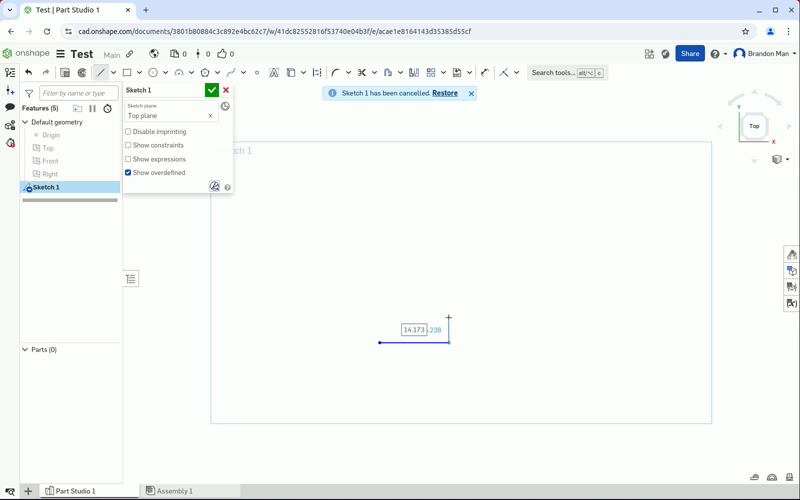
key_up(shift)
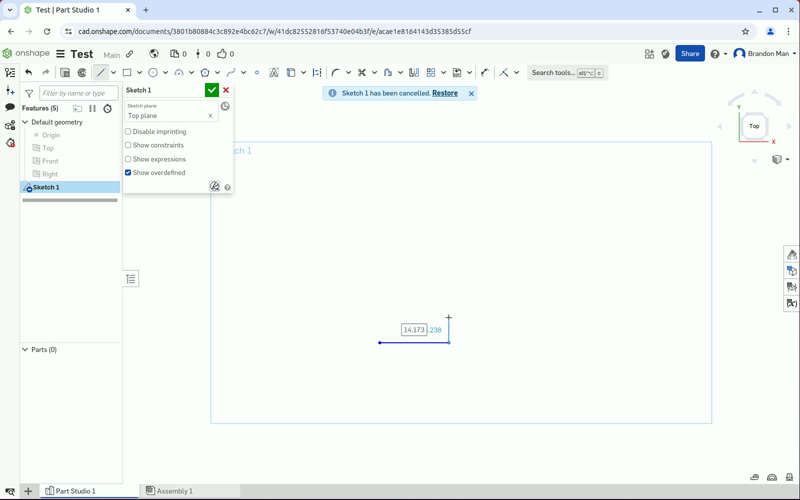
key_down(shift)
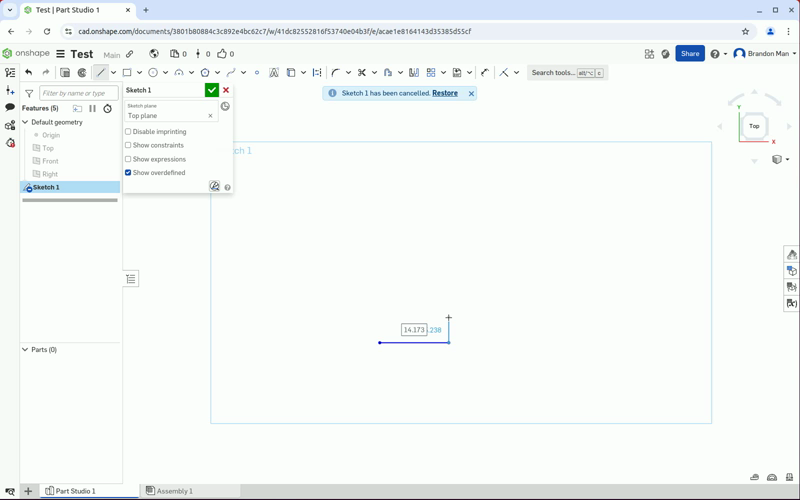
mouse_move(379, 317)
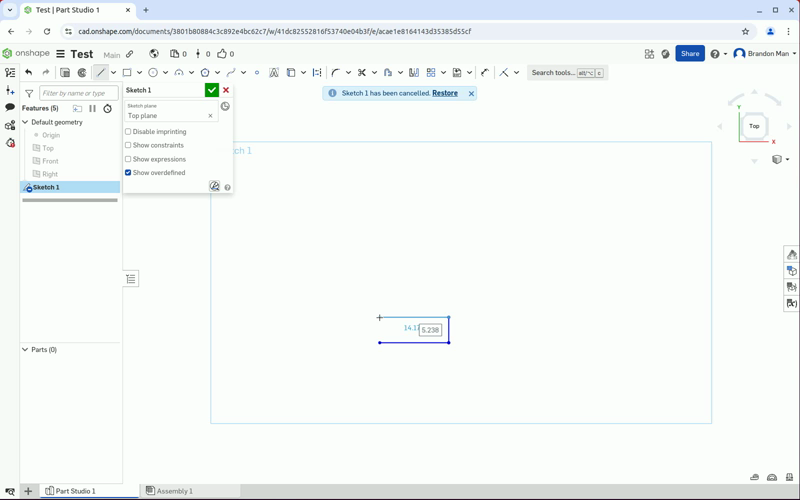
click(379, 317)
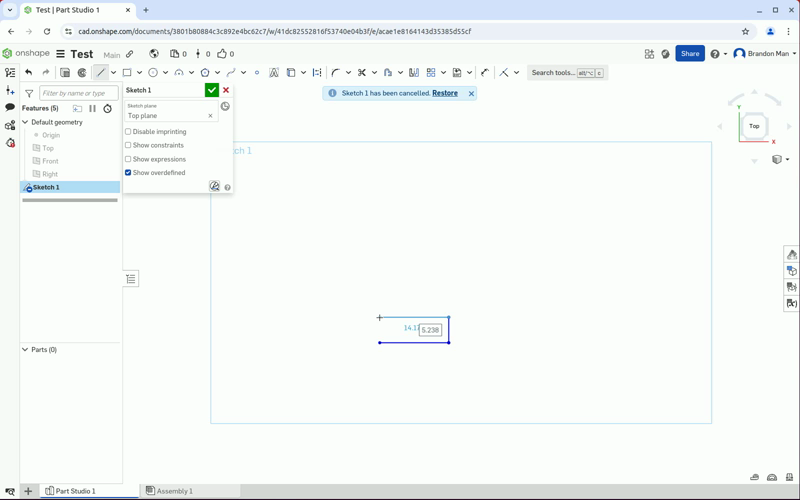
key_up(shift)
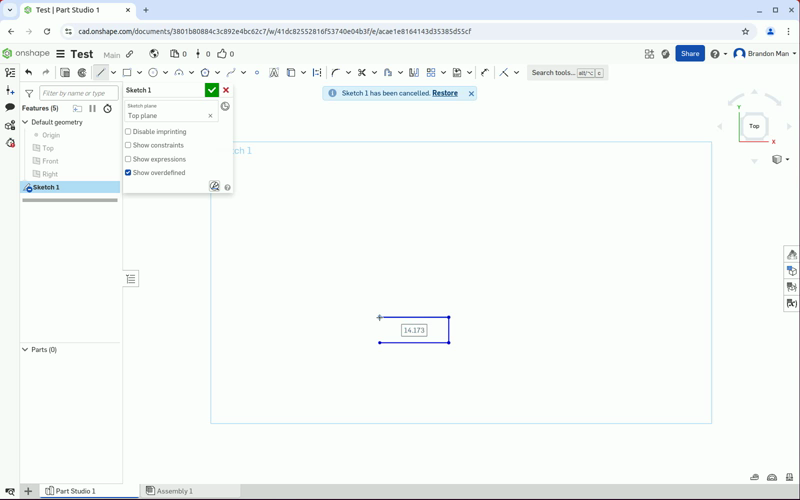
mouse_move(409, 317)
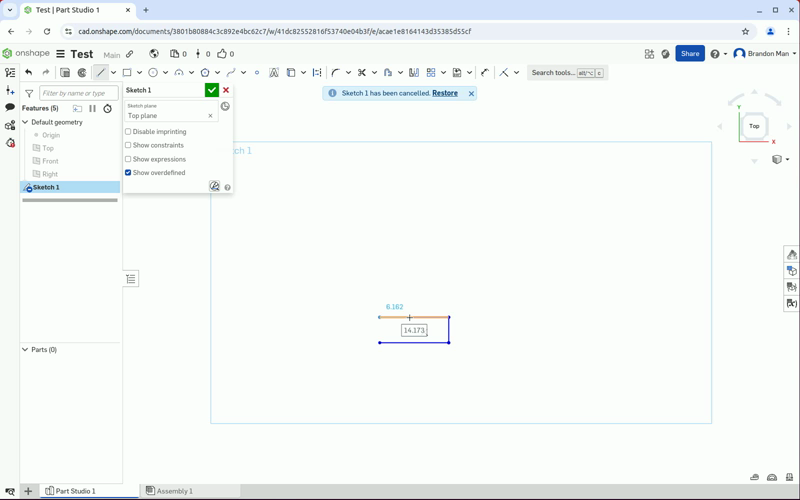
key_down(shift)
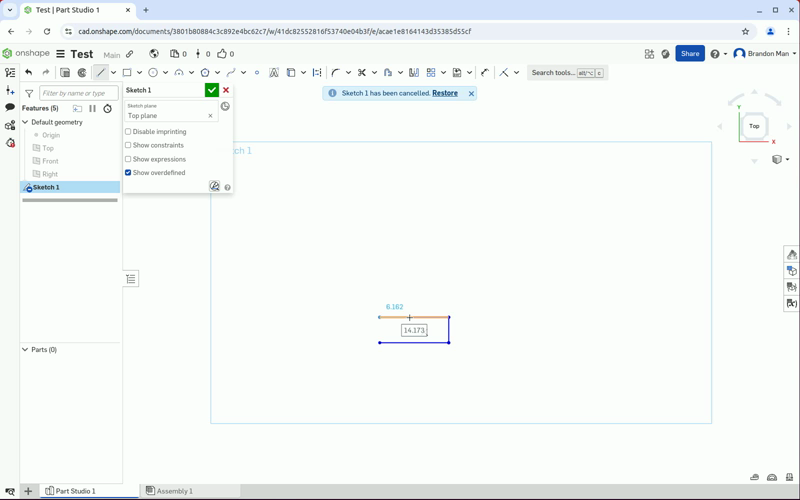
mouse_move(379, 342)
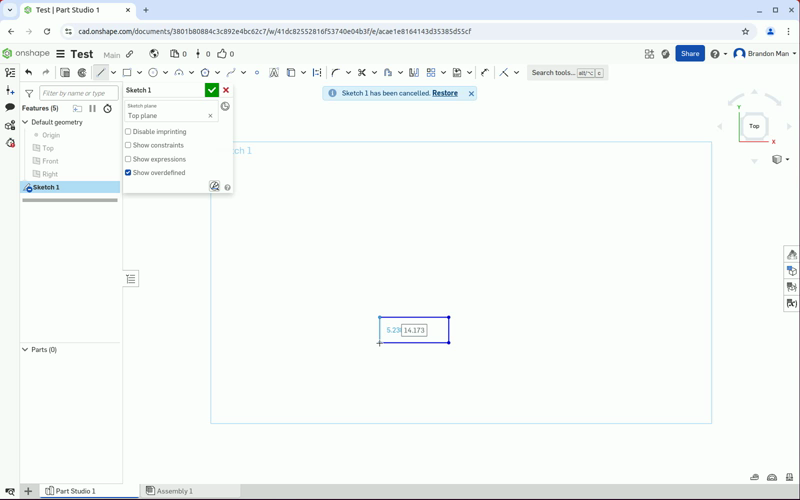
key_up(shift)
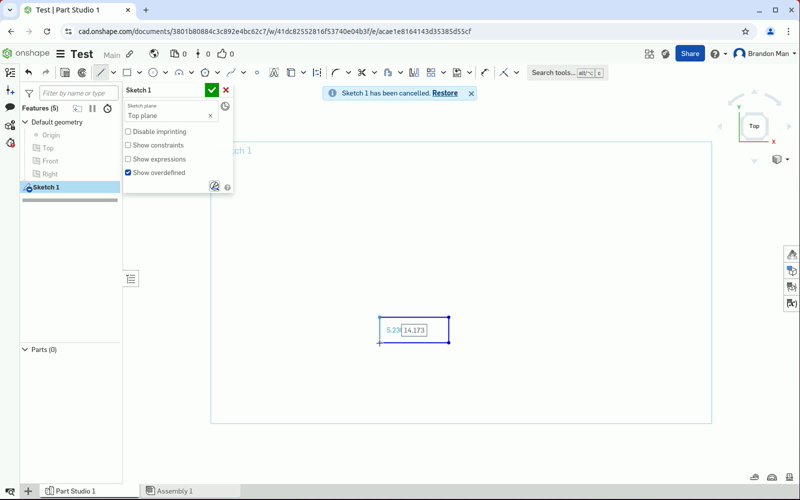
click(379, 342)
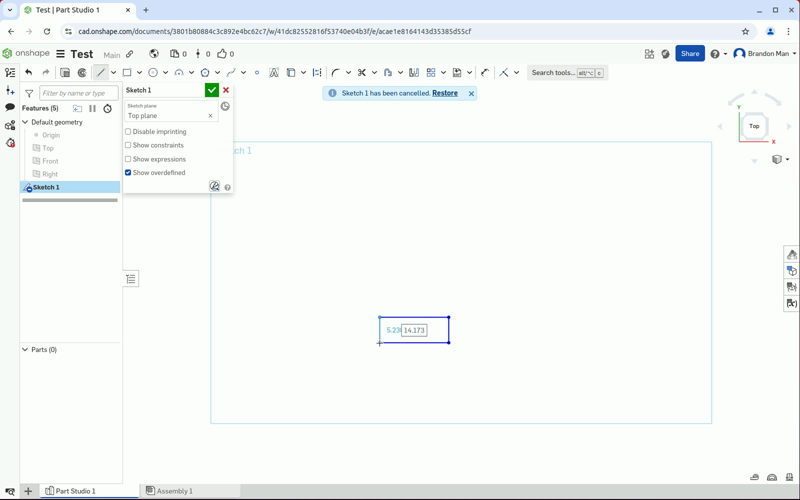
key(esc)
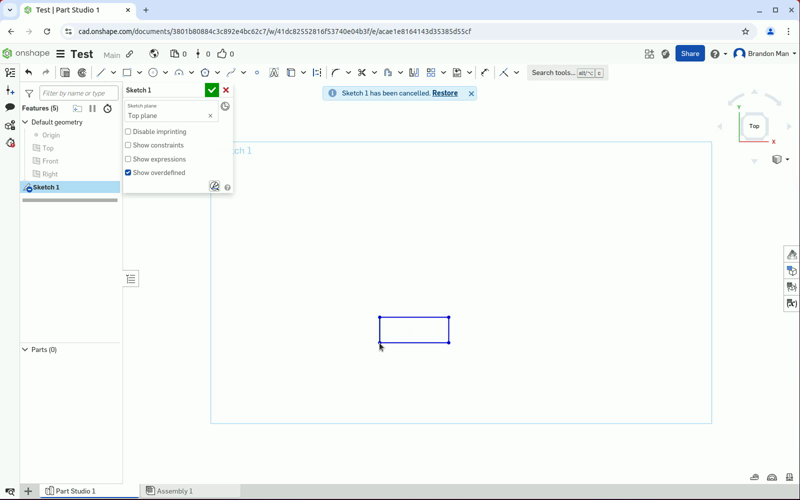
key(l)
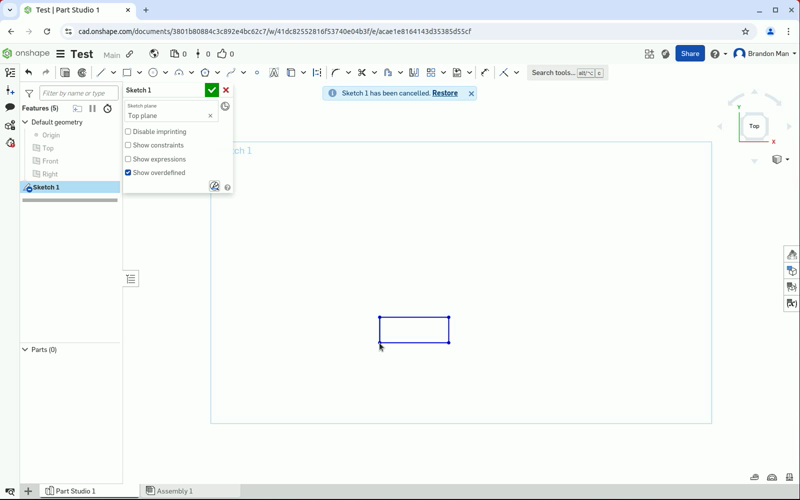
key_down(shift)
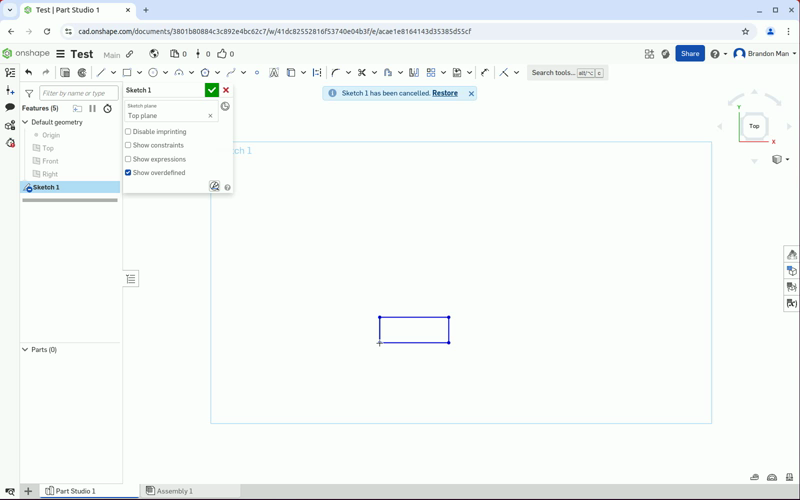
mouse_move(380, 342)
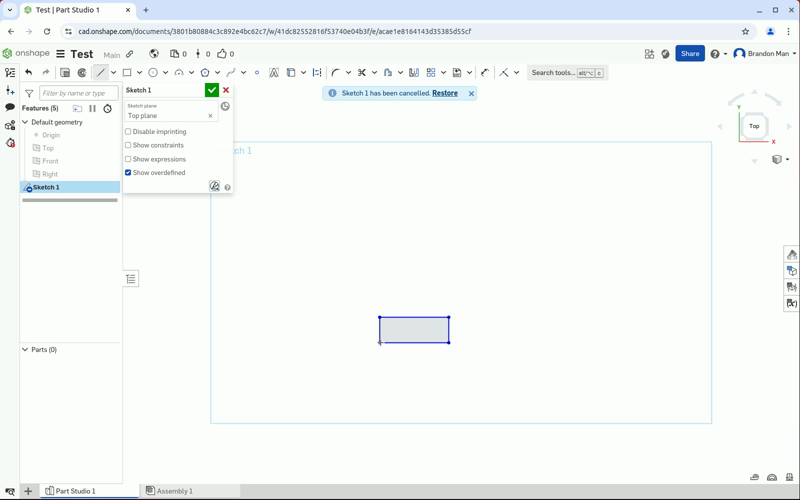
scroll(6)
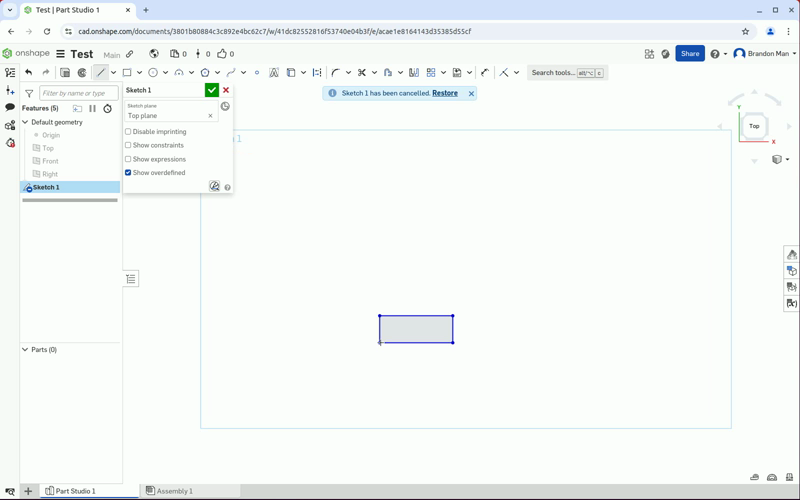
scroll(6)
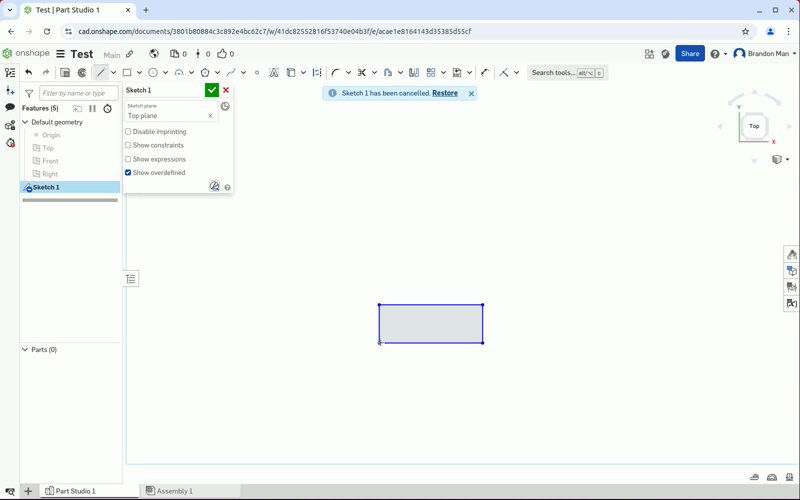
scroll(6)
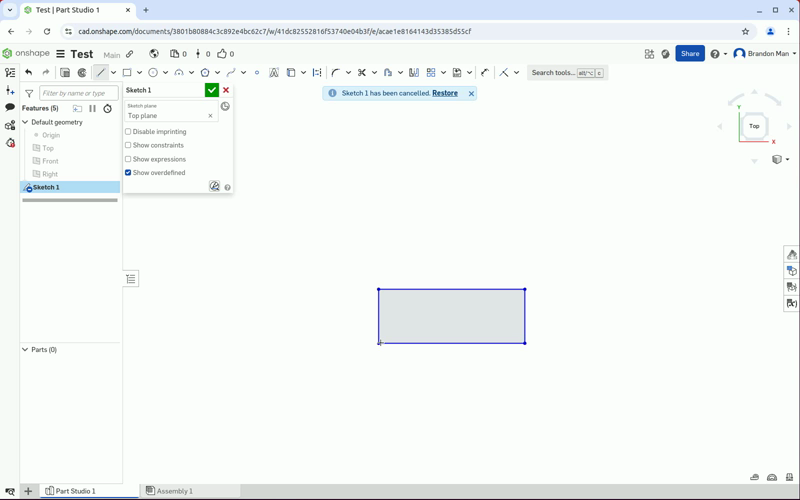
scroll(6)
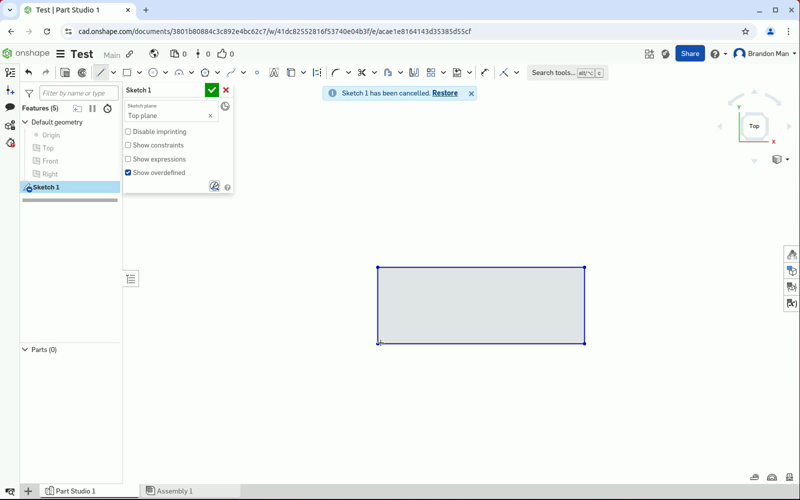
scroll(6)
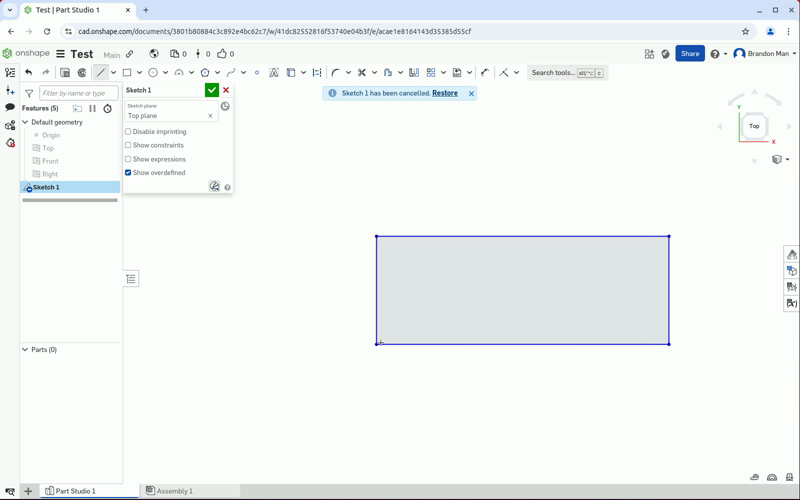
scroll(6)
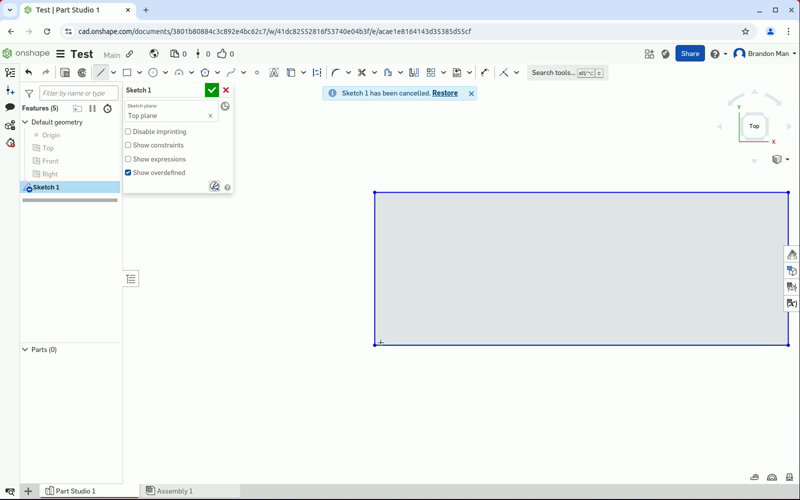
scroll(6)
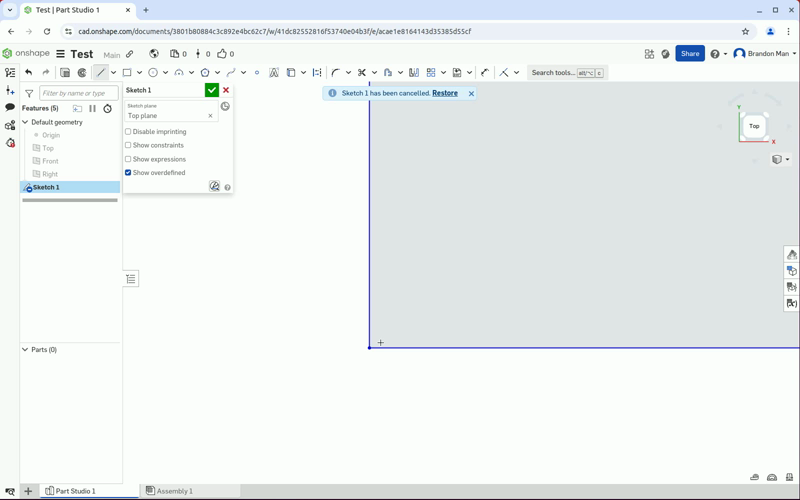
click(380, 342)
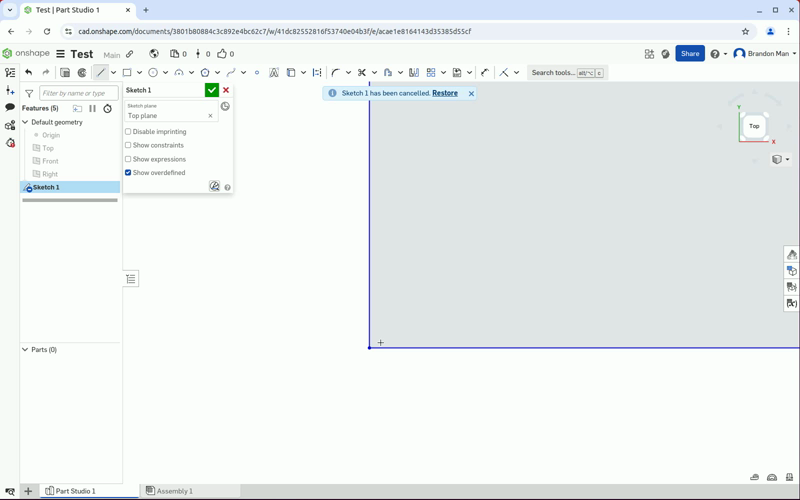
scroll(-6)
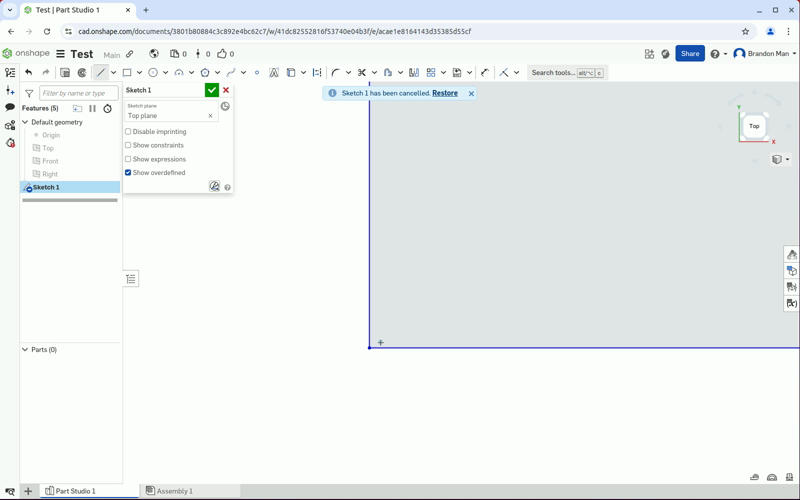
scroll(-6)
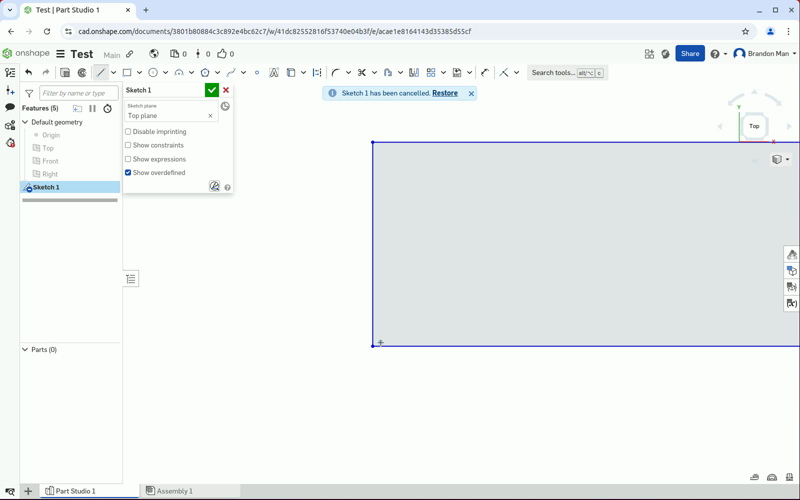
scroll(-6)
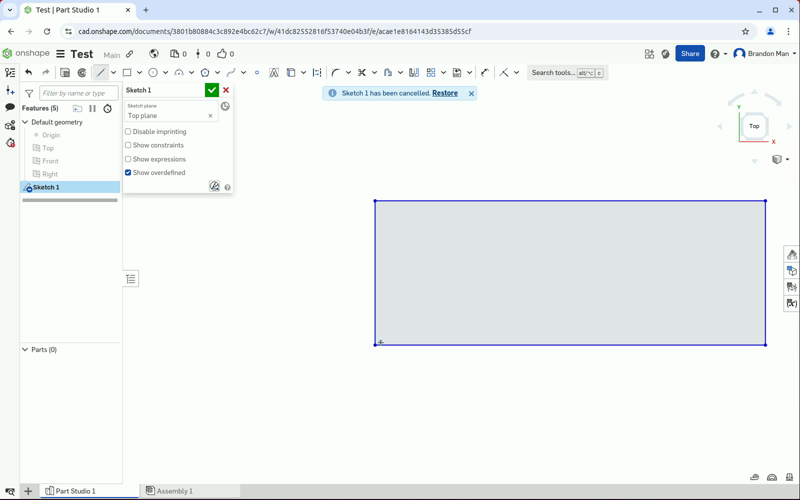
scroll(-6)
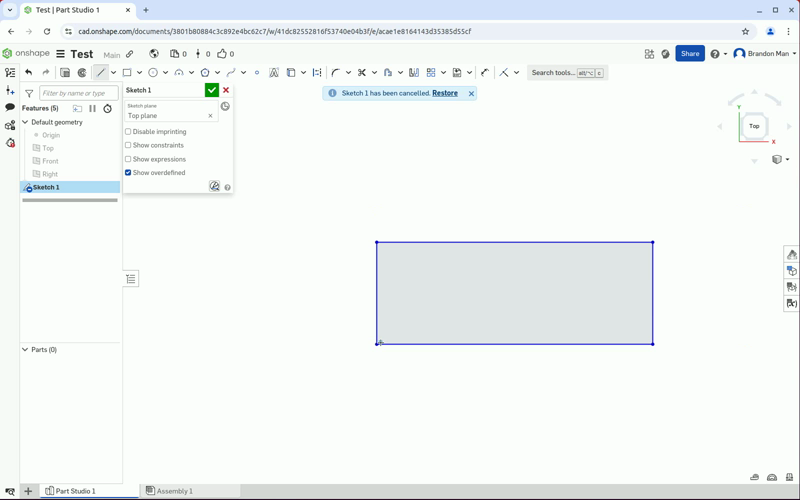
scroll(-6)
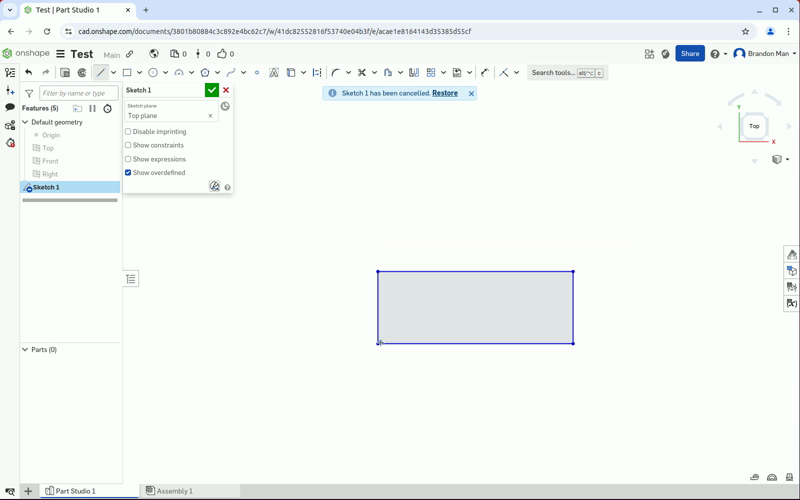
scroll(-6)
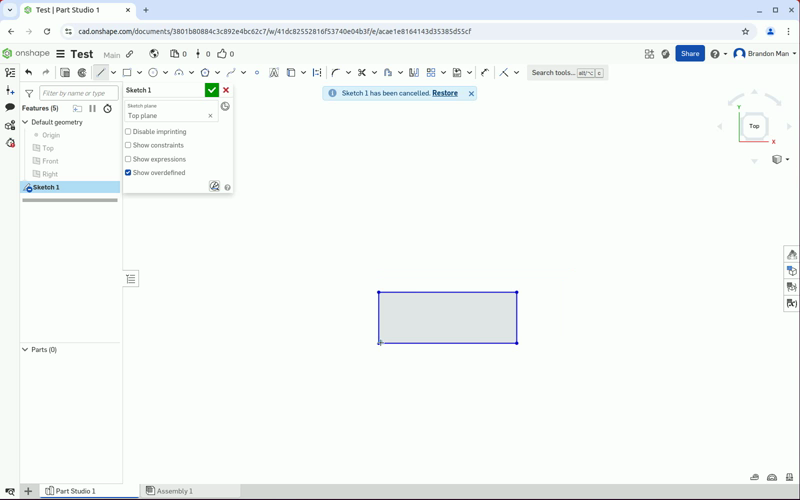
scroll(-6)
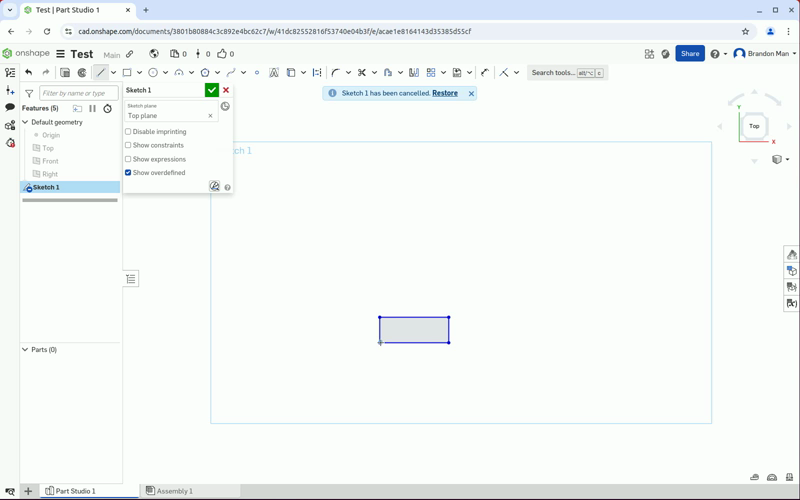
key_up(shift)
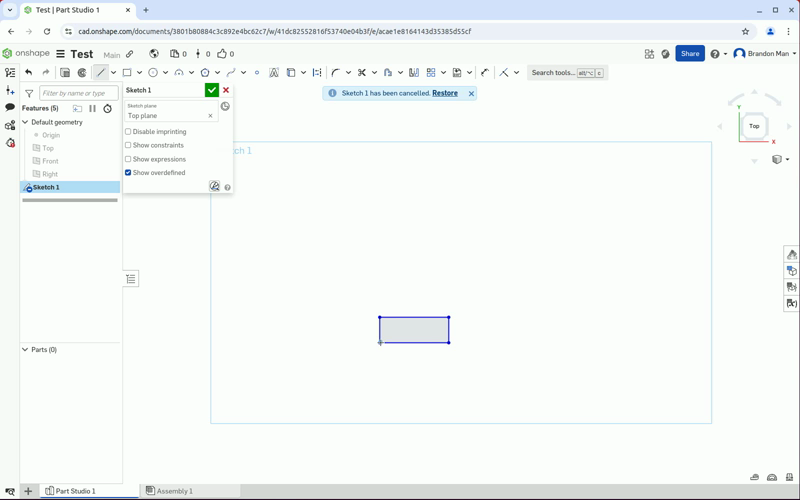
key_down(shift)
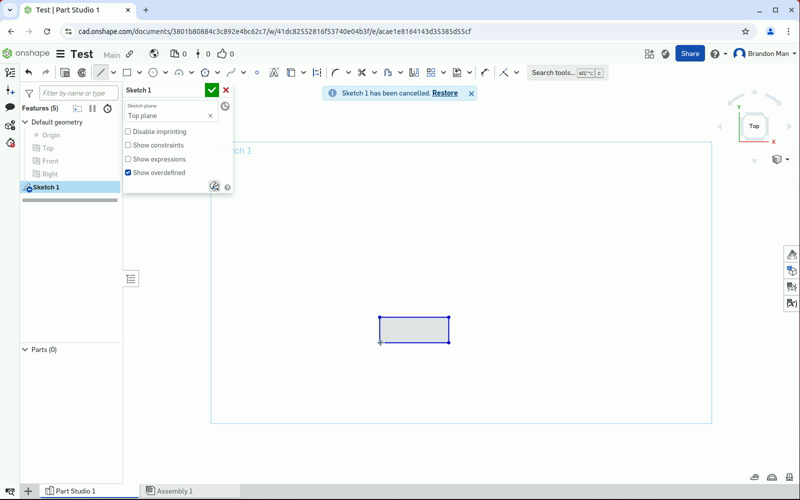
mouse_move(447, 342)
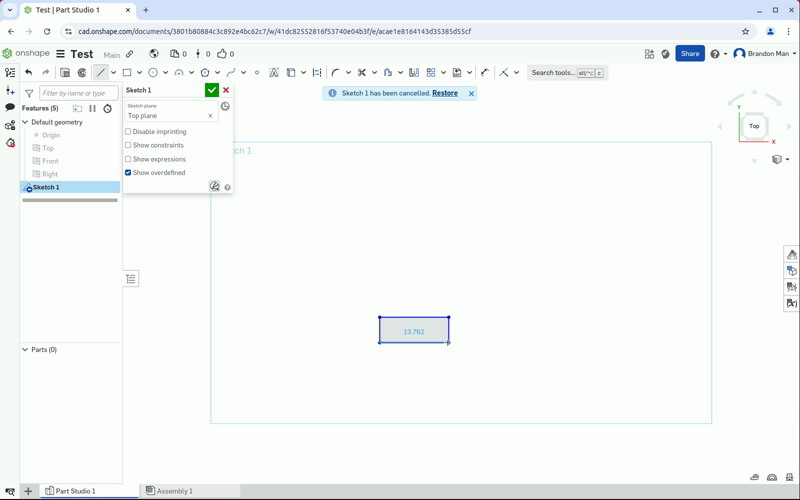
scroll(6)
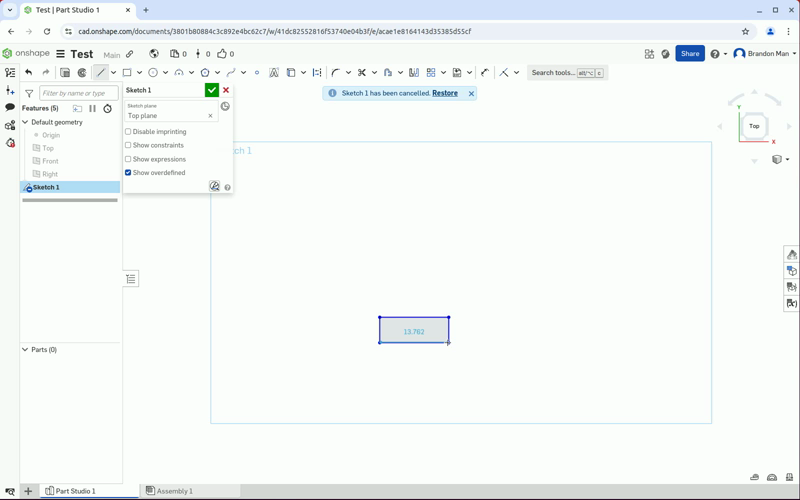
scroll(6)
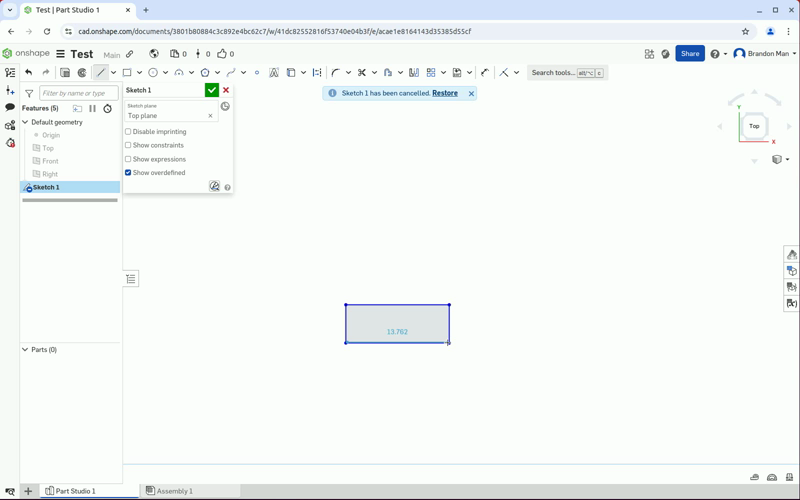
scroll(6)
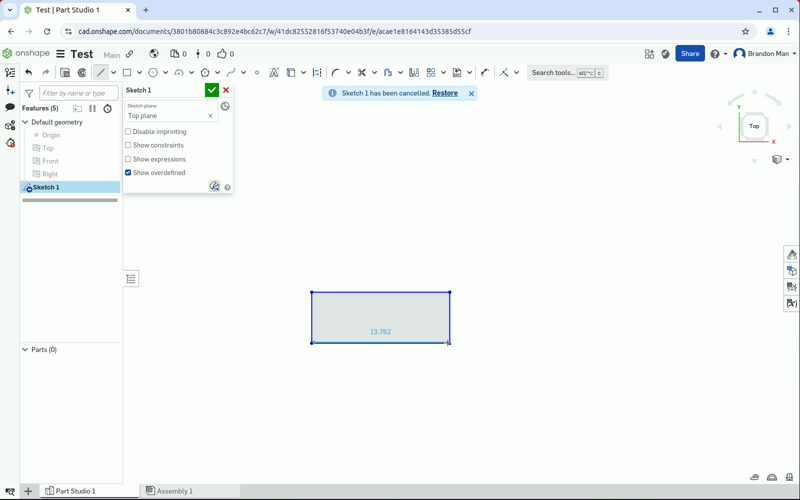
scroll(6)
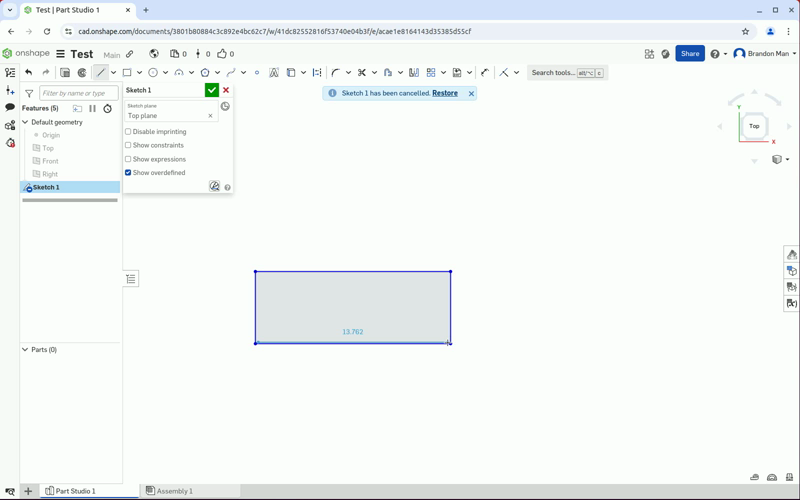
scroll(6)
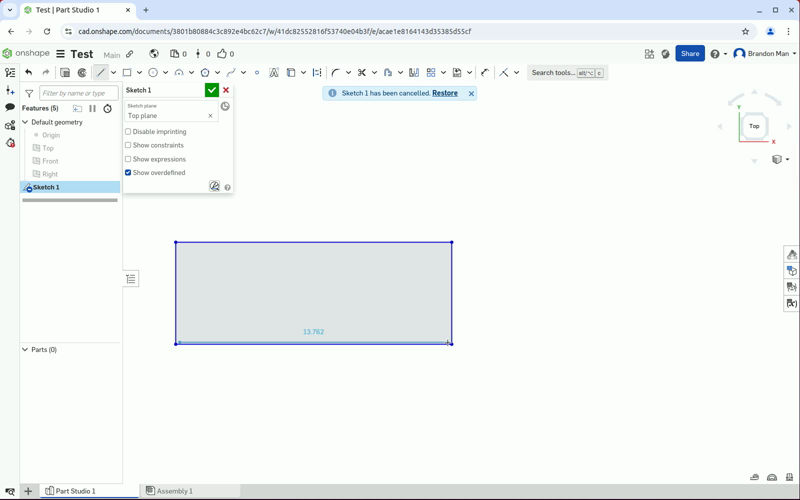
scroll(6)
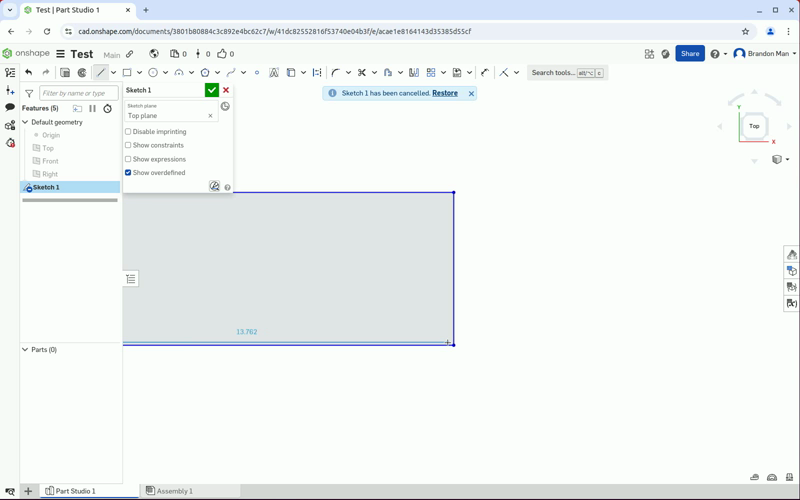
scroll(6)
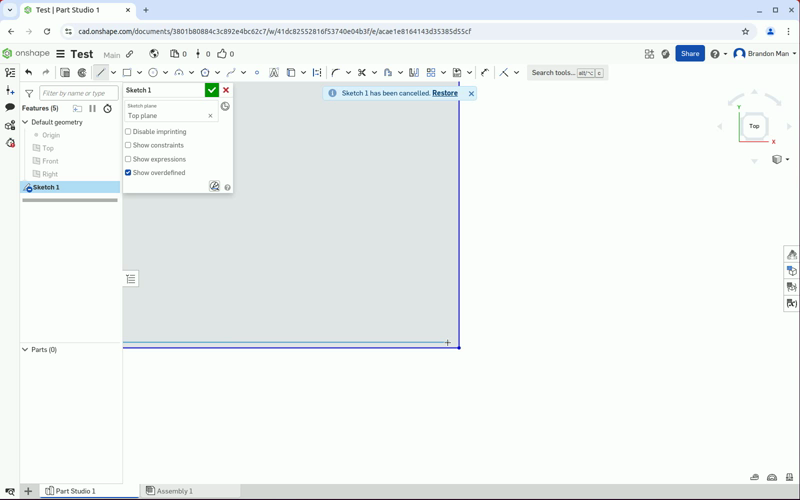
click(447, 342)
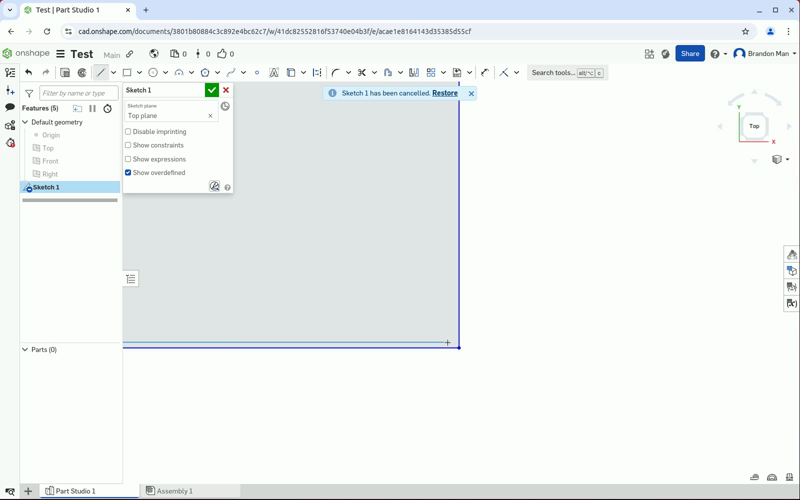
scroll(-6)
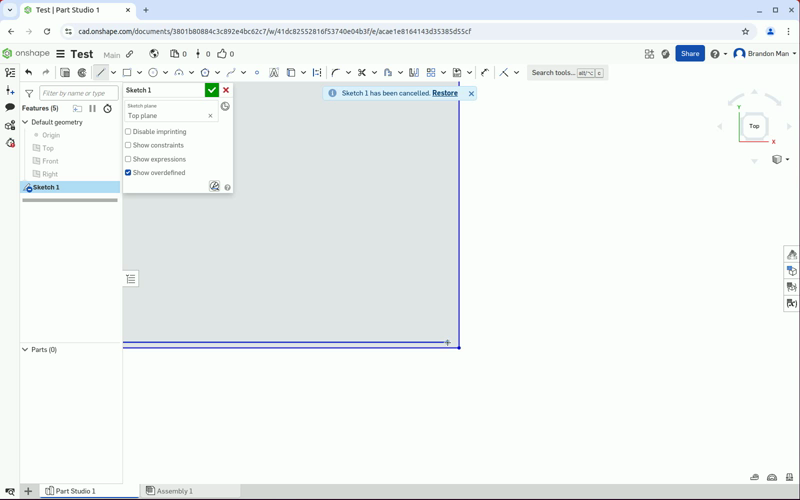
scroll(-6)
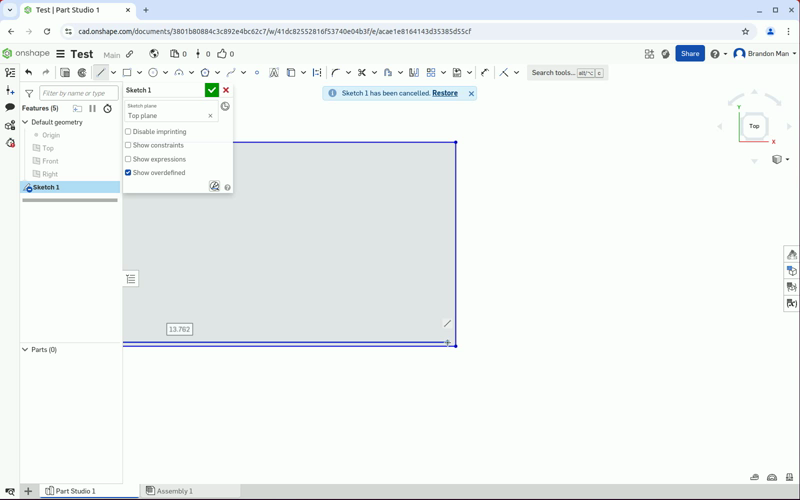
scroll(-6)
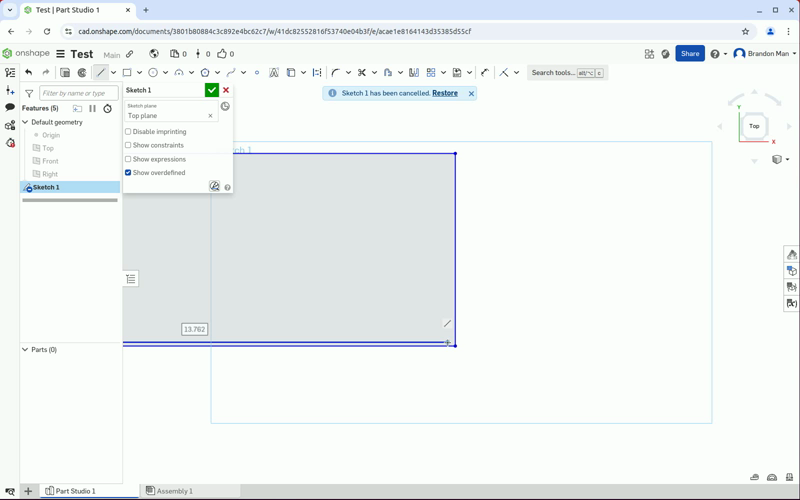
scroll(-6)
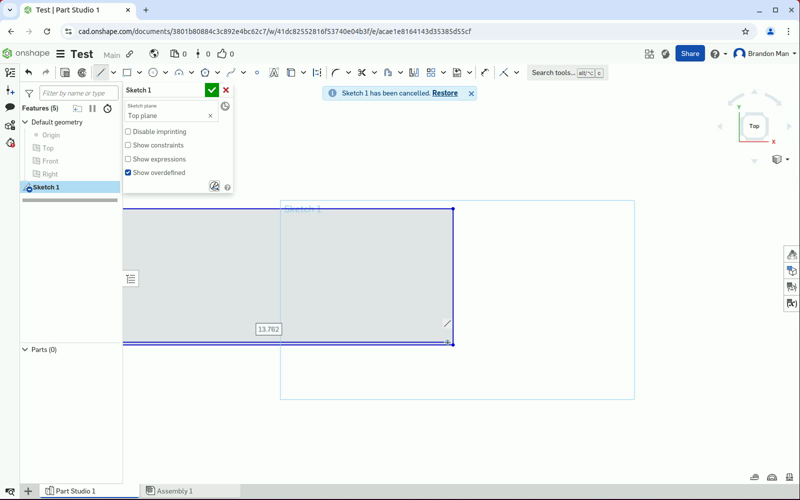
scroll(-6)
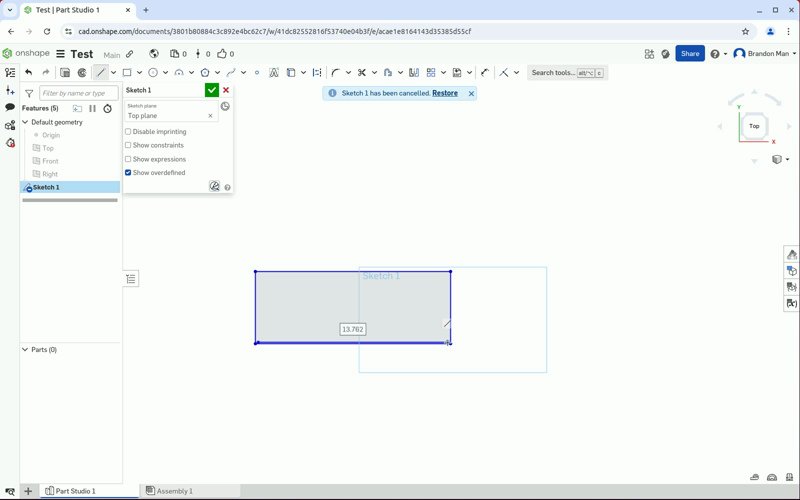
scroll(-6)
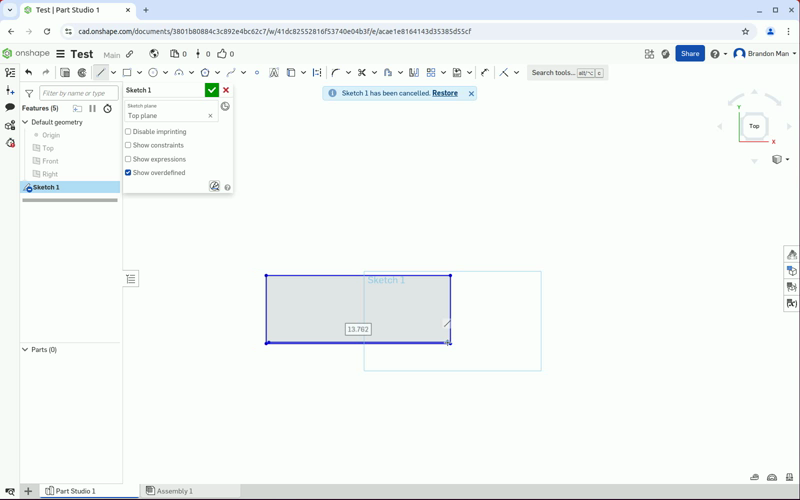
scroll(-6)
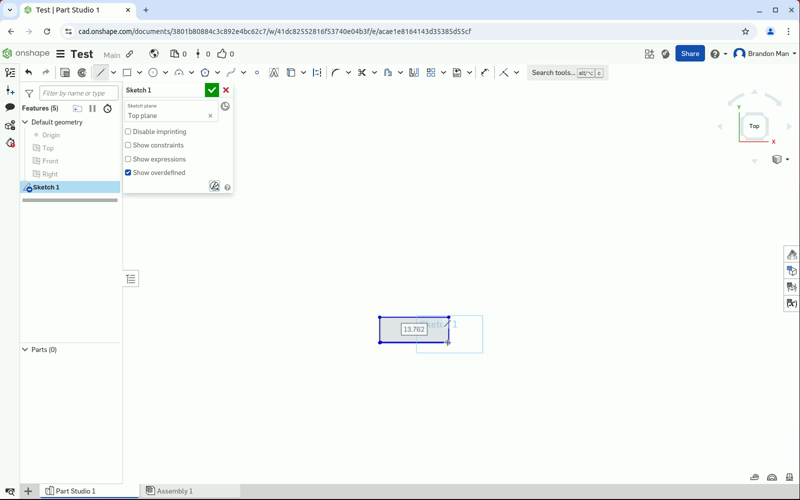
key_up(shift)
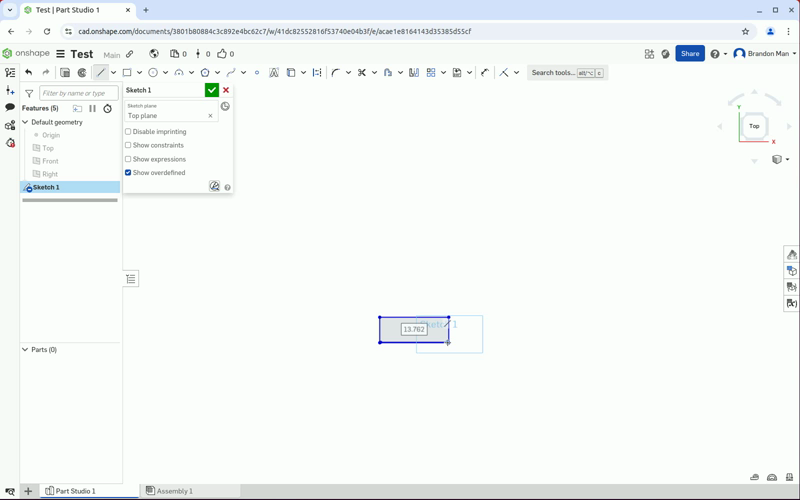
key_down(shift)
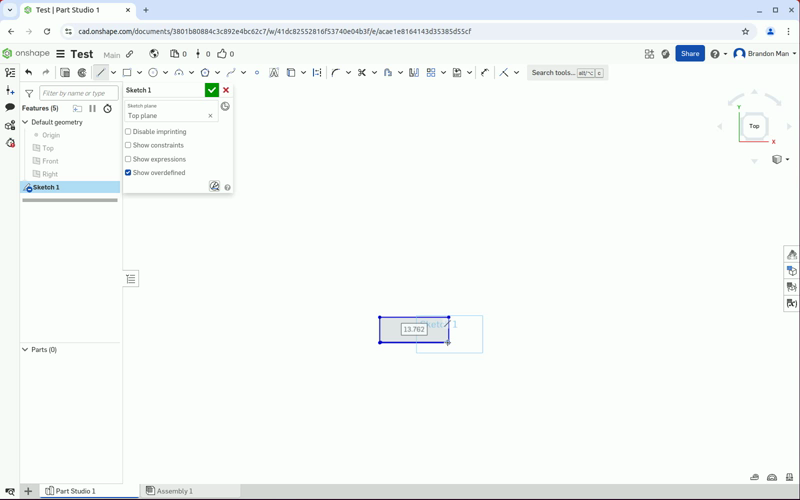
mouse_move(477, 342)
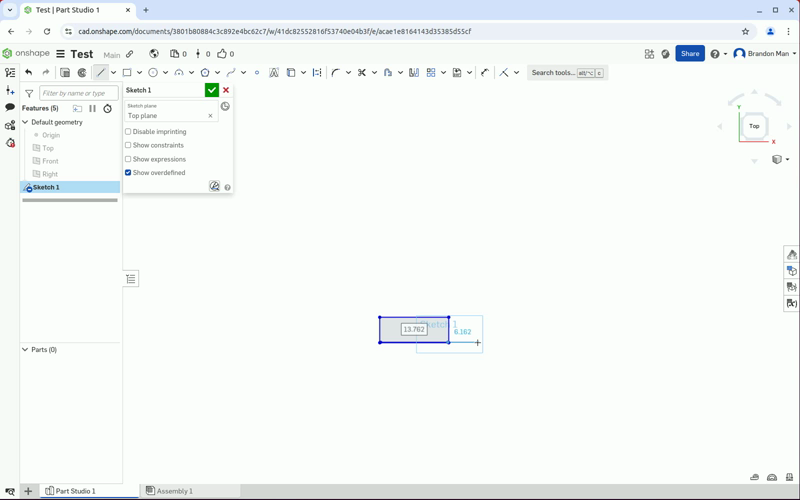
mouse_move(447, 318)
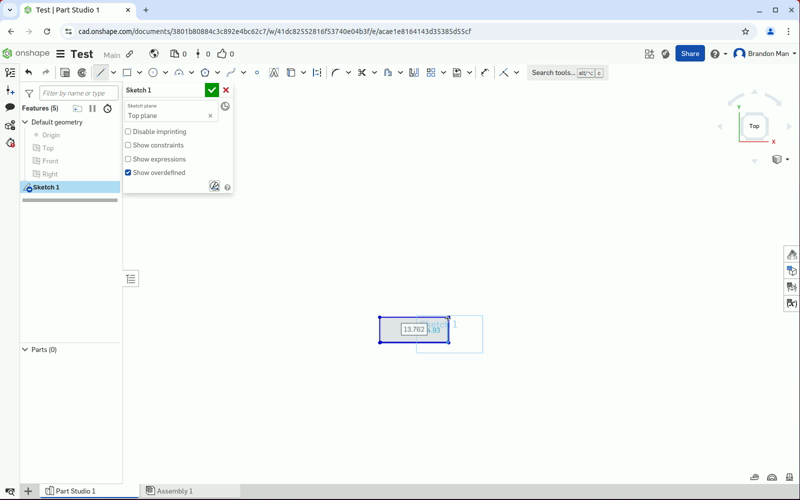
scroll(6)
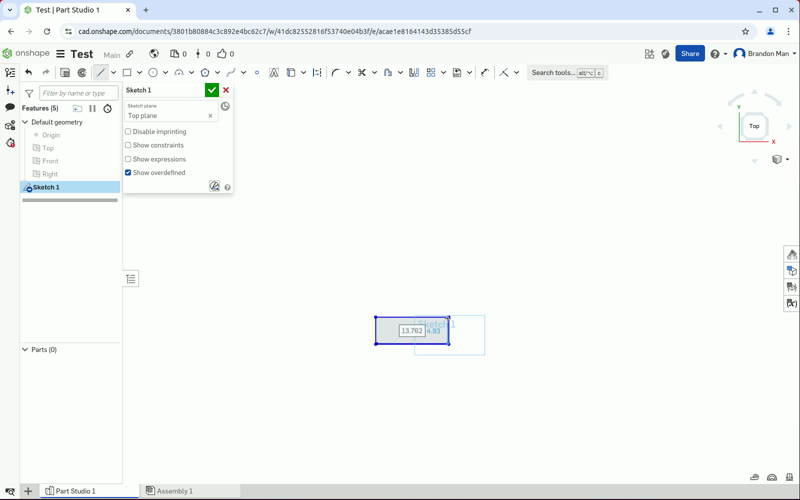
scroll(6)
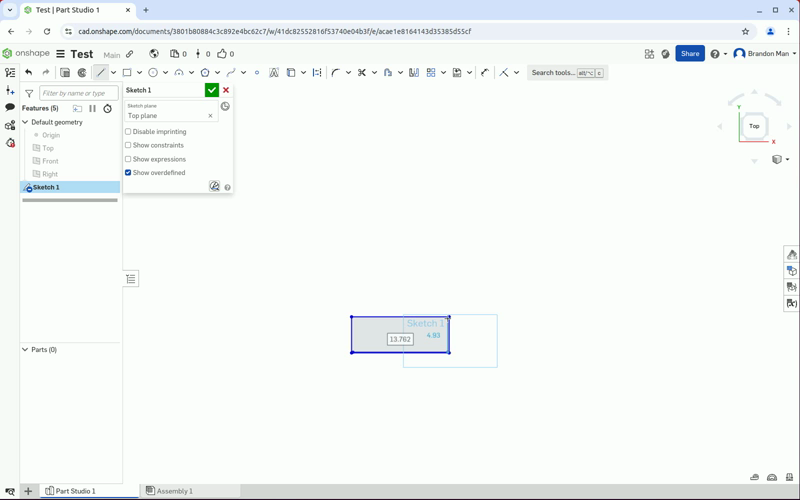
scroll(6)
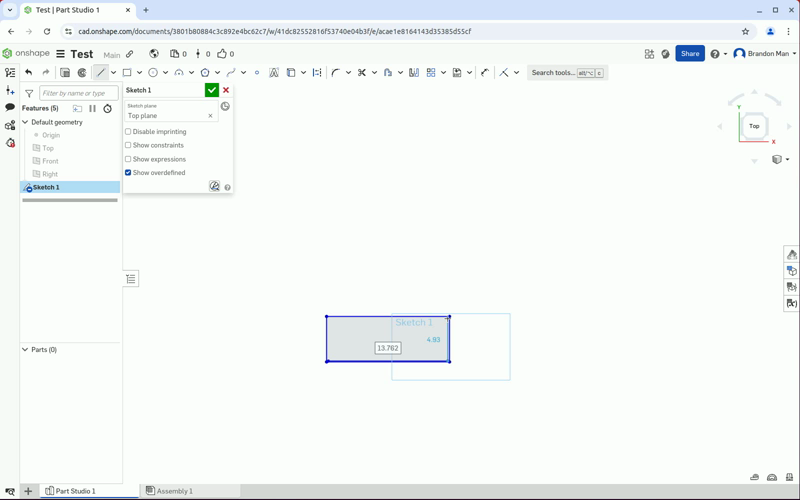
scroll(6)
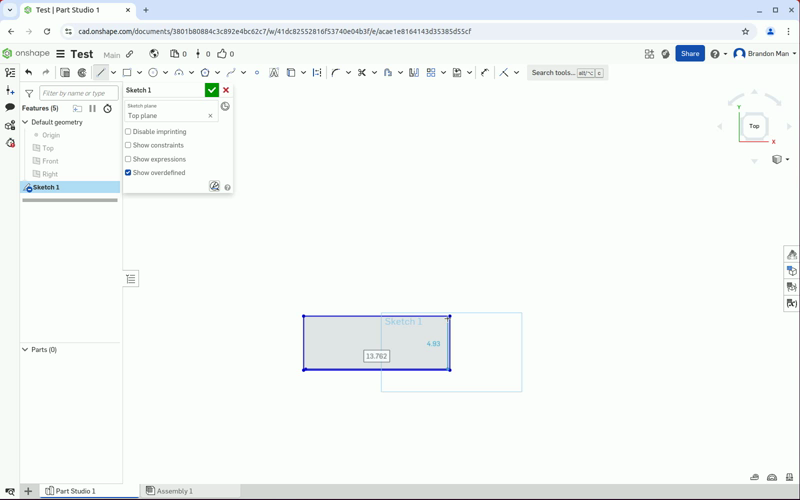
scroll(6)
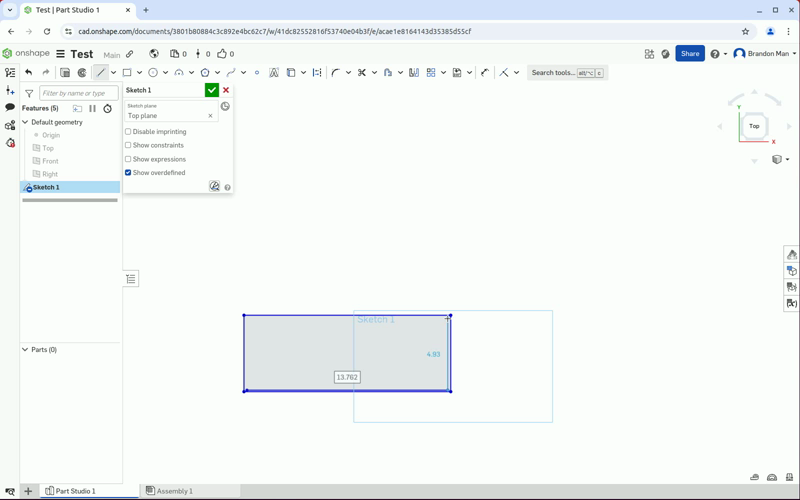
scroll(6)
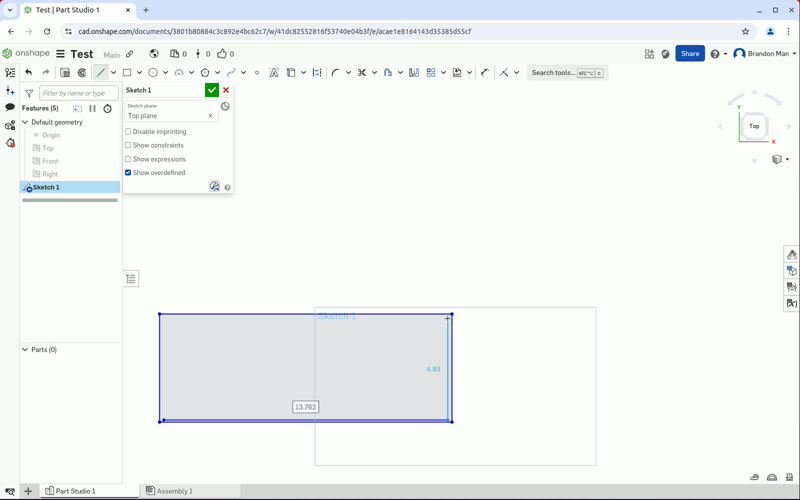
scroll(6)
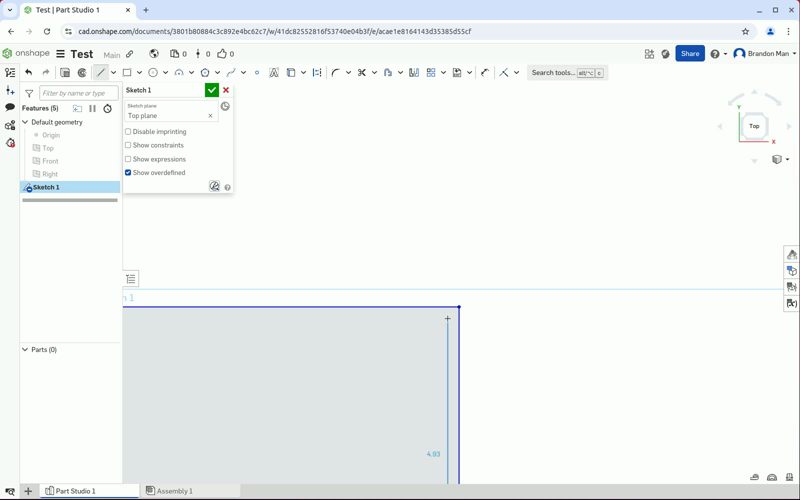
click(447, 318)
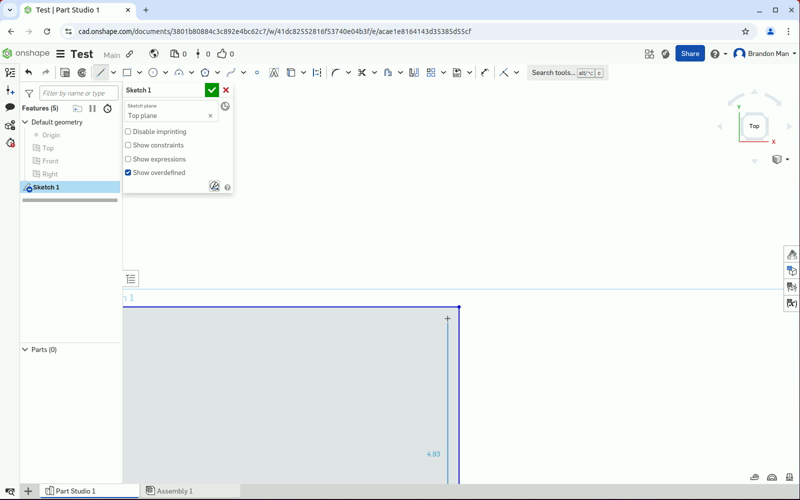
scroll(-6)
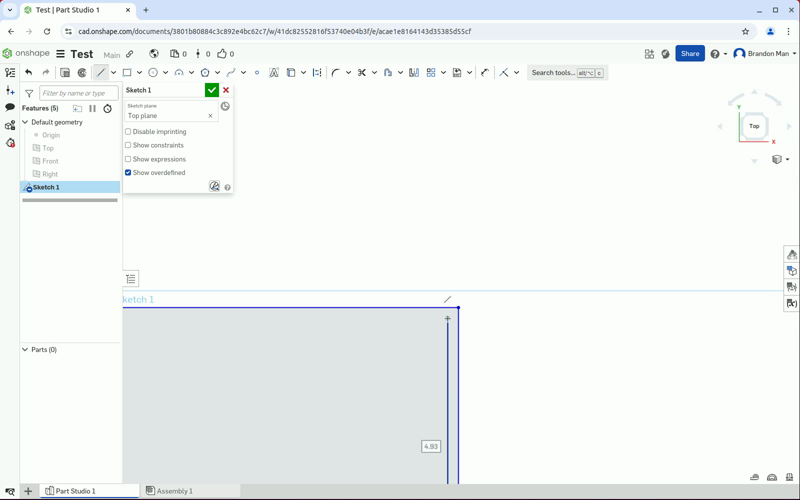
scroll(-6)
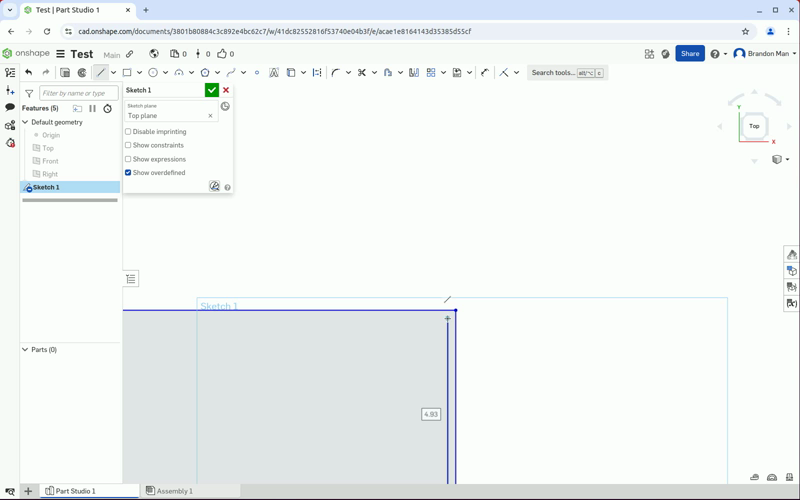
scroll(-6)
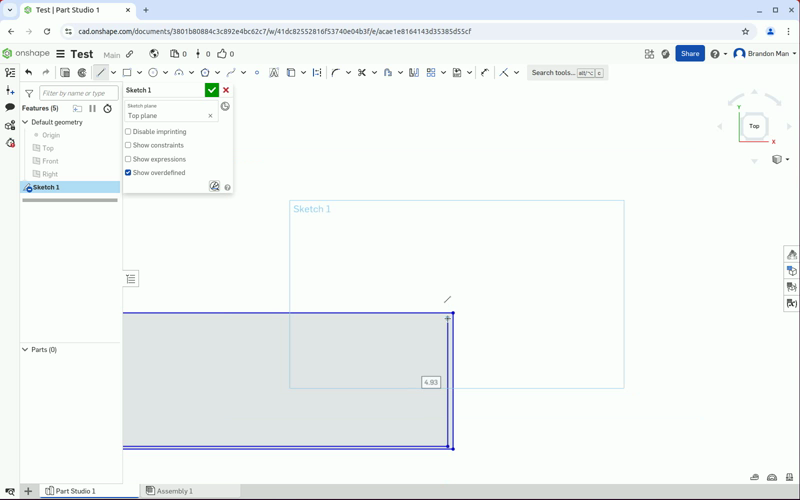
scroll(-6)
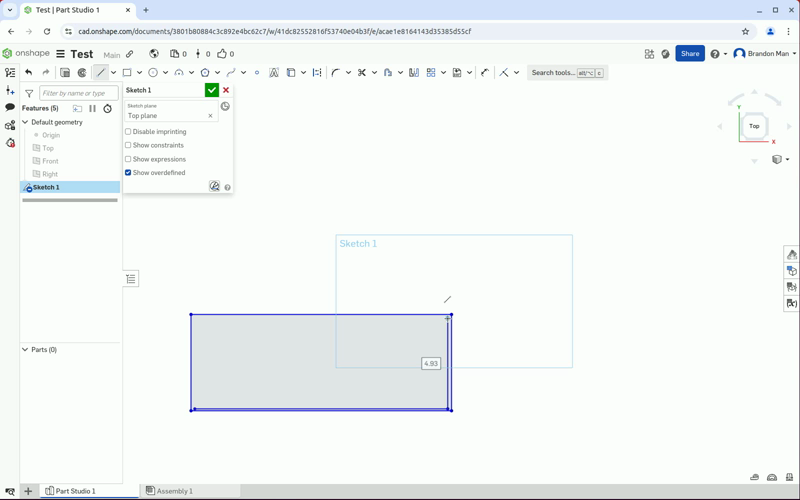
scroll(-6)
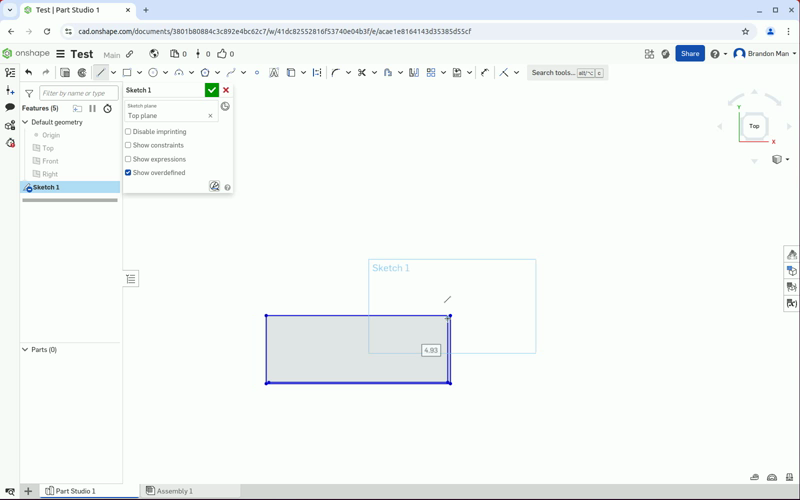
scroll(-6)
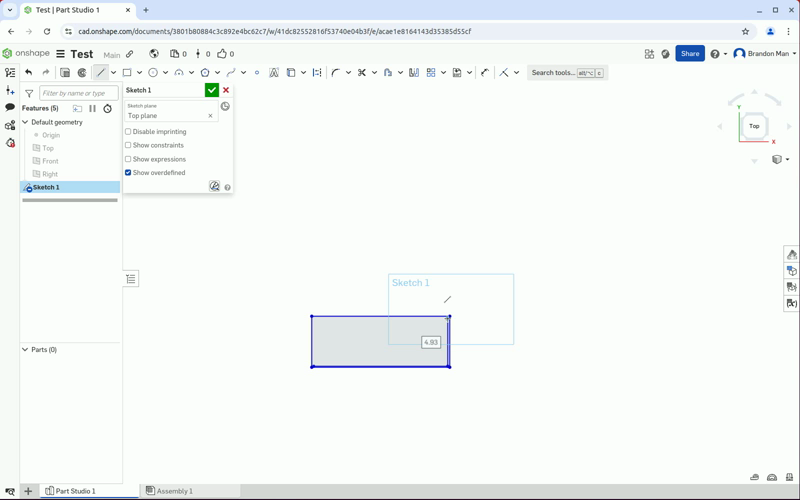
scroll(-6)
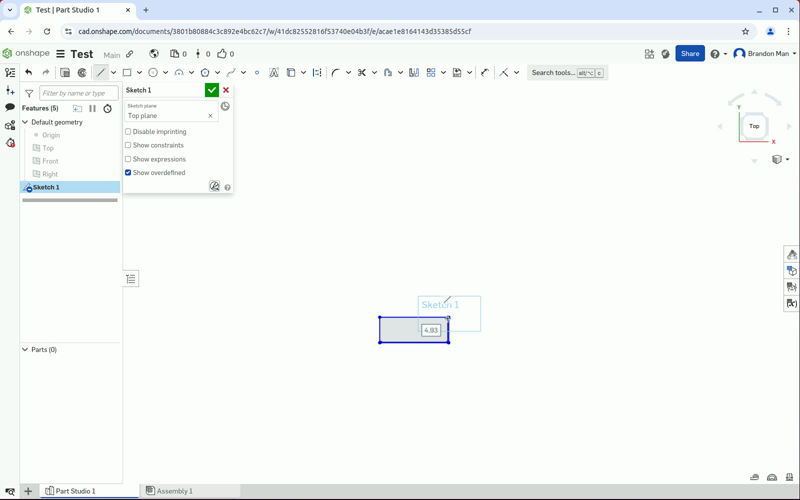
key_up(shift)
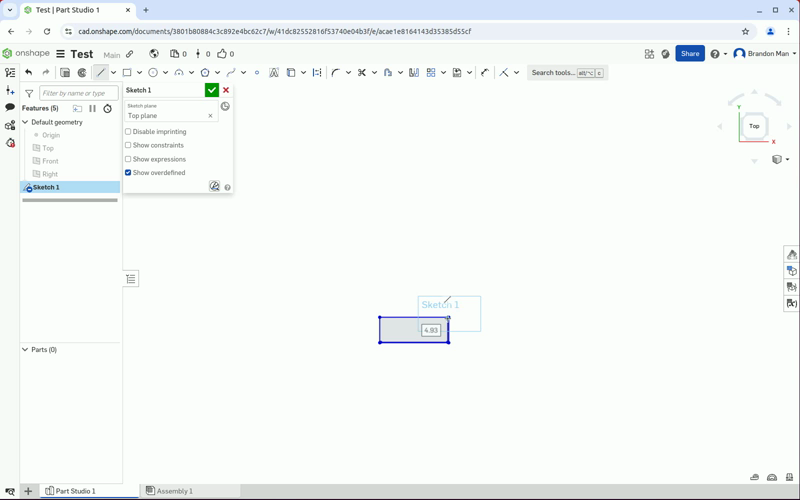
key_down(shift)
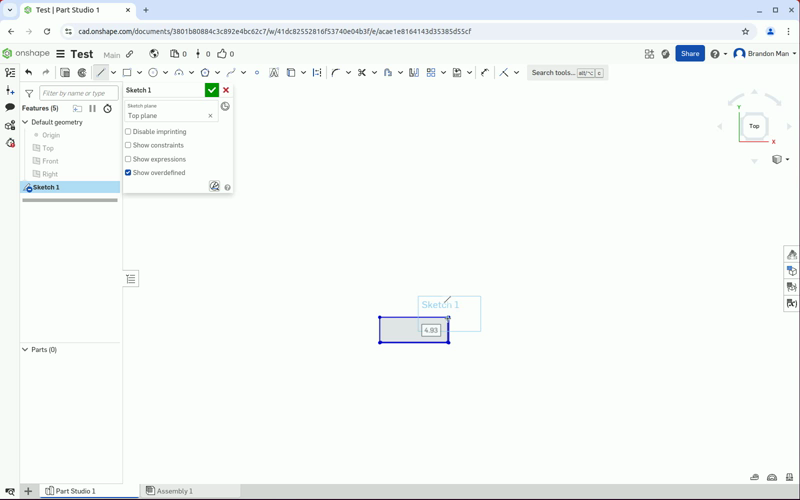
mouse_move(380, 318)
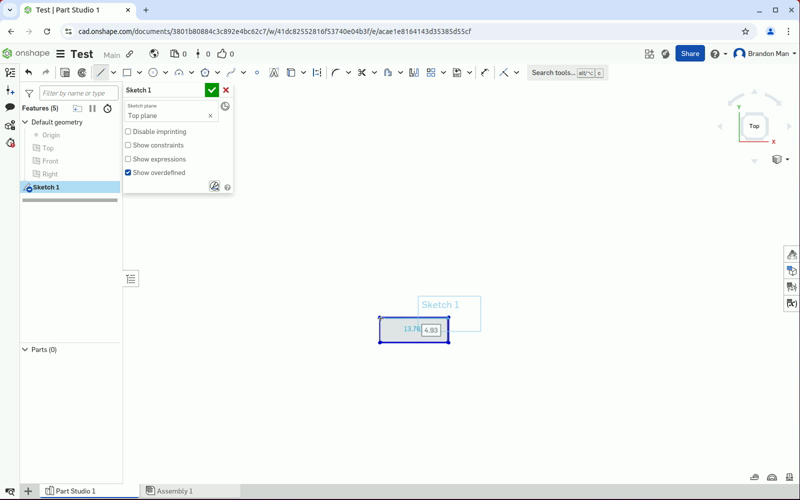
scroll(6)
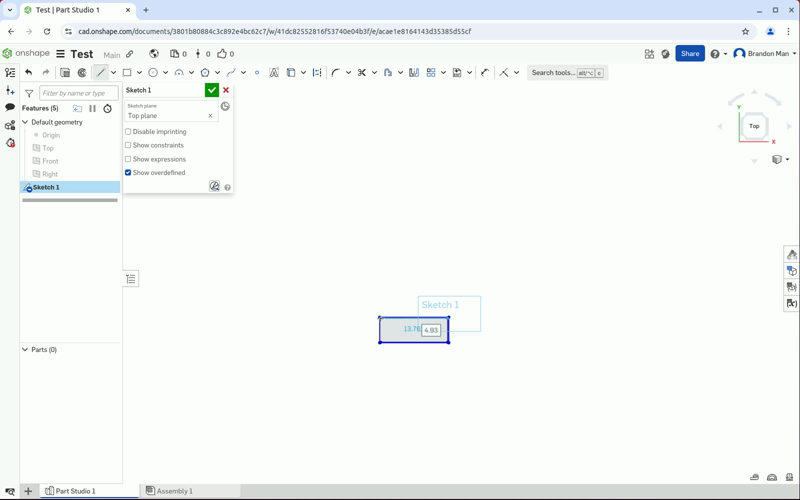
scroll(6)
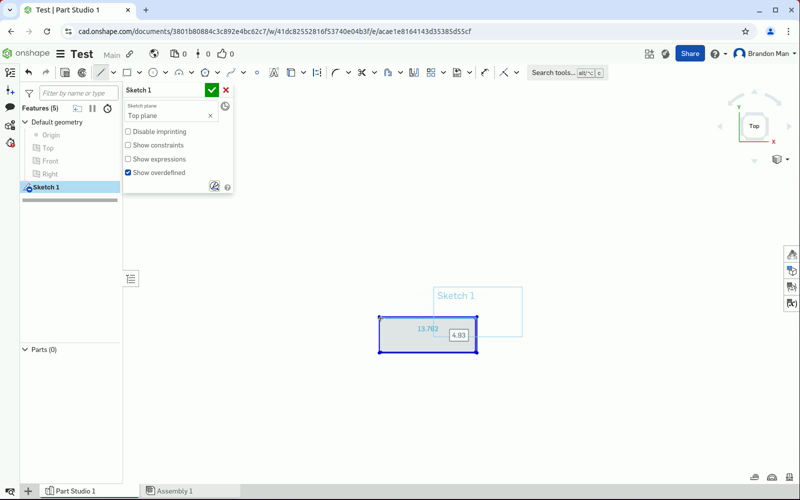
scroll(6)
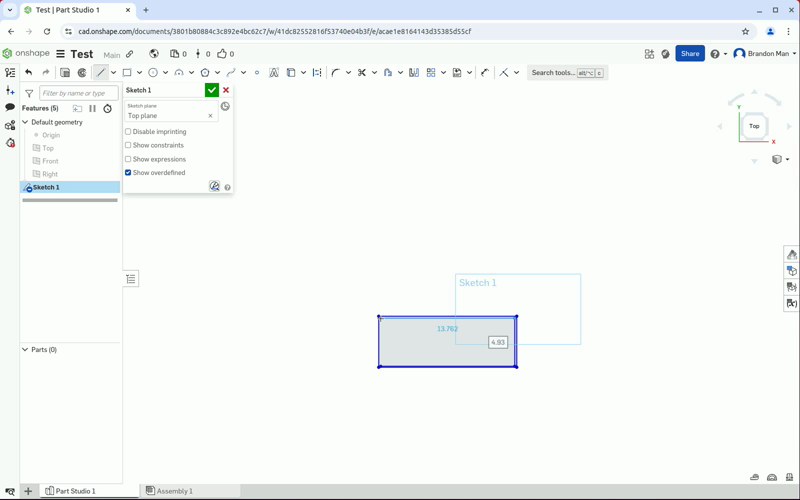
scroll(6)
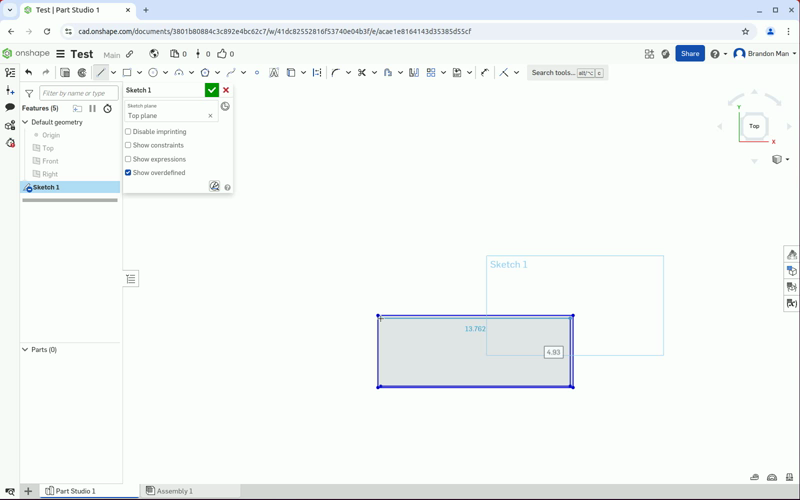
scroll(6)
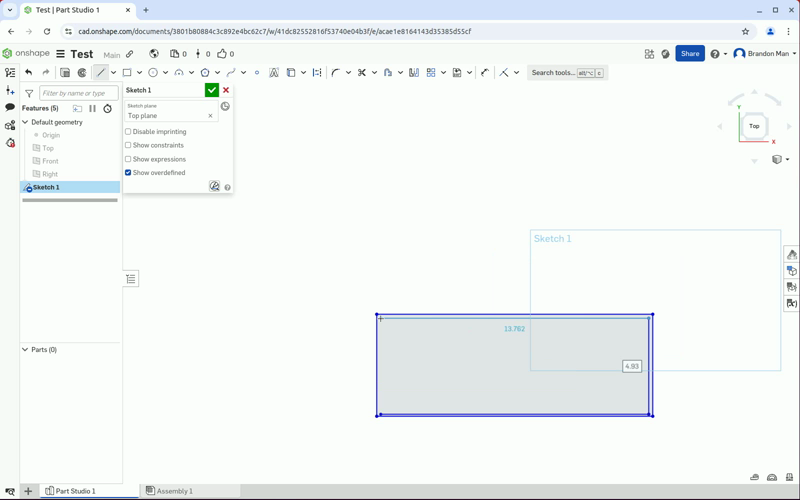
scroll(6)
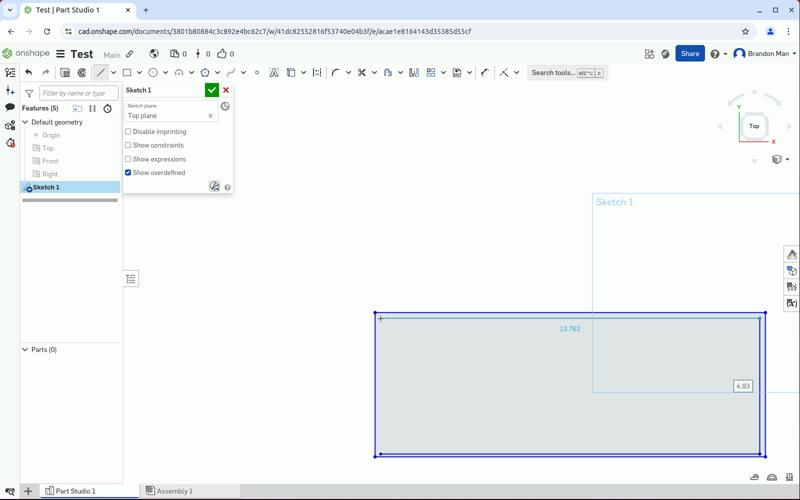
scroll(6)
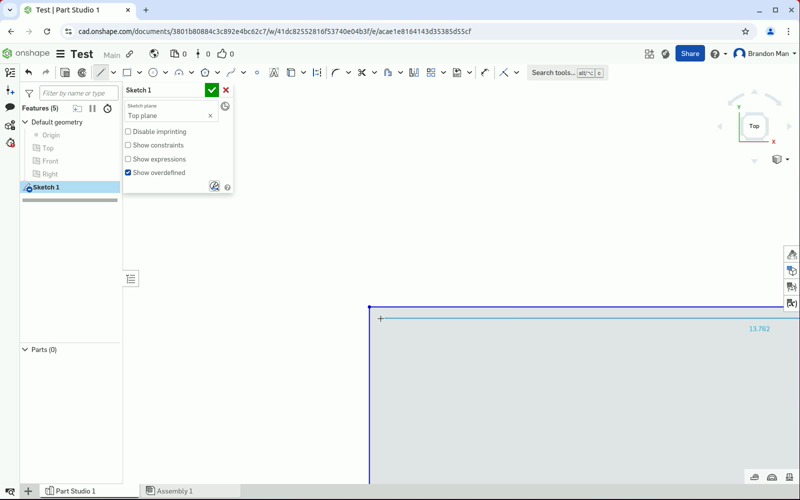
click(380, 318)
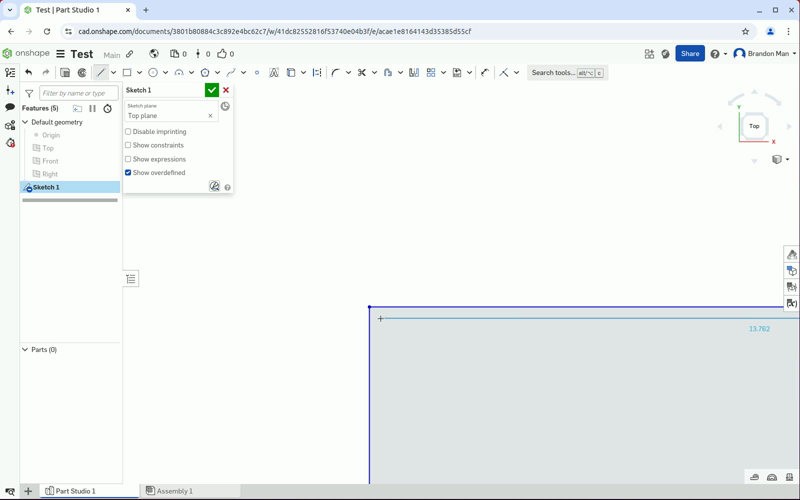
scroll(-6)
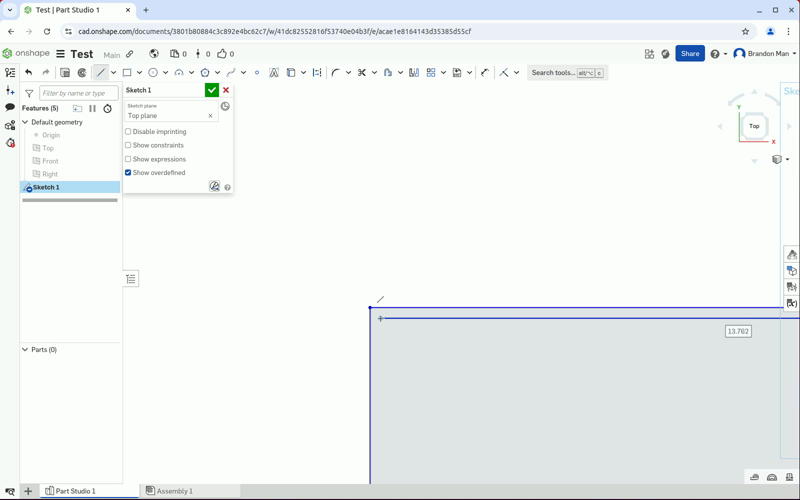
scroll(-6)
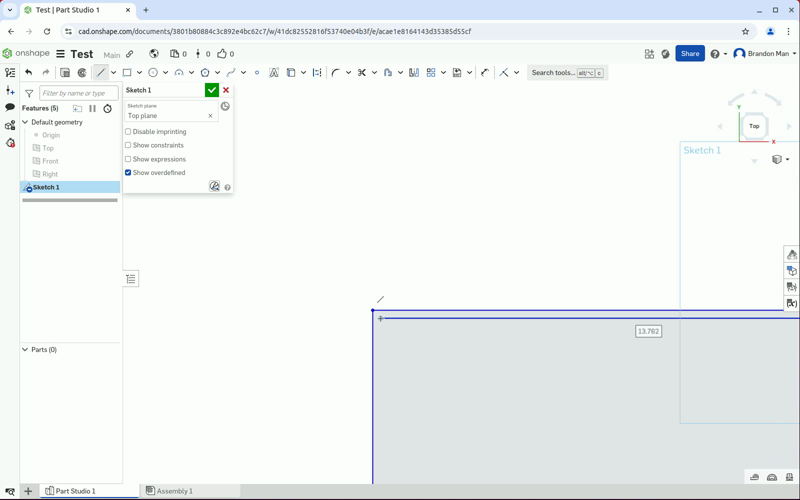
scroll(-6)
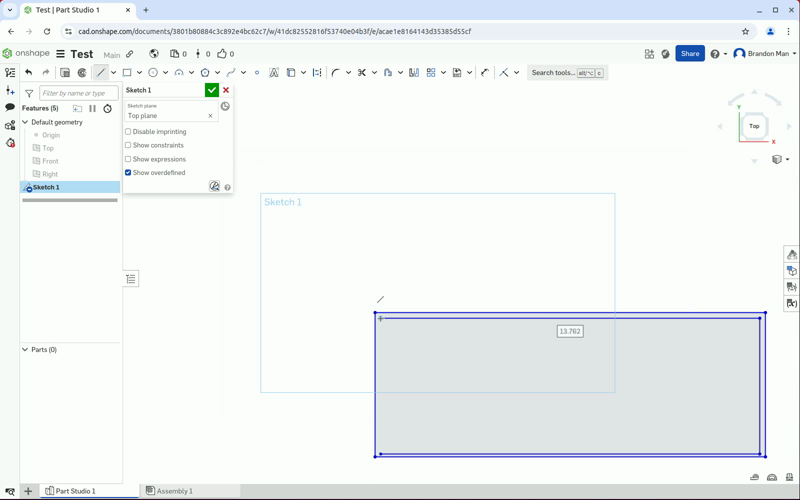
scroll(-6)
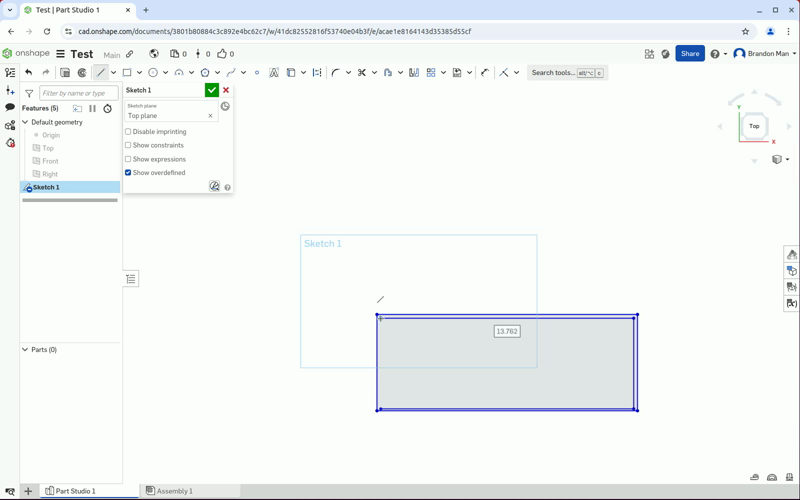
scroll(-6)
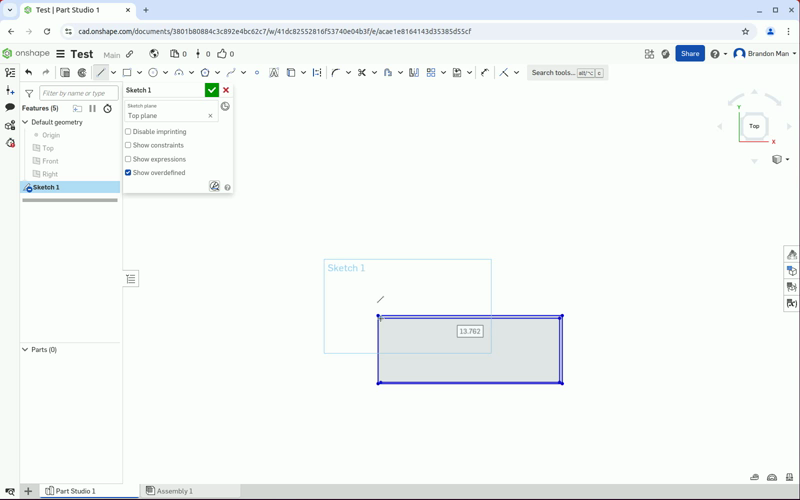
scroll(-6)
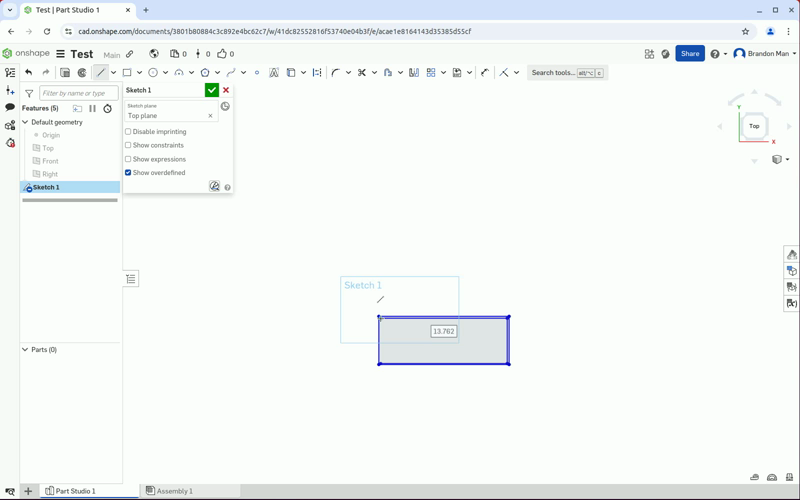
scroll(-6)
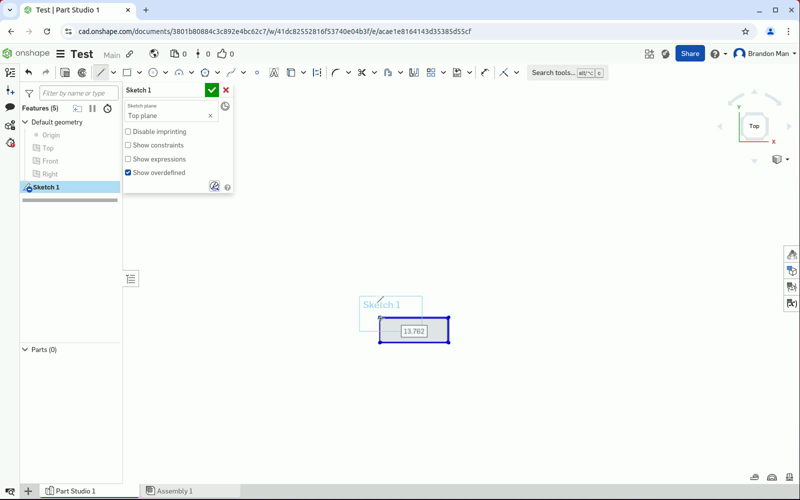
key_up(shift)
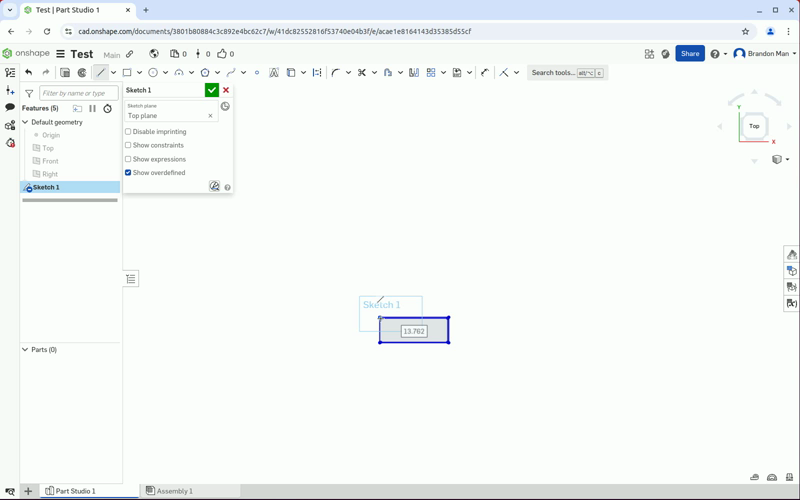
mouse_move(410, 318)
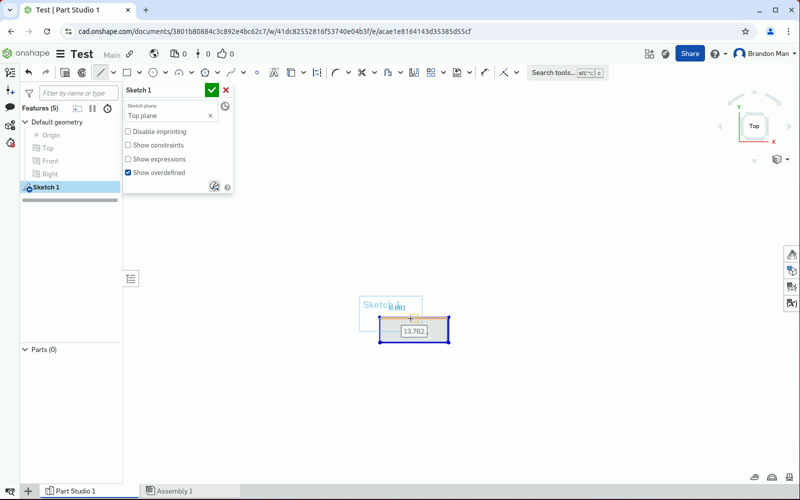
key_down(shift)
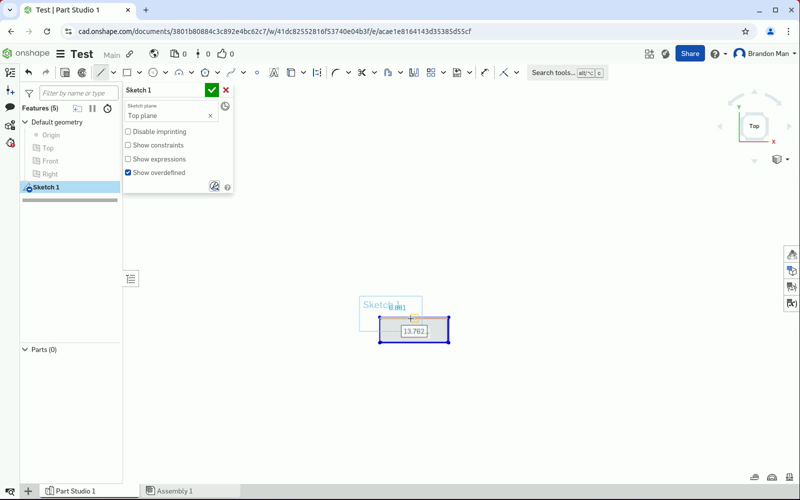
mouse_move(380, 342)
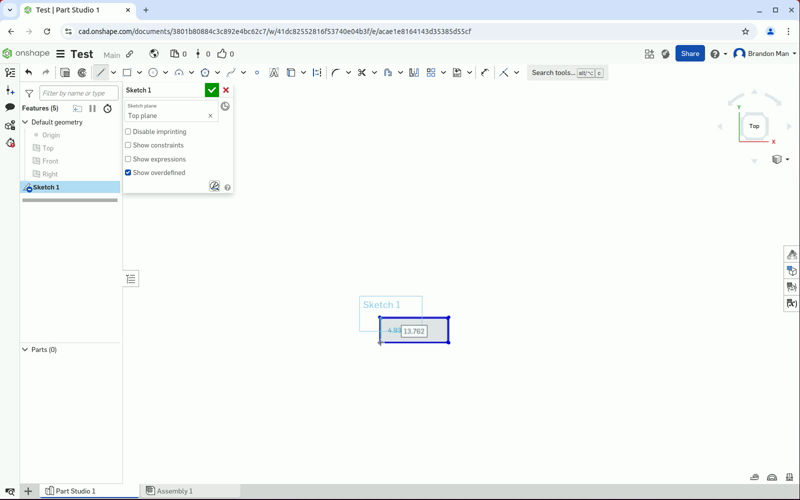
scroll(6)
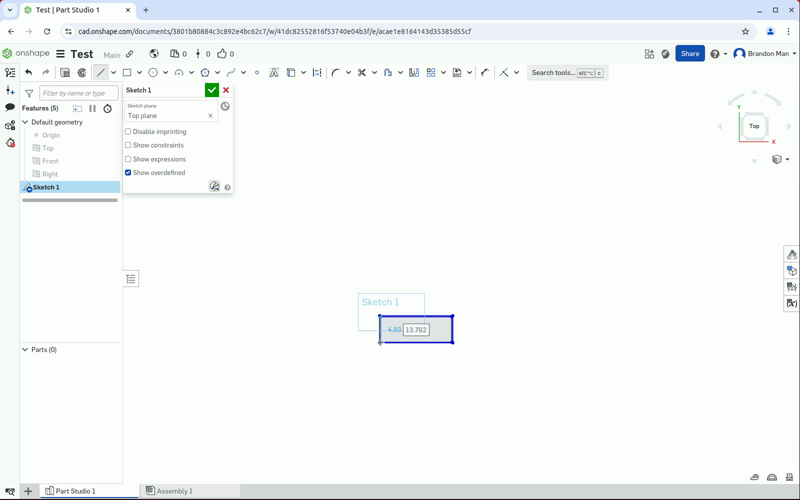
scroll(6)
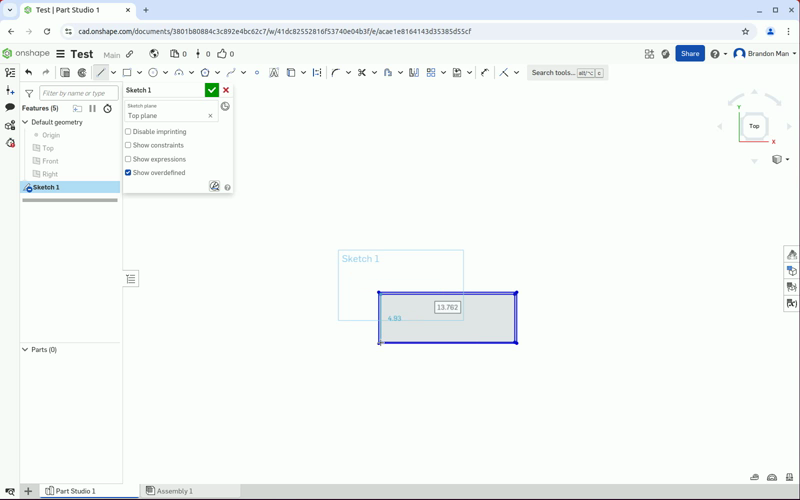
scroll(6)
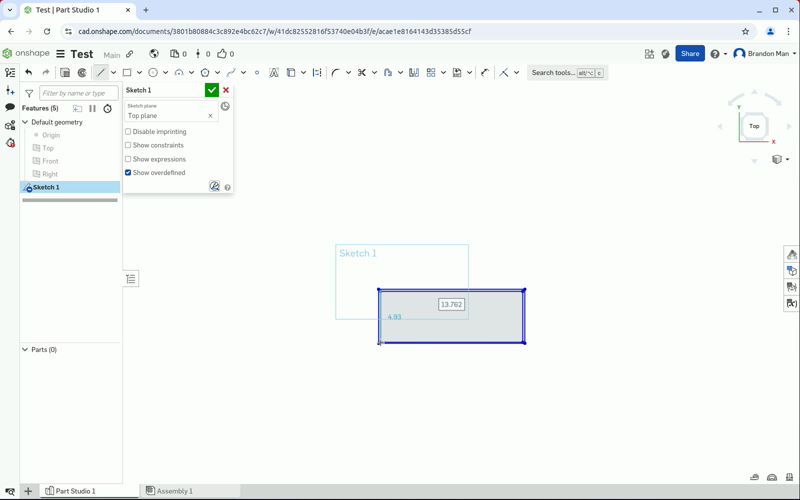
scroll(6)
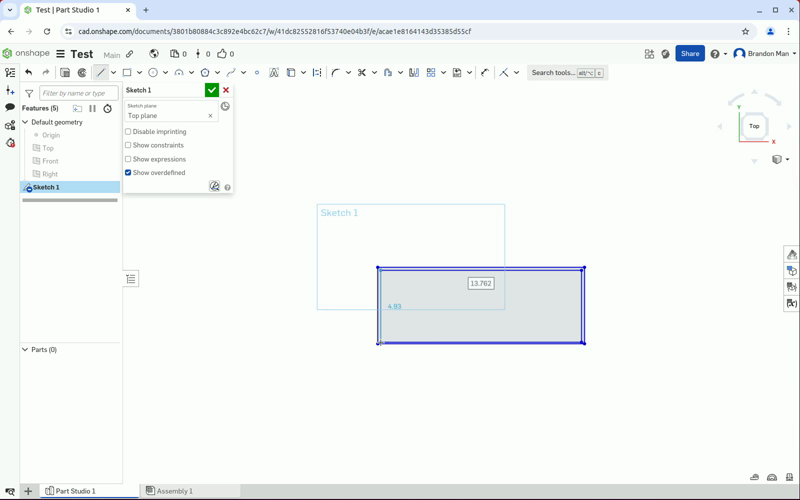
scroll(6)
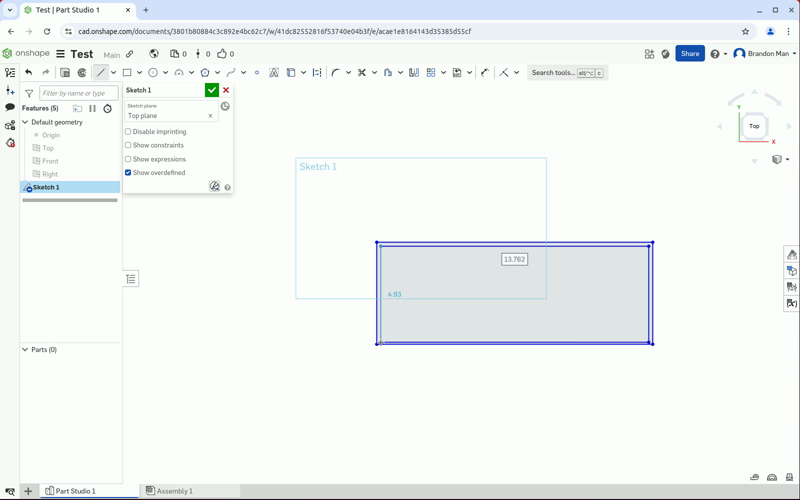
scroll(6)
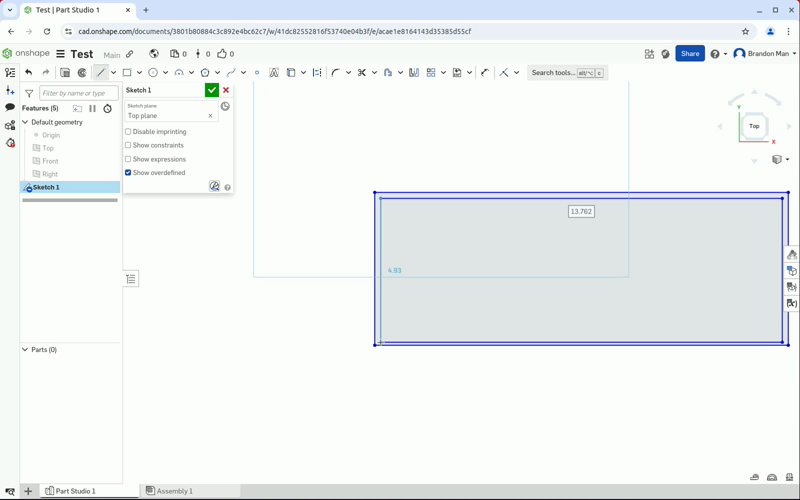
scroll(6)
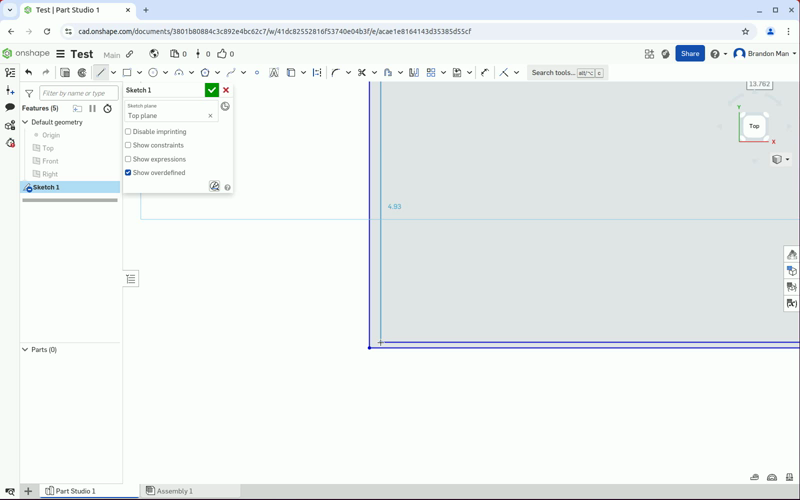
key_up(shift)
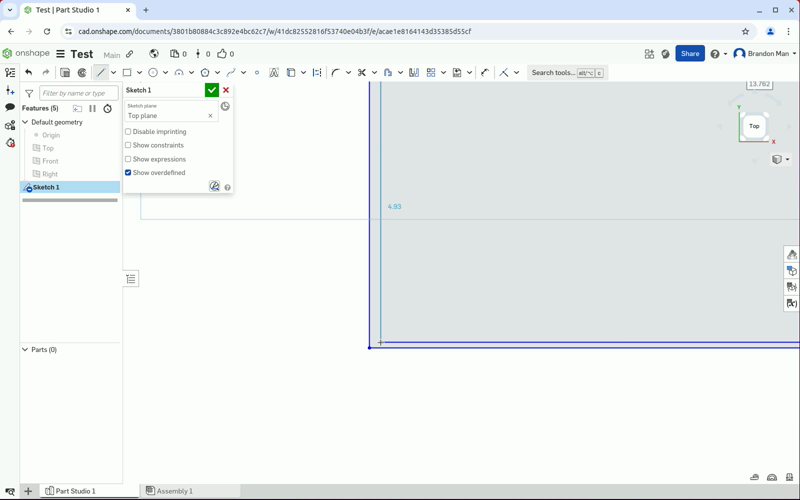
click(380, 342)
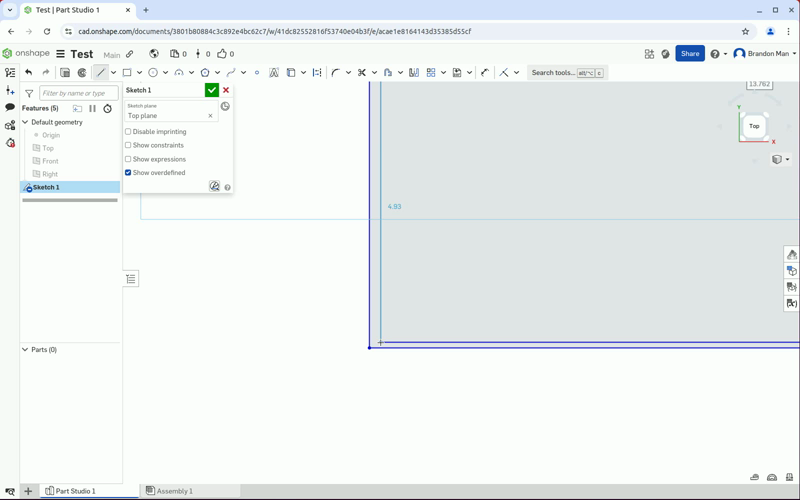
scroll(-6)
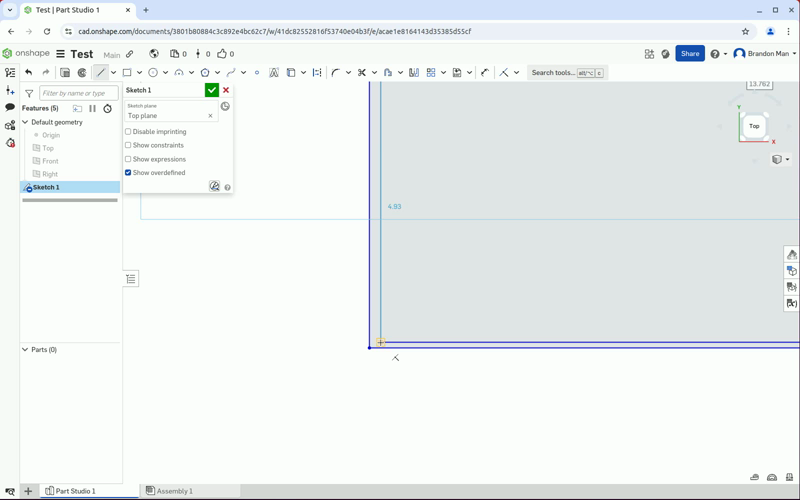
scroll(-6)
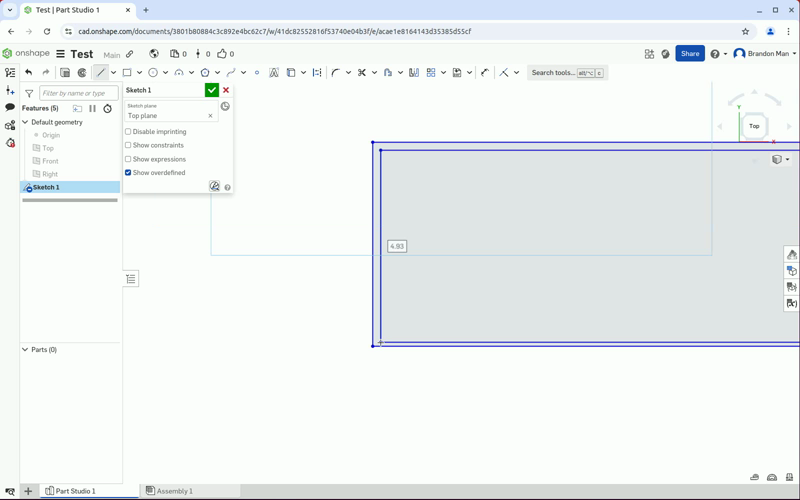
scroll(-6)
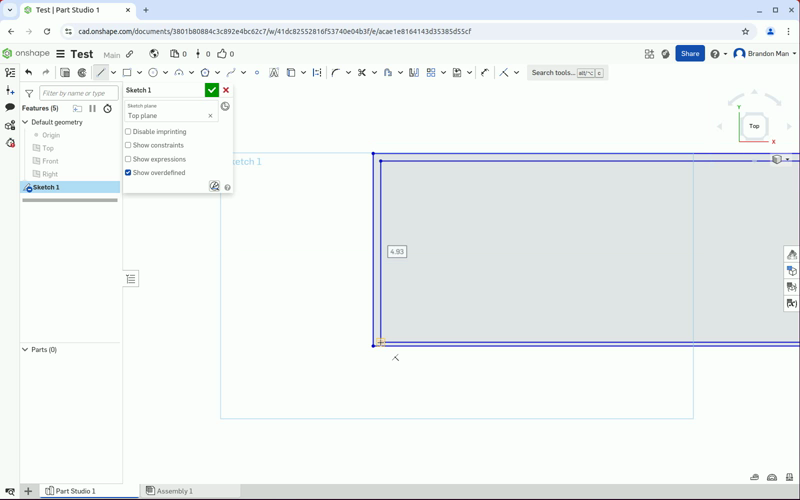
scroll(-6)
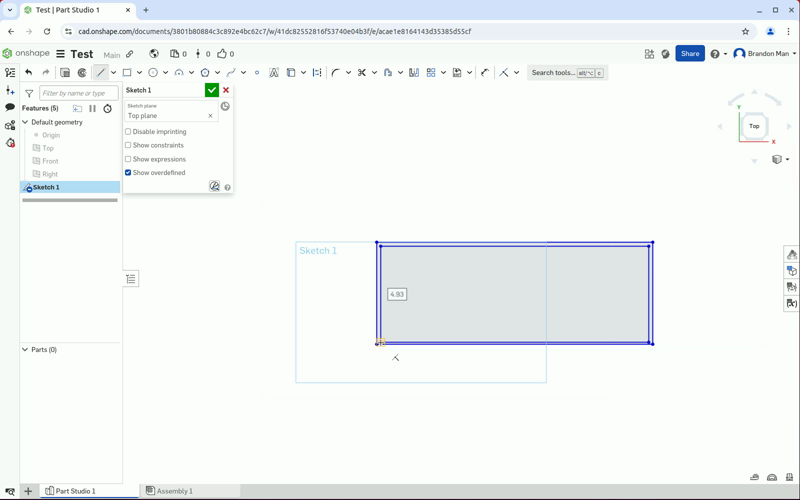
scroll(-6)
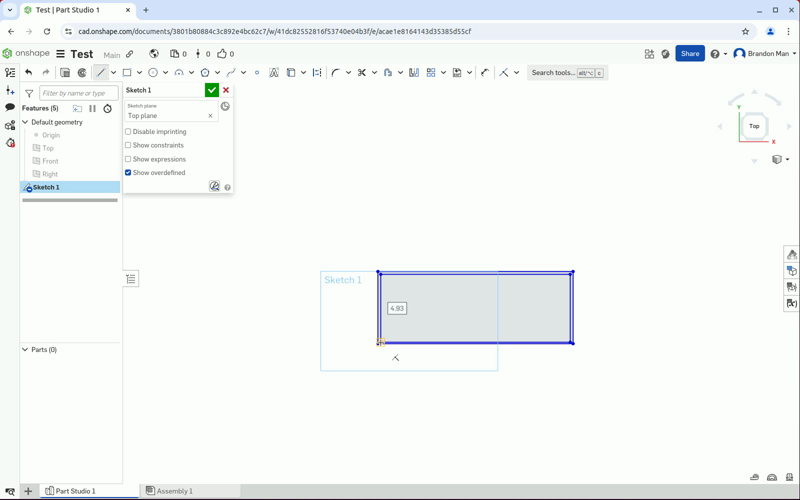
scroll(-6)
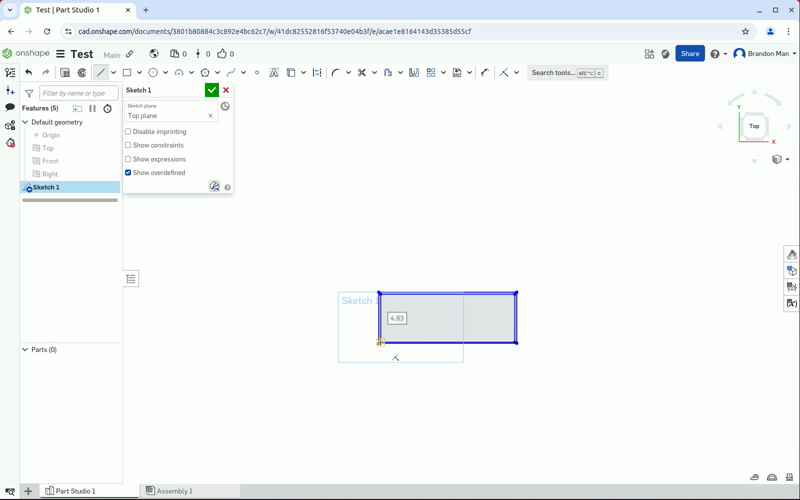
scroll(-6)
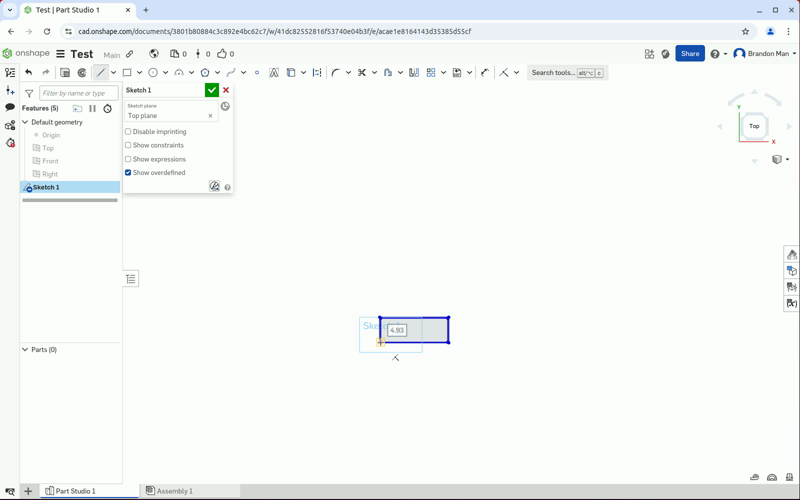
key(esc)
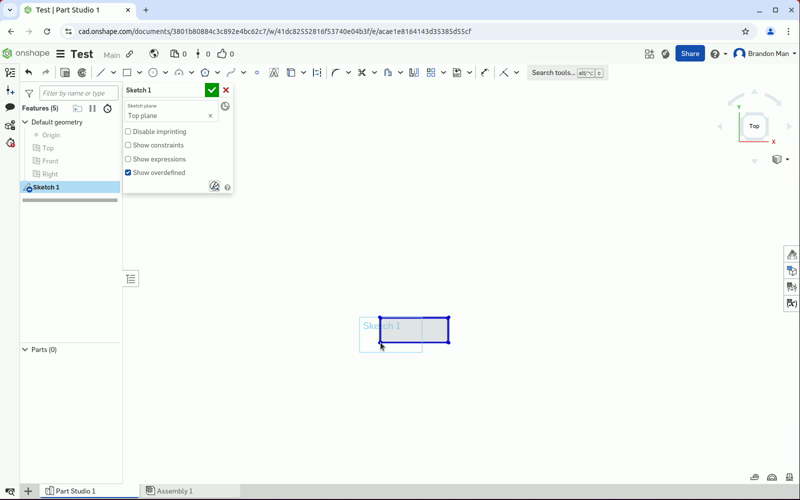
mouse_move(413, 342)
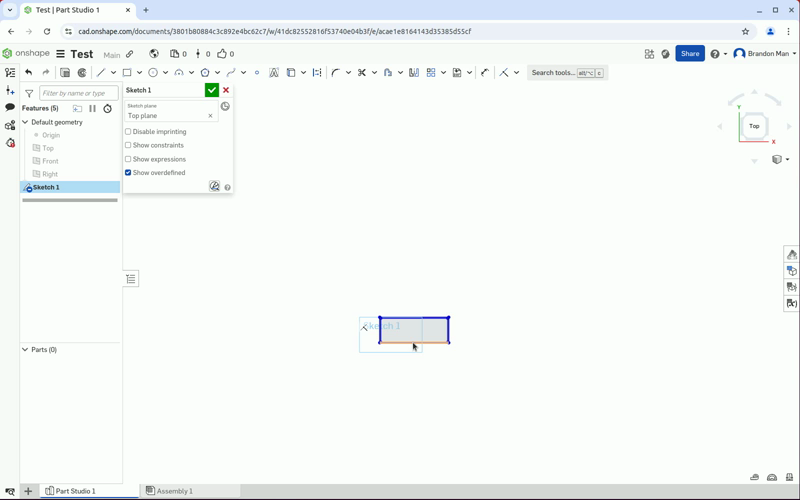
scroll(6)
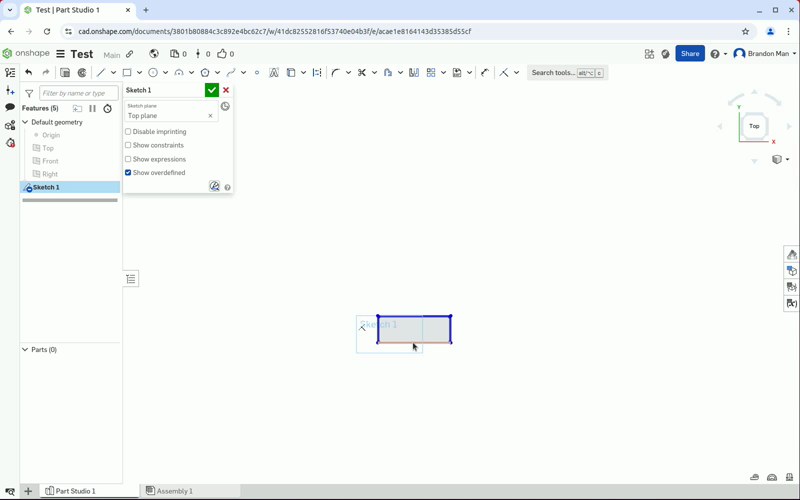
scroll(6)
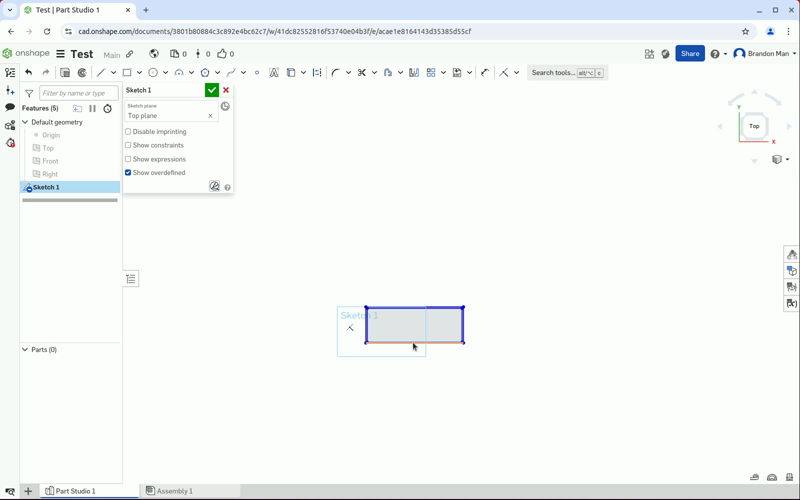
scroll(6)
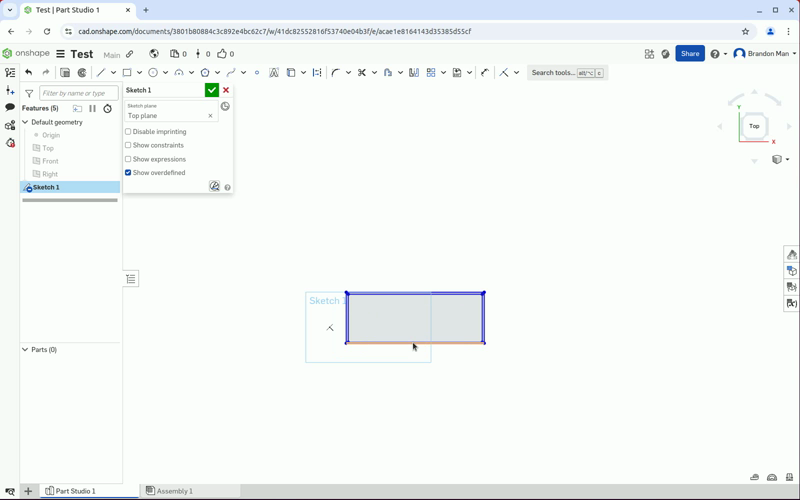
scroll(6)
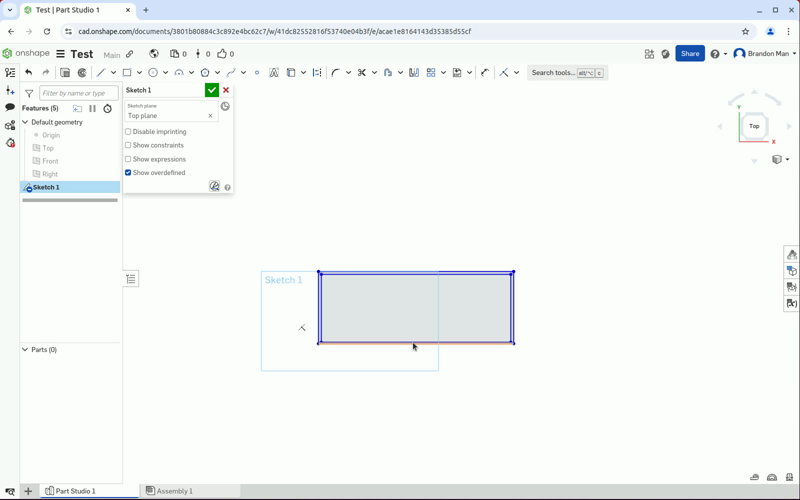
scroll(6)
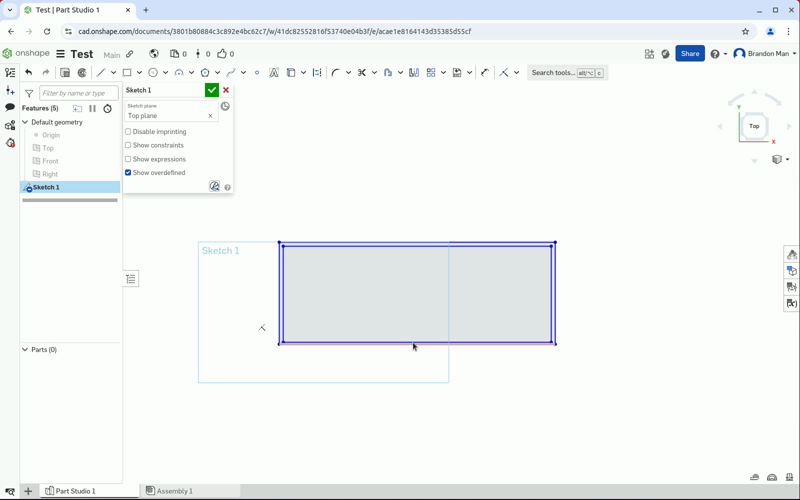
scroll(6)
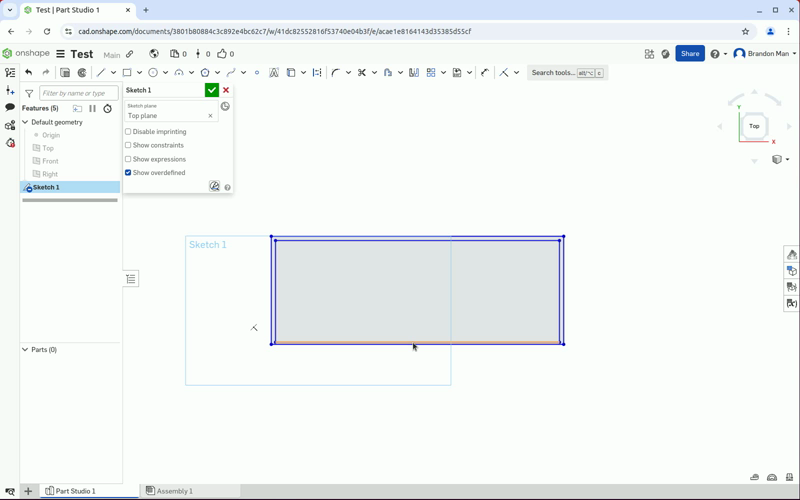
scroll(6)
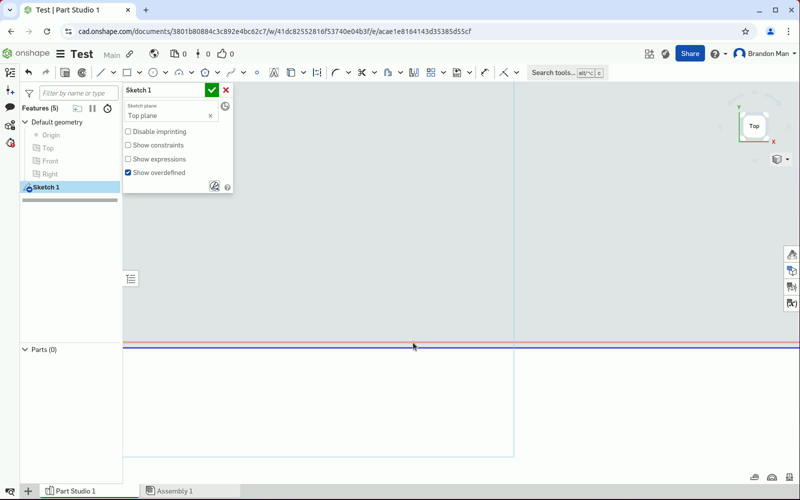
click(413, 342)
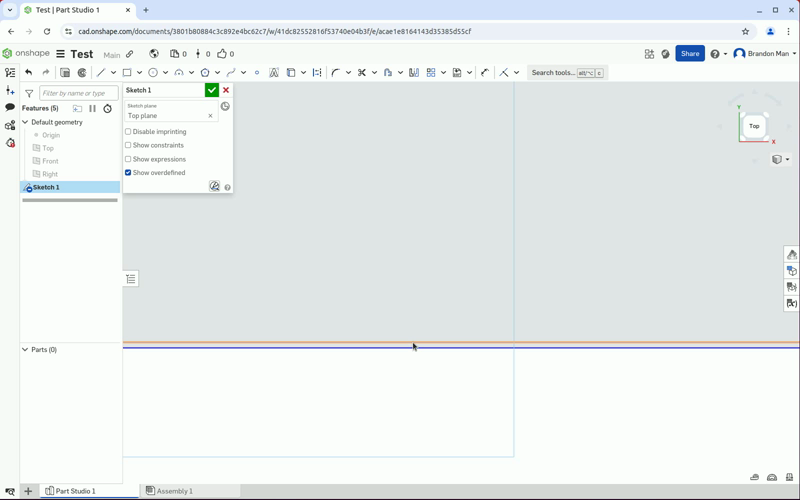
scroll(-6)
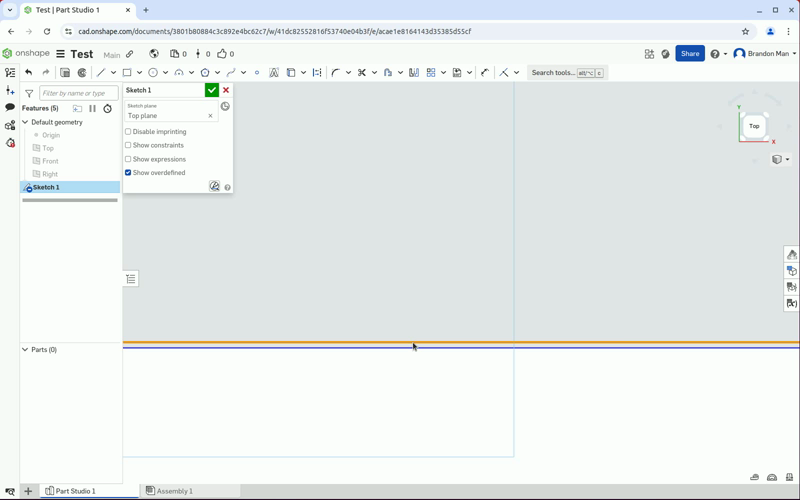
scroll(-6)
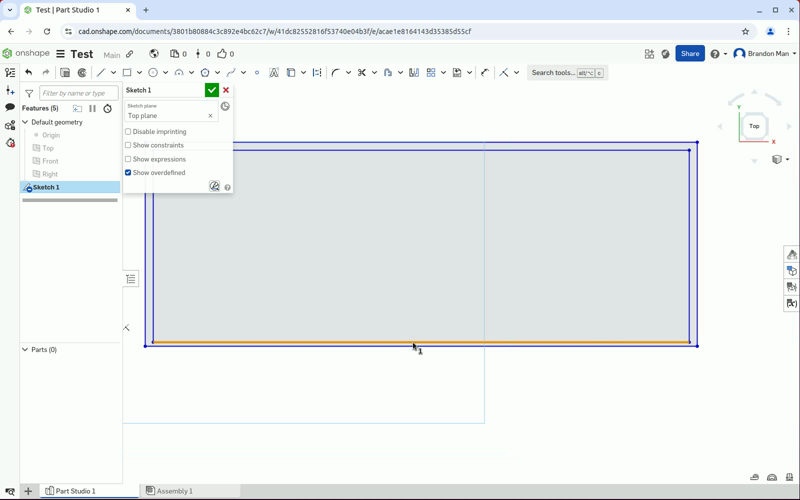
scroll(-6)
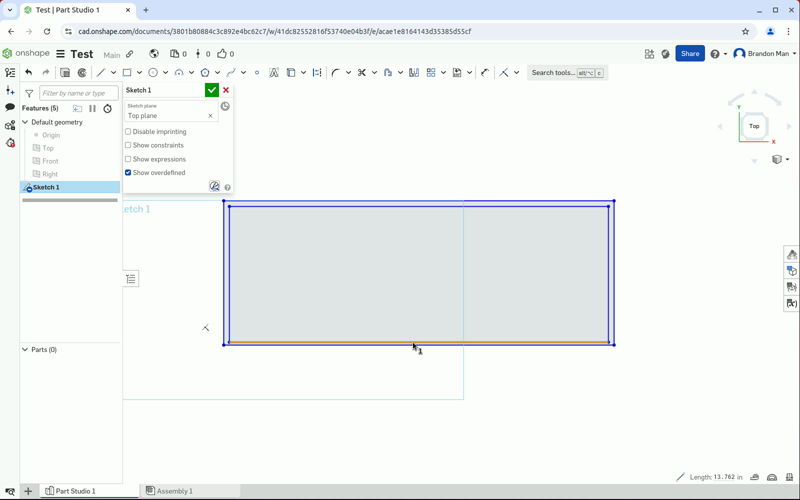
scroll(-6)
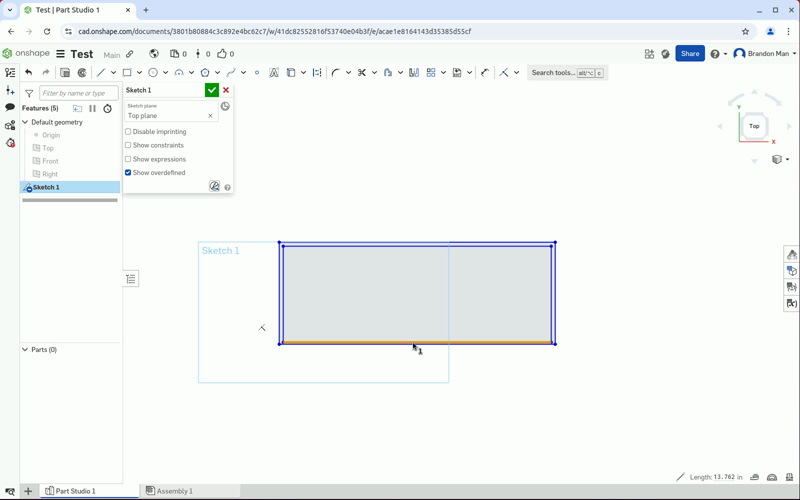
scroll(-6)
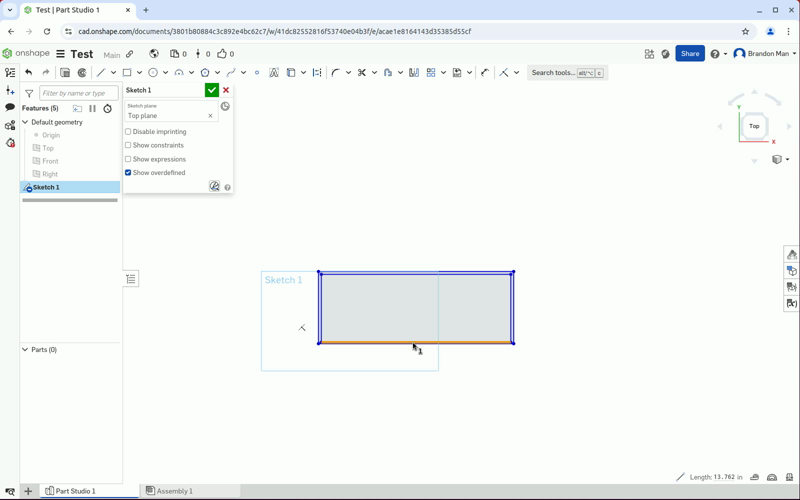
scroll(-6)
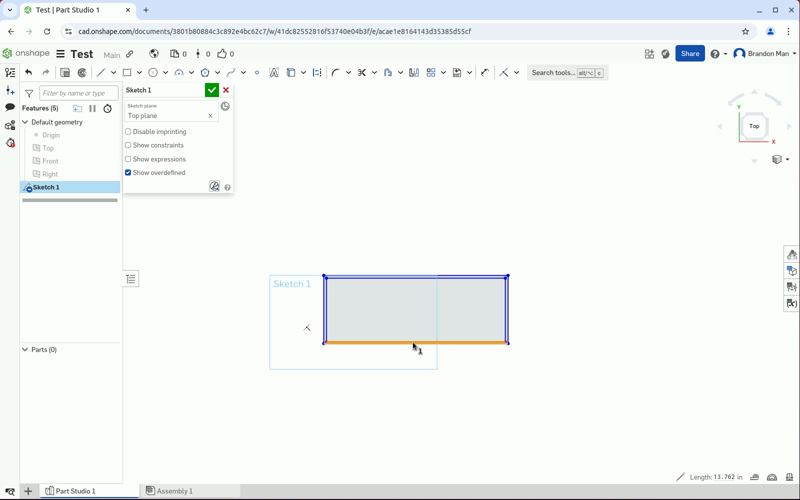
scroll(-6)
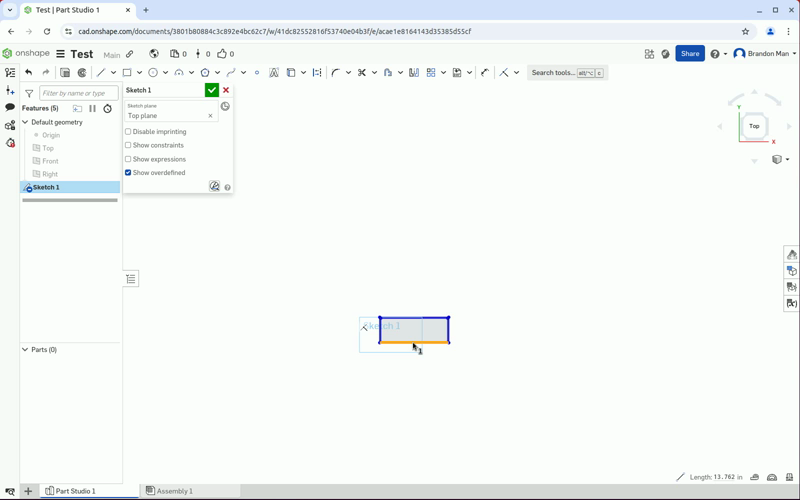
mouse_move(73, 352)
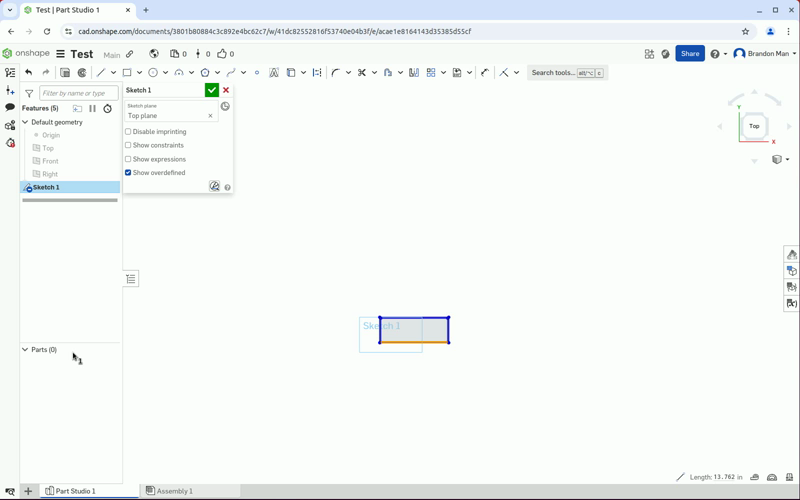
key(shift+y)
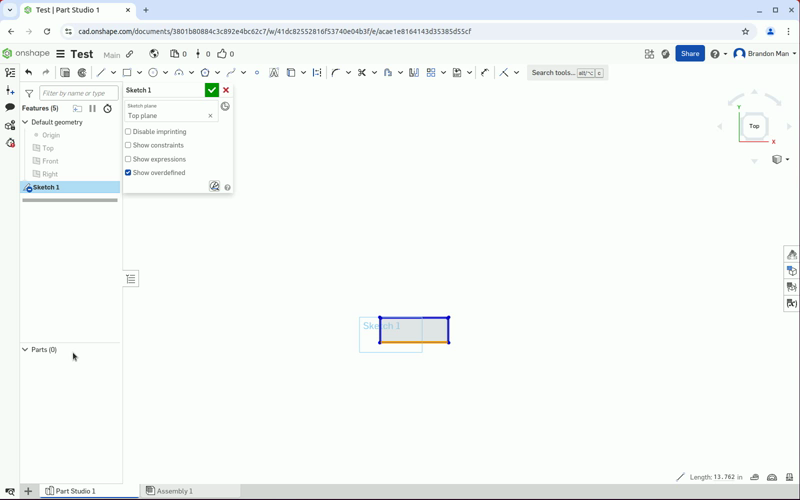
key(shift+e)
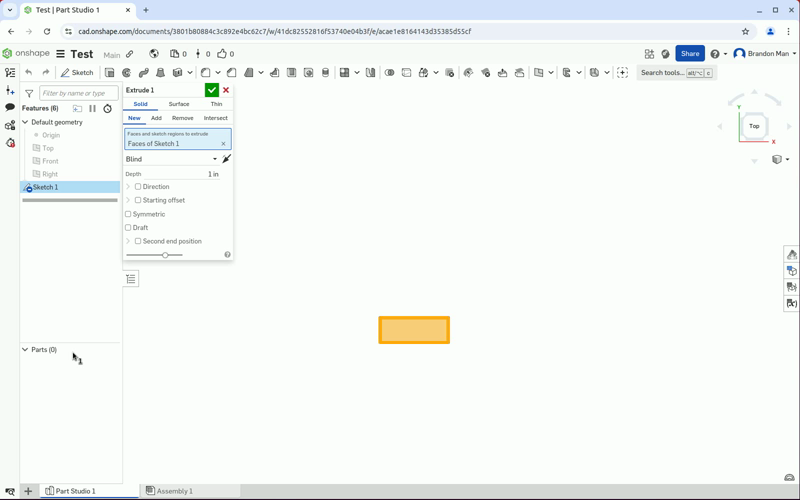
mouse_move(143, 106)
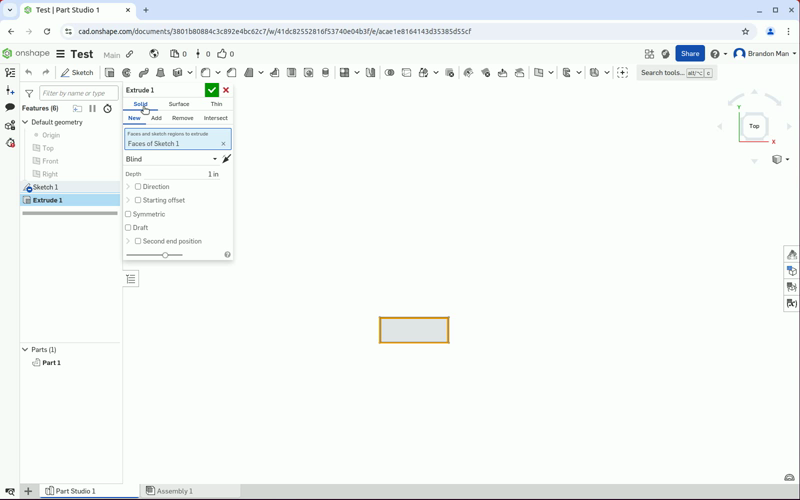
click(143, 106)
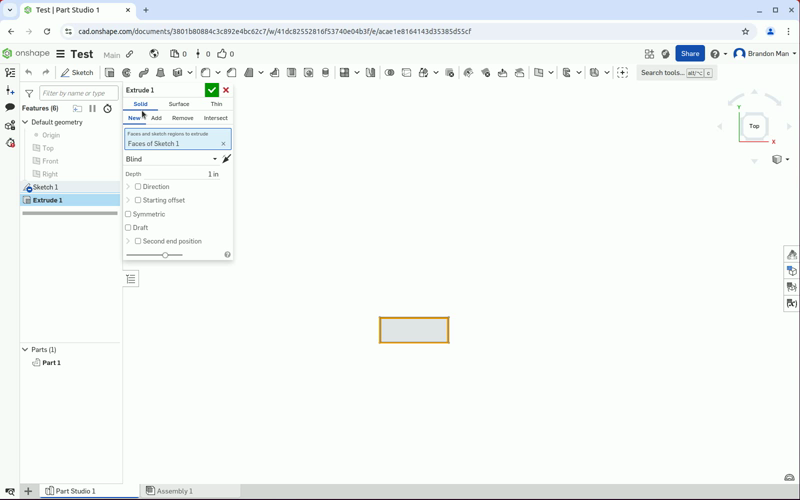
mouse_move(137, 120)
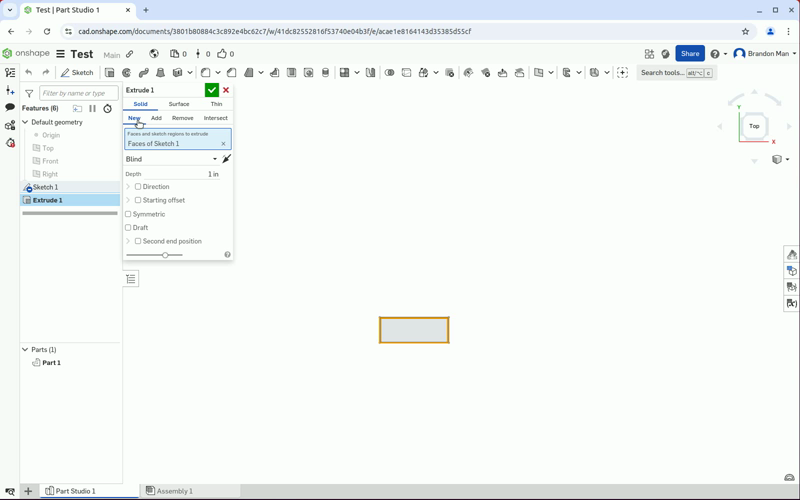
click(137, 120)
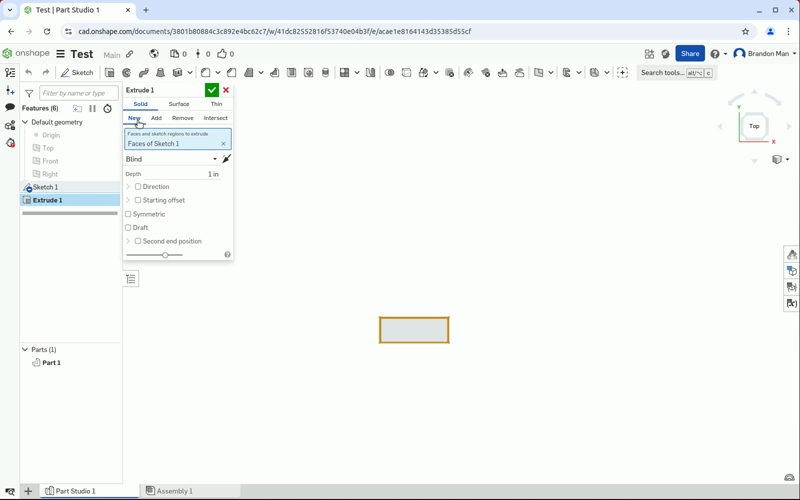
key(tab, 4)
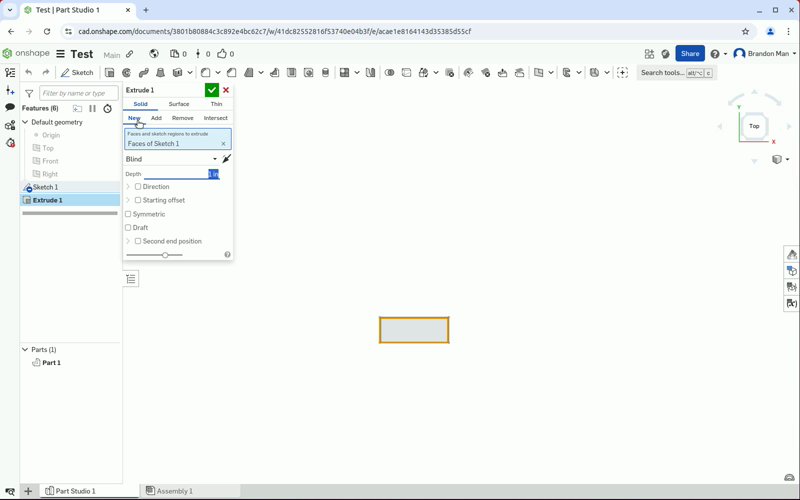
text(2.407)
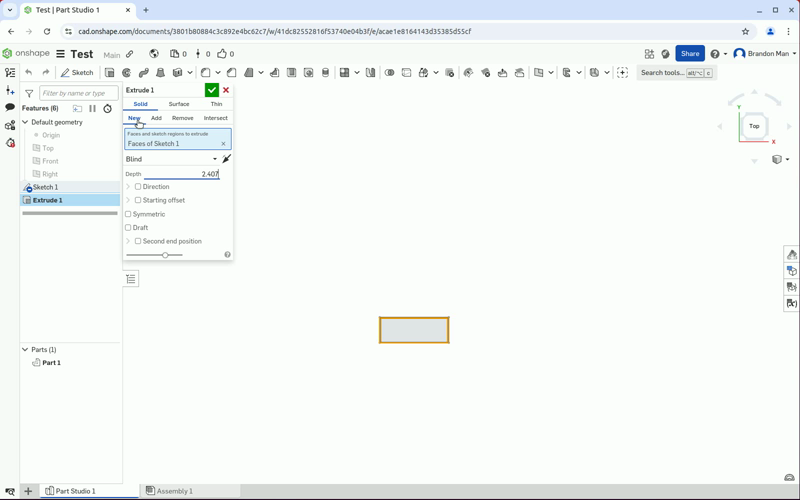
key(enter)
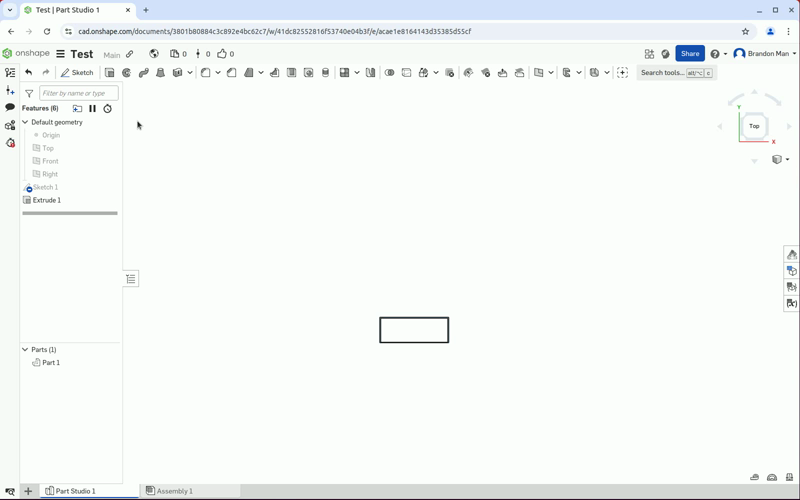
key(shift+h)
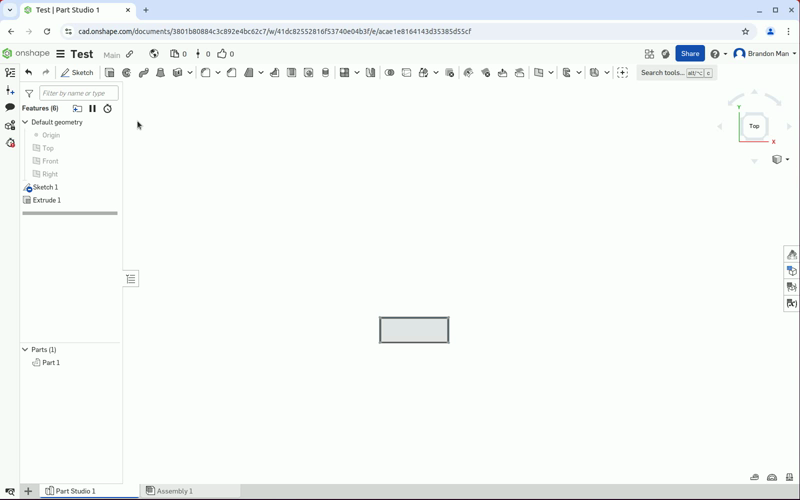
key(shift+h)
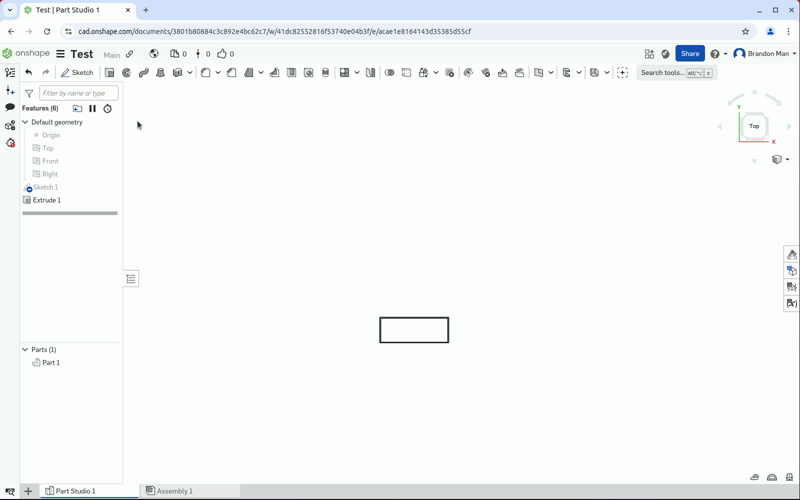
mouse_move(73, 189)
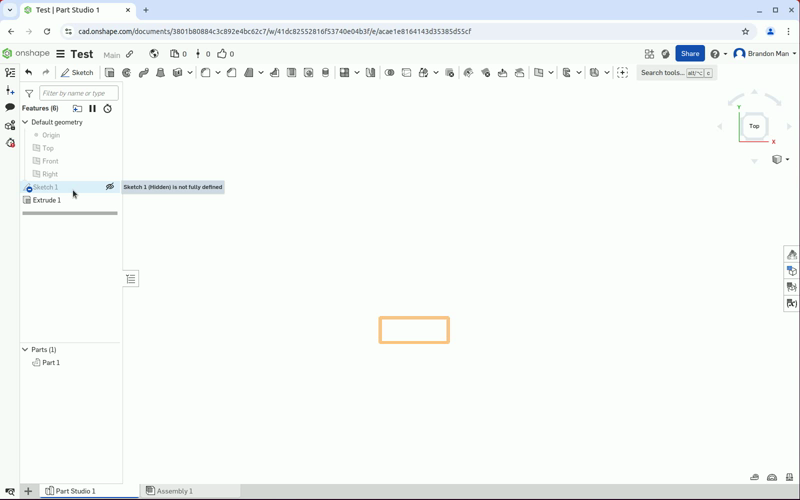
click(73, 189)
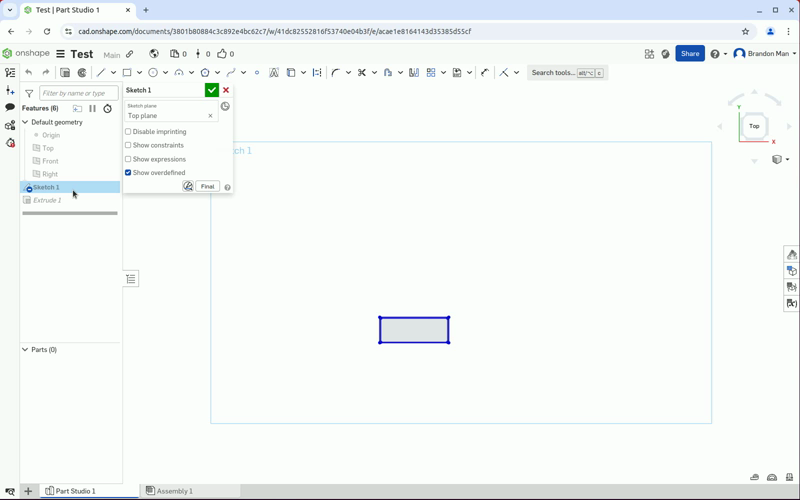
mouse_move(229, 92)
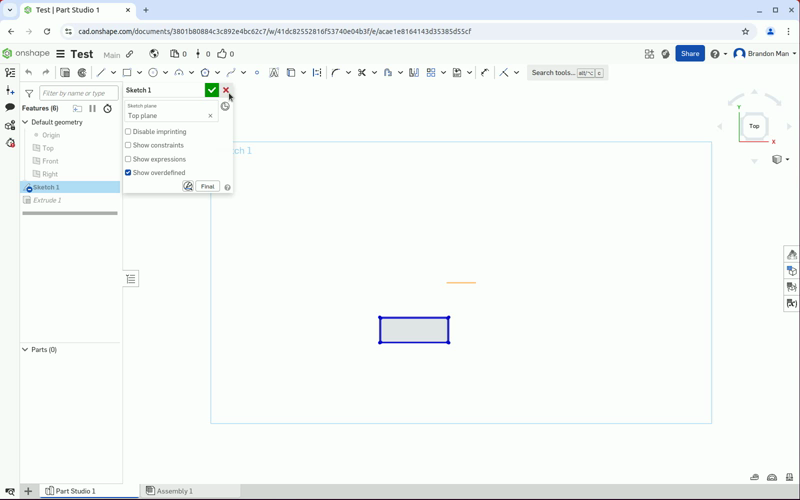
click(229, 92)
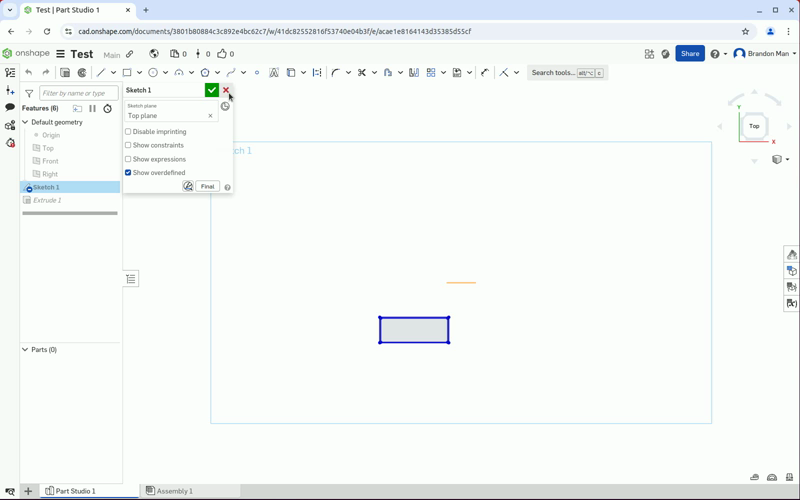
key(shift+s)
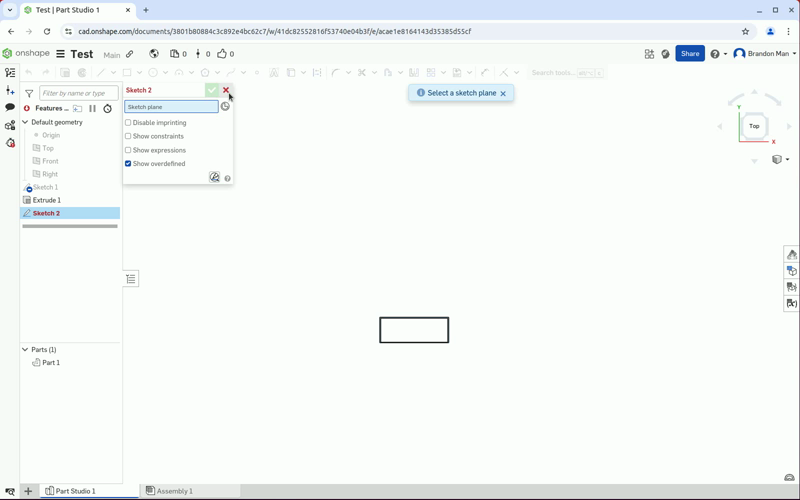
mouse_move(73, 150)
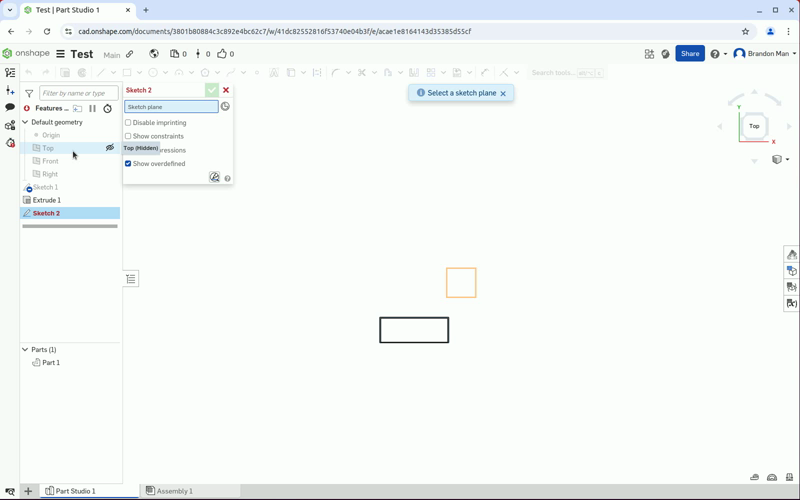
click(73, 150)
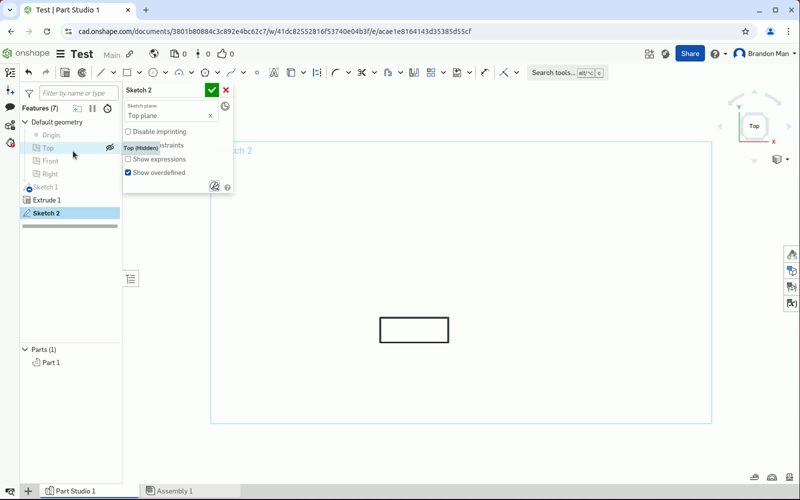
mouse_move(73, 352)
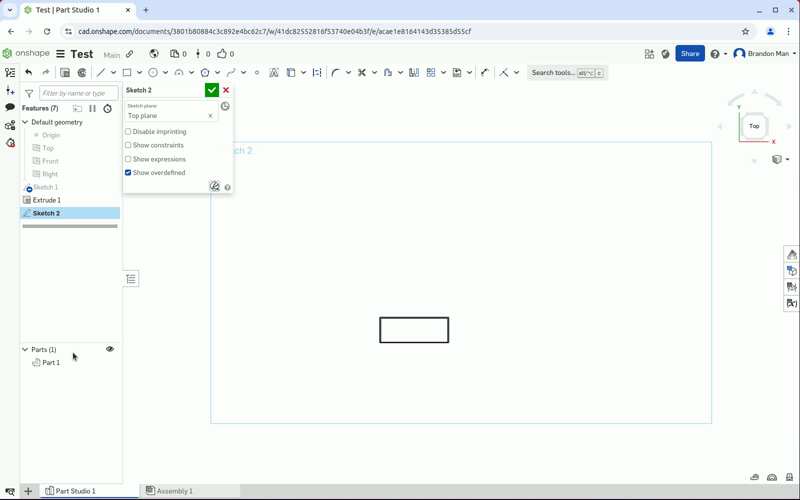
key(y)
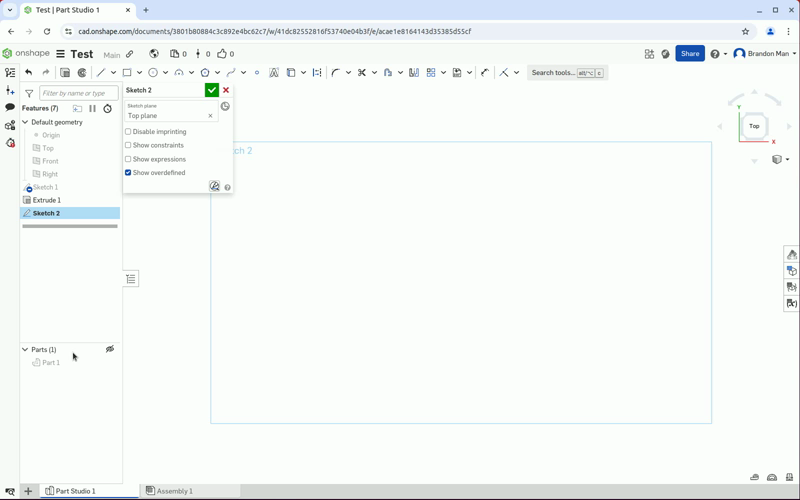
key(l)
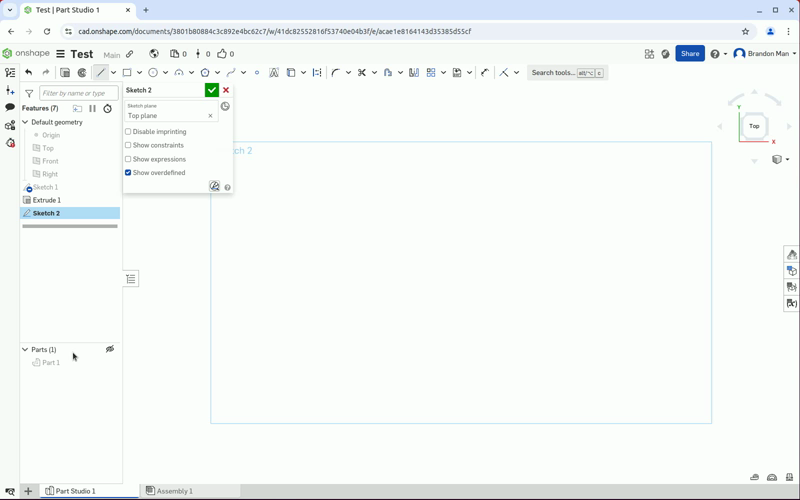
key_down(shift)
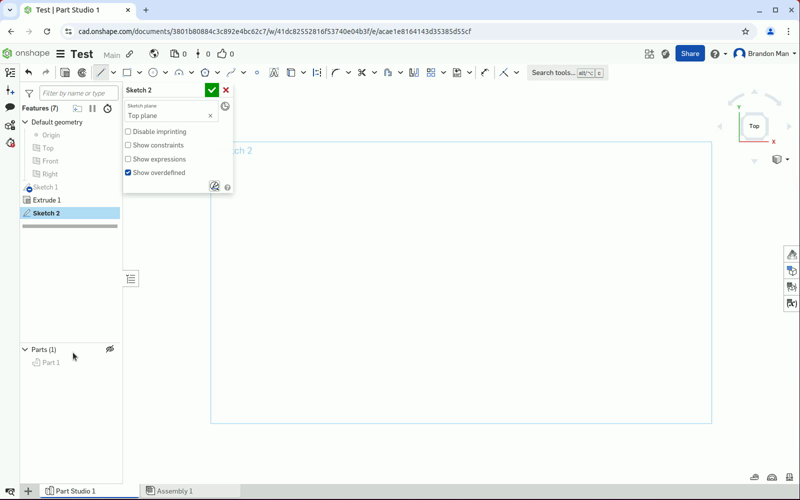
mouse_move(422, 311)
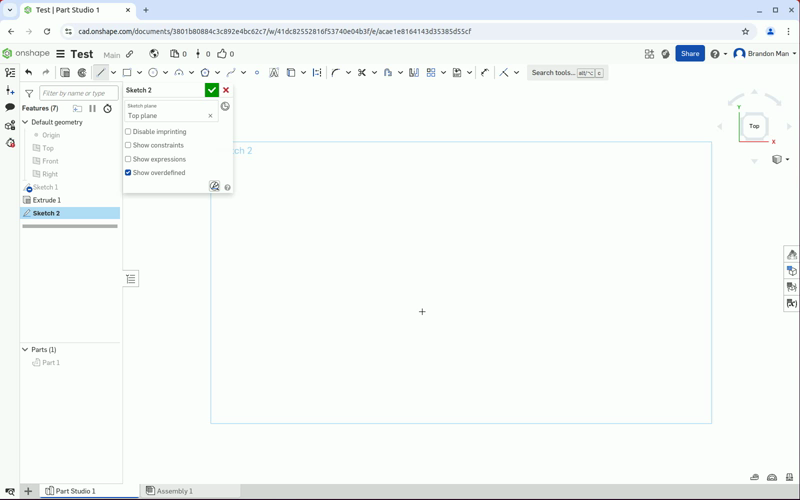
click(422, 311)
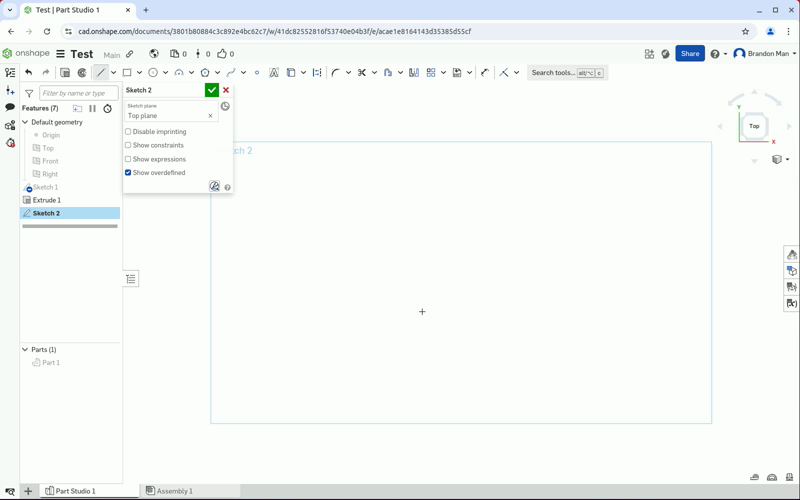
key_up(shift)
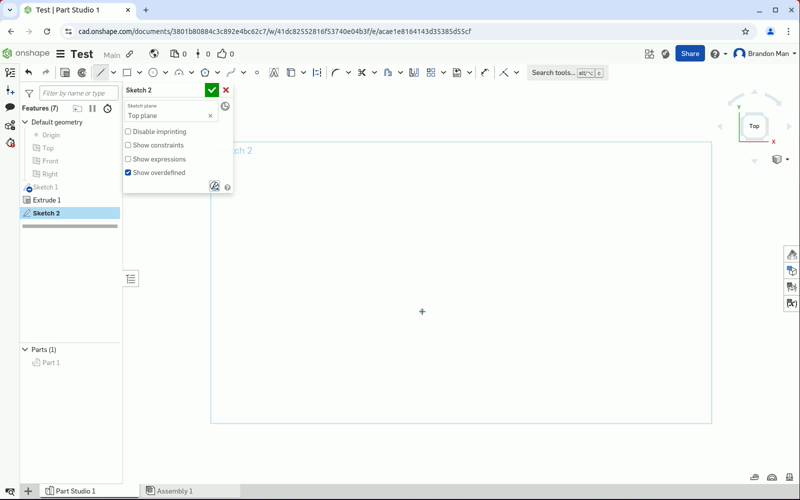
key_down(shift)
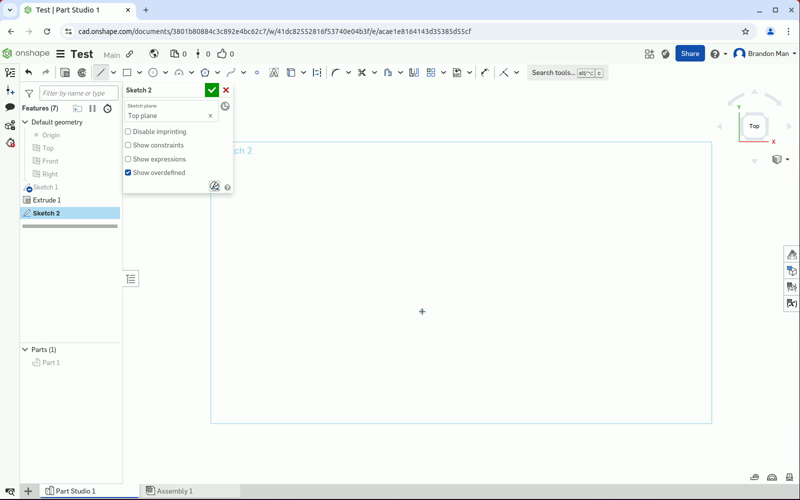
mouse_move(452, 311)
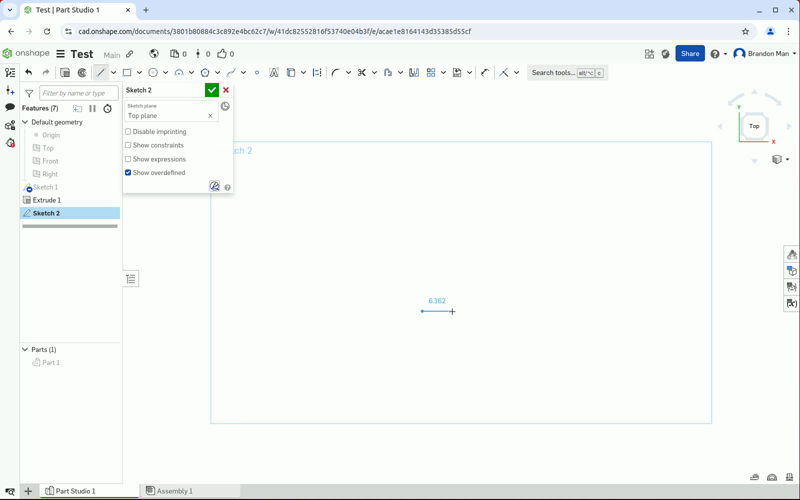
mouse_move(460, 311)
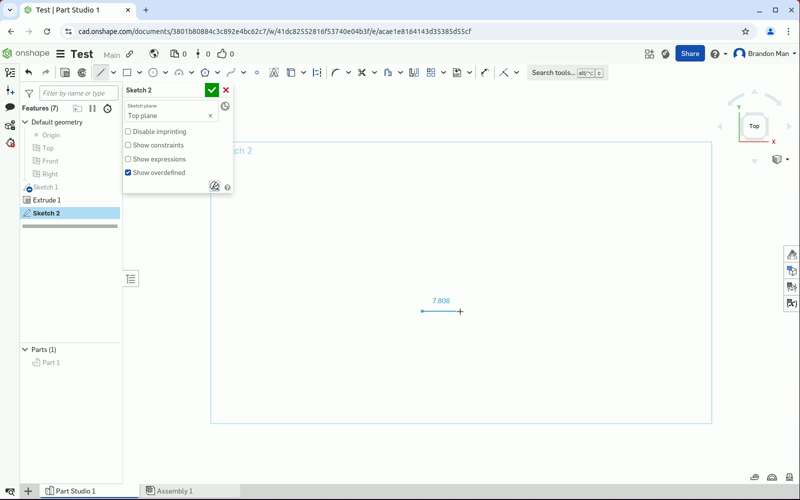
click(460, 311)
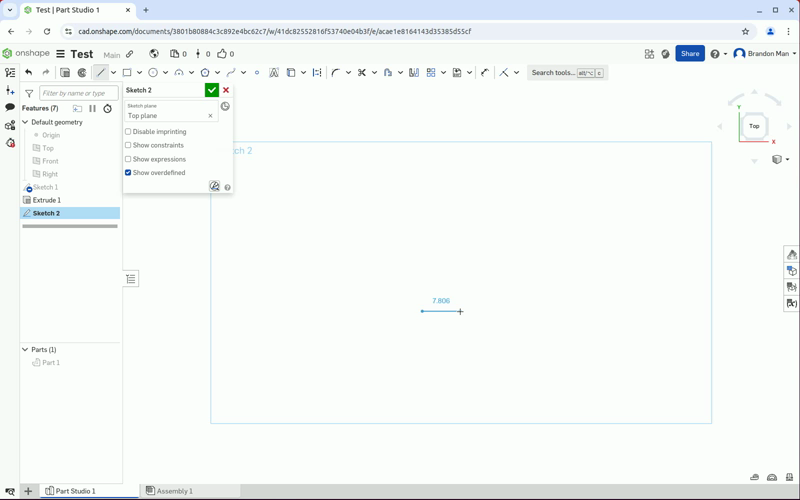
key_up(shift)
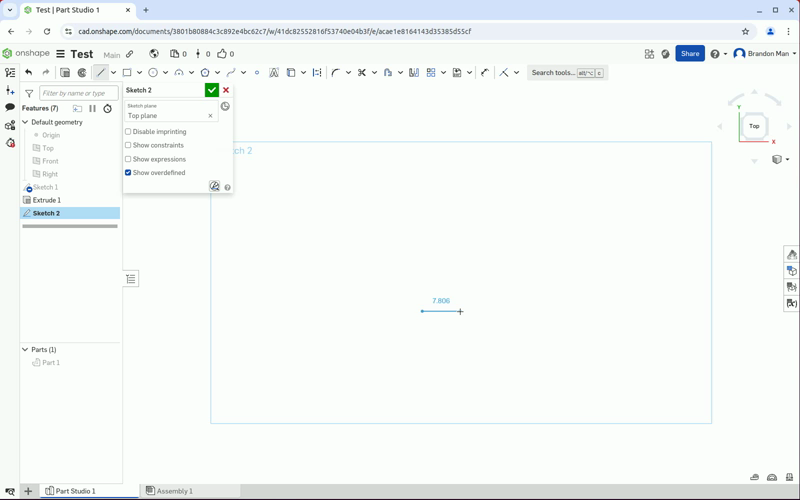
key_down(shift)
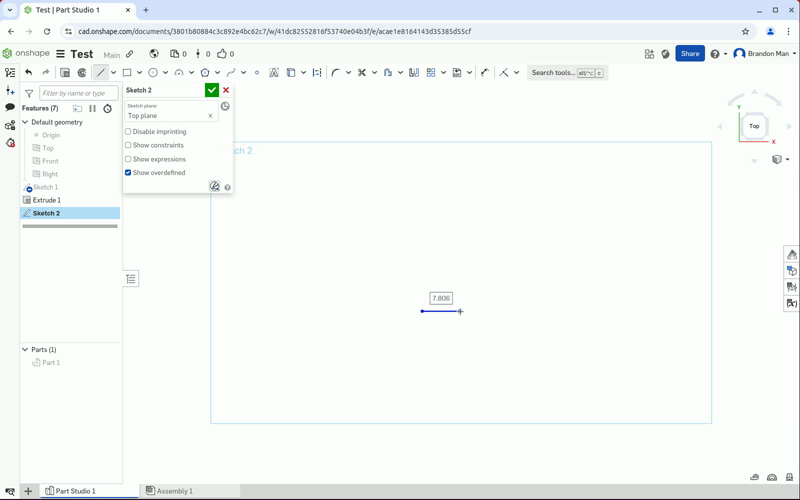
mouse_move(490, 311)
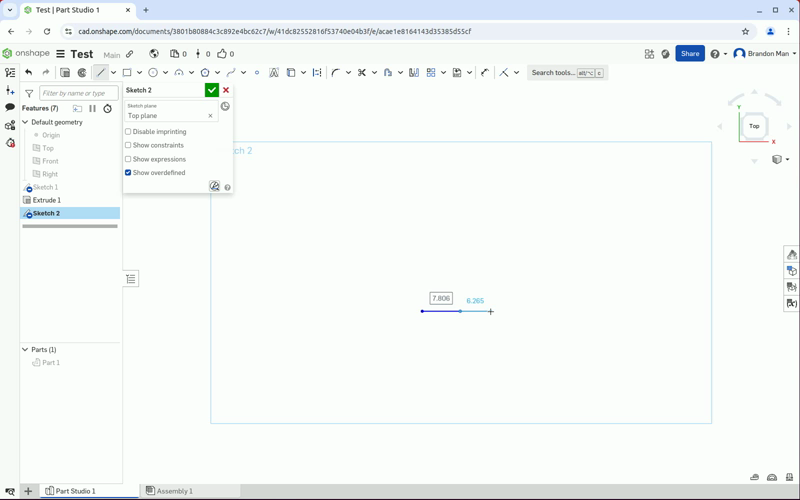
mouse_move(460, 283)
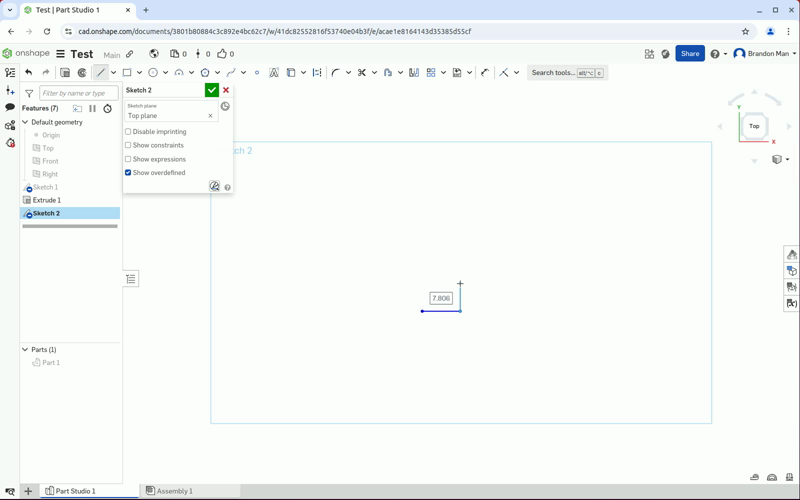
click(460, 283)
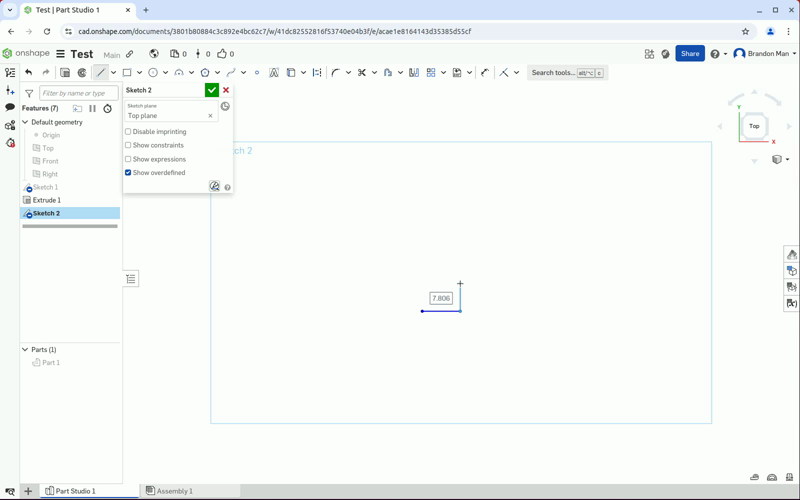
key_up(shift)
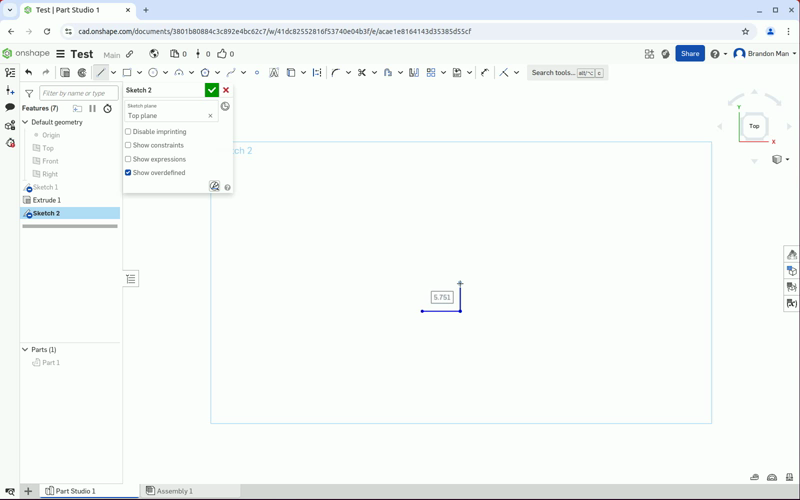
key_down(shift)
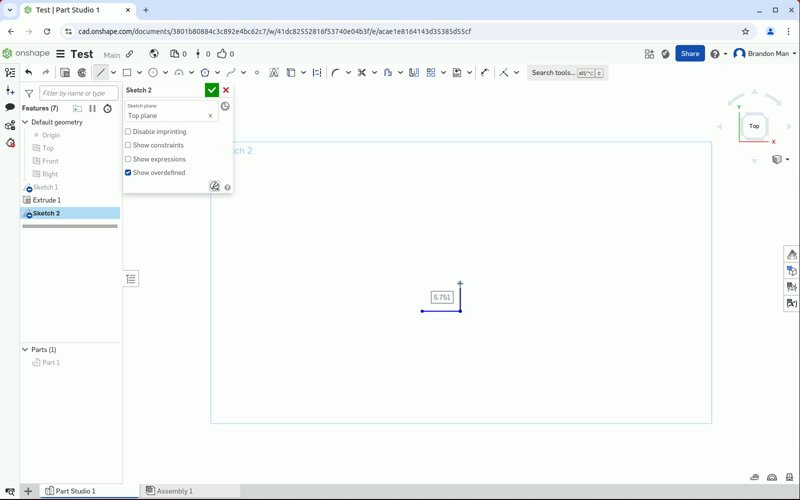
mouse_move(490, 283)
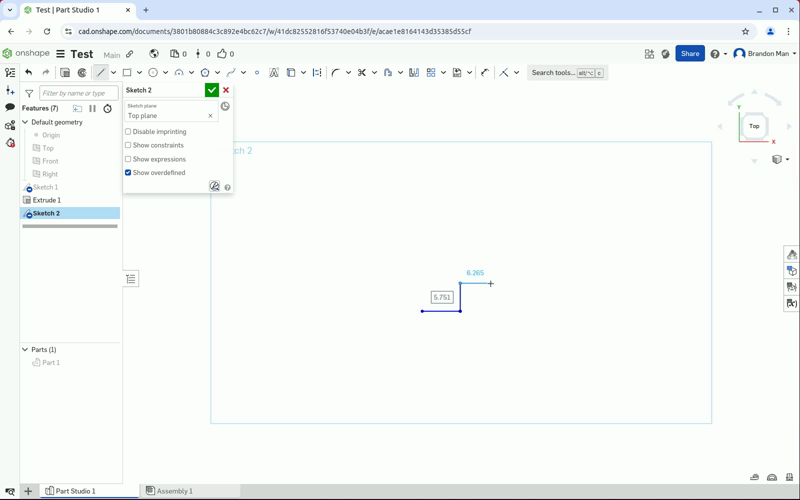
mouse_move(422, 283)
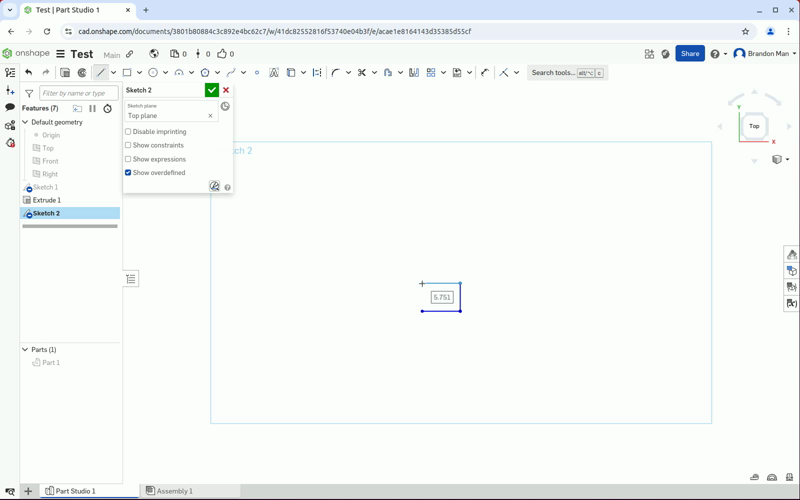
click(422, 283)
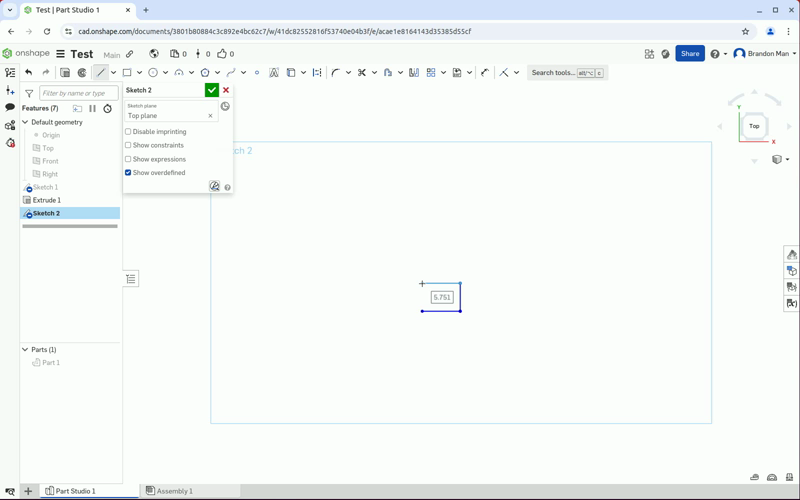
key_up(shift)
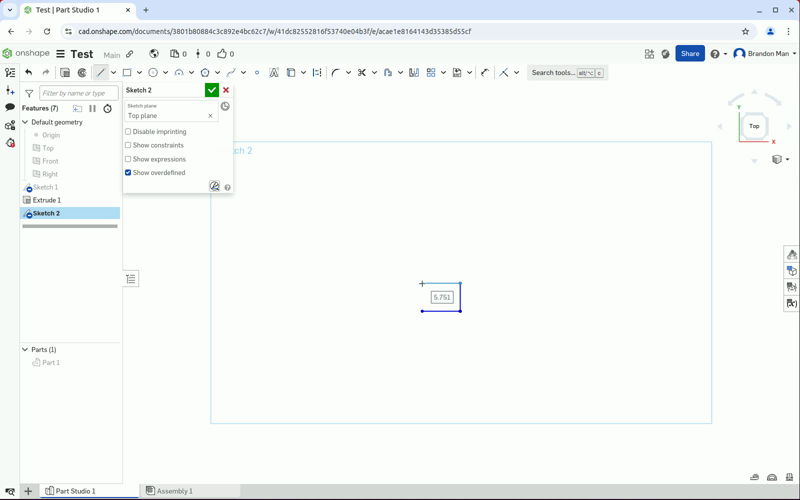
mouse_move(452, 283)
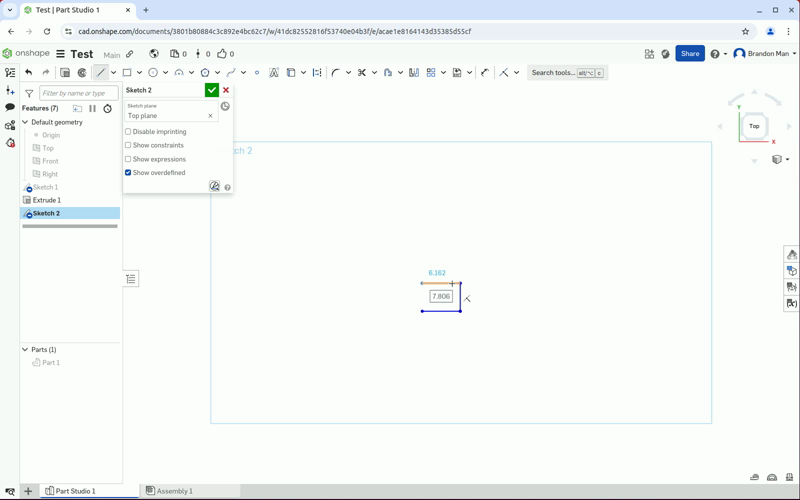
key_down(shift)
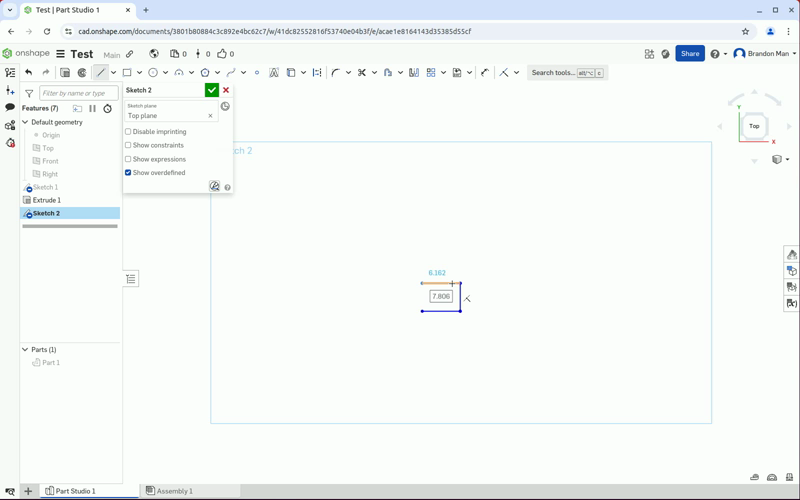
mouse_move(422, 311)
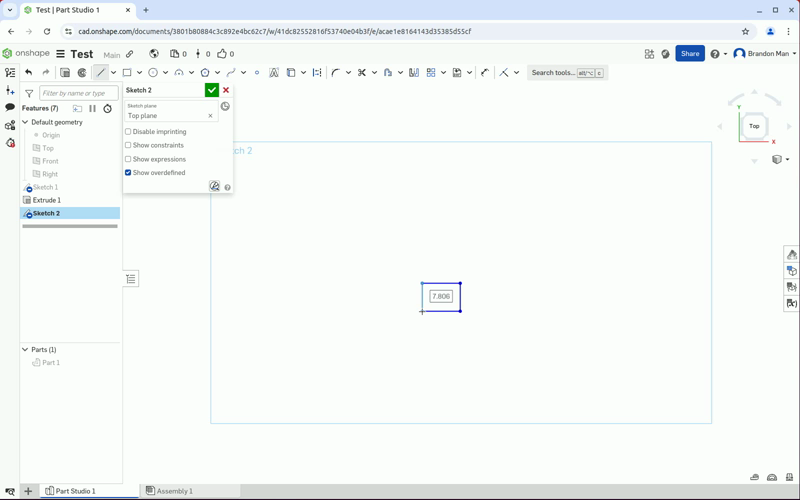
key_up(shift)
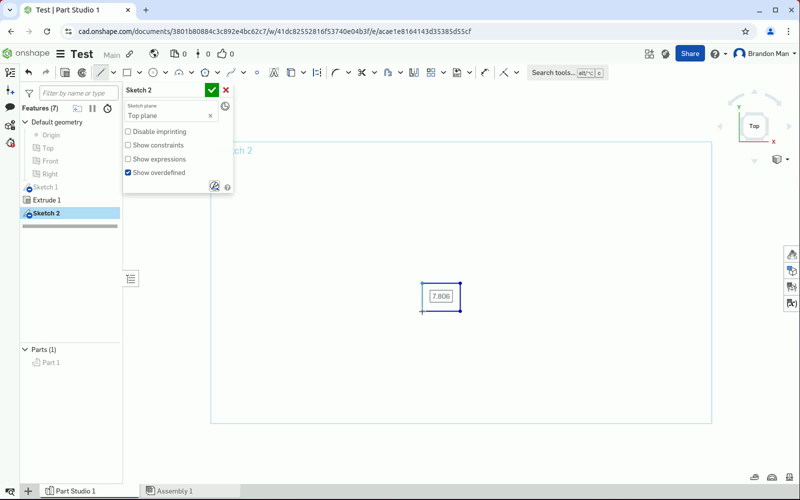
click(422, 311)
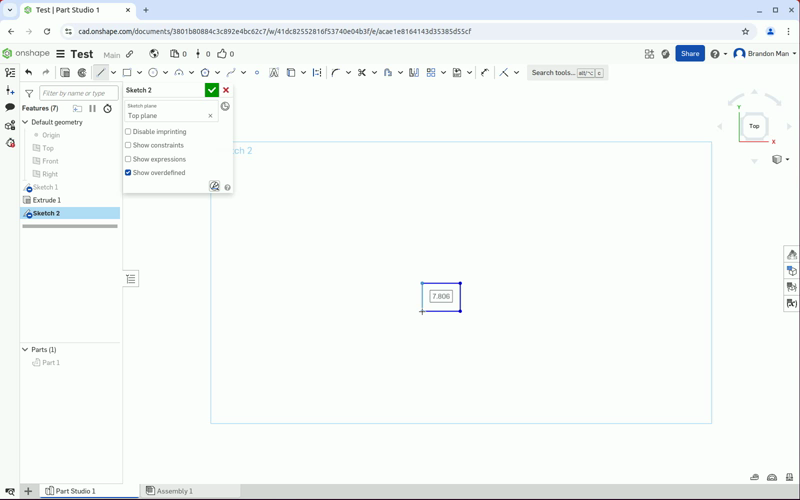
key(esc)
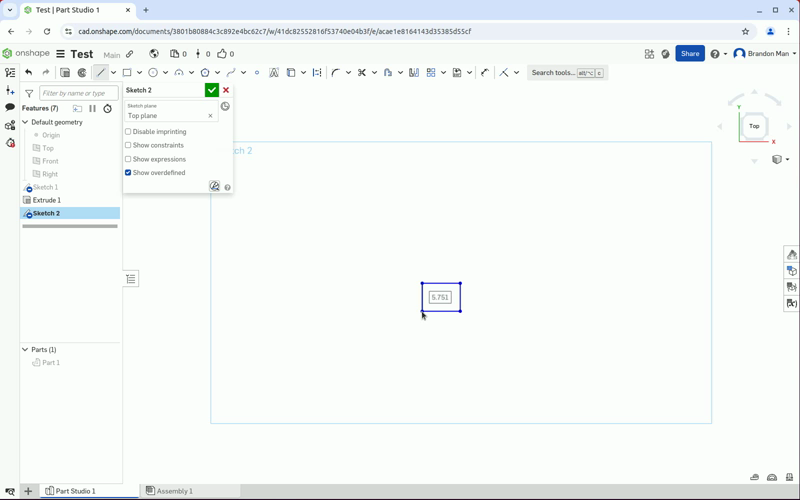
key(l)
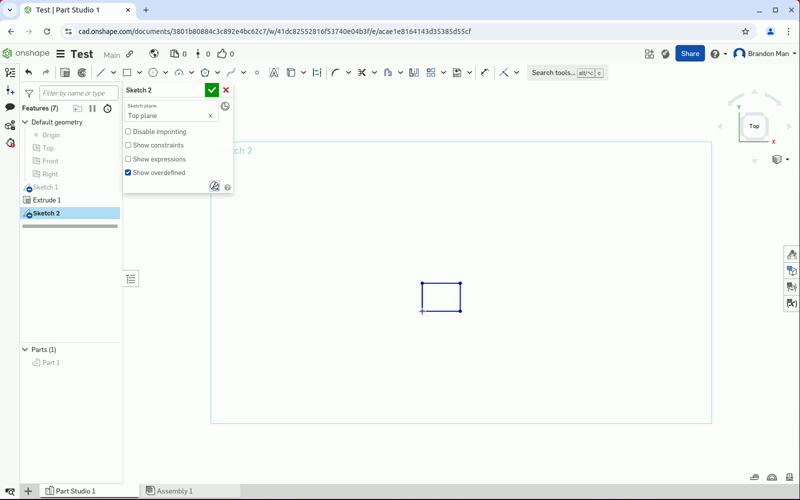
key_down(shift)
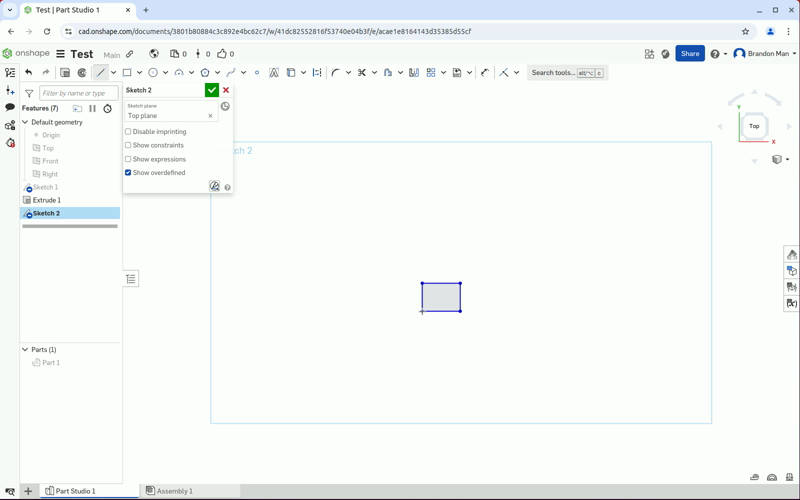
mouse_move(422, 310)
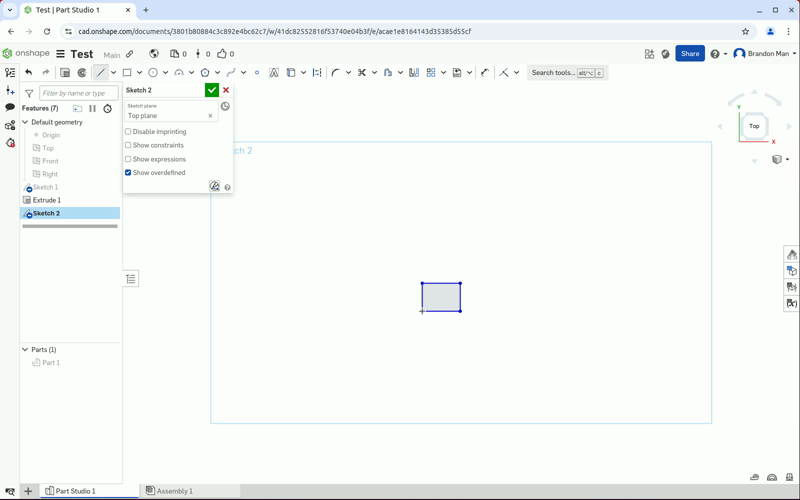
click(422, 310)
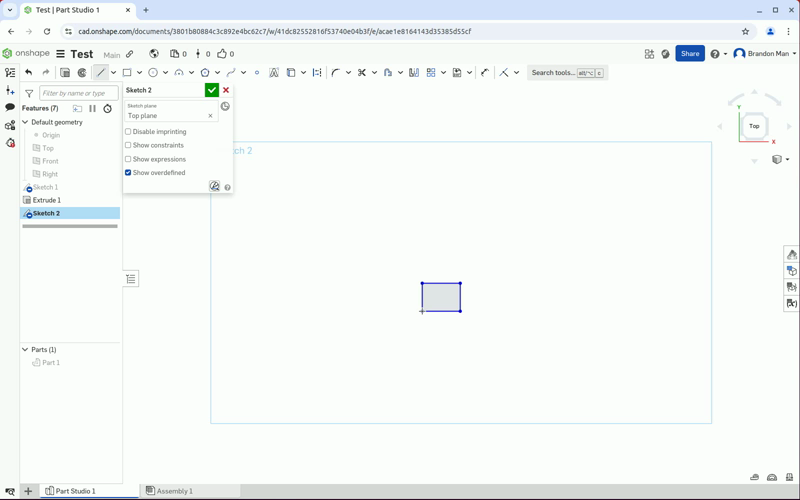
key_up(shift)
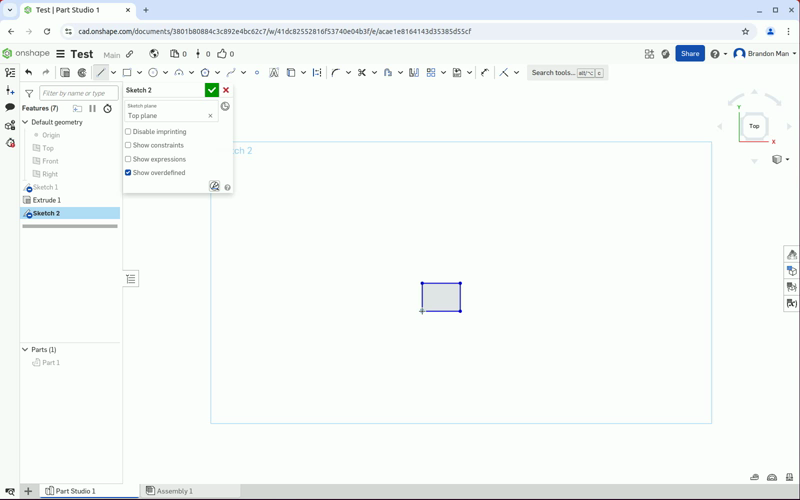
key_down(shift)
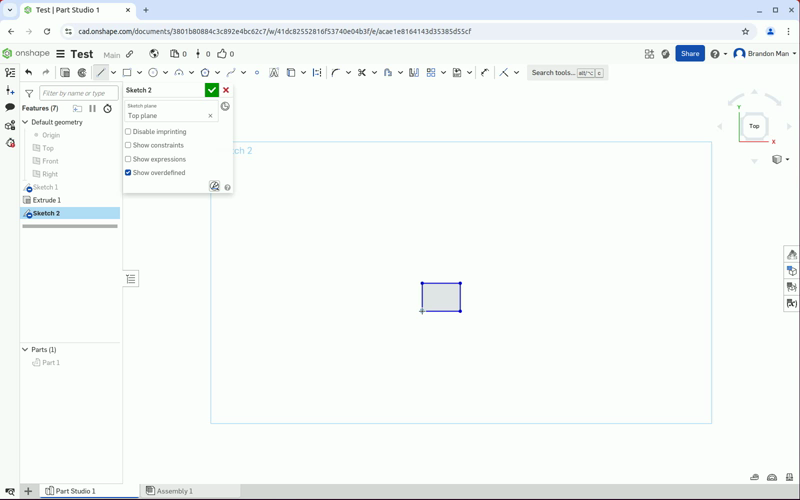
mouse_move(452, 310)
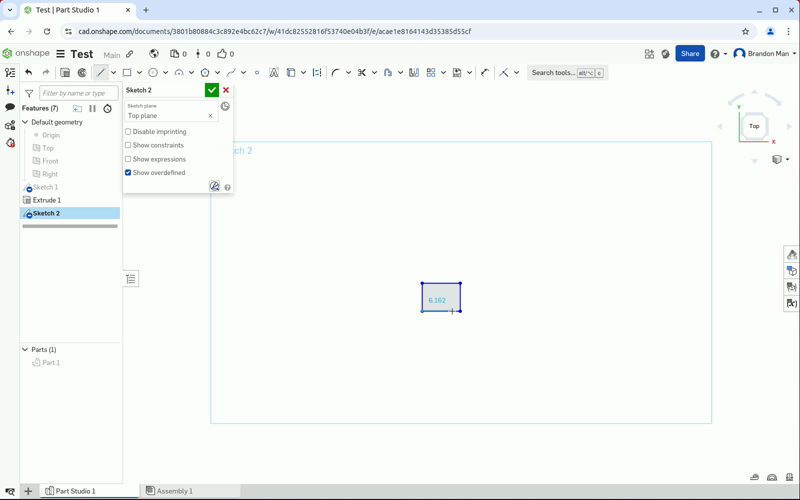
mouse_move(459, 310)
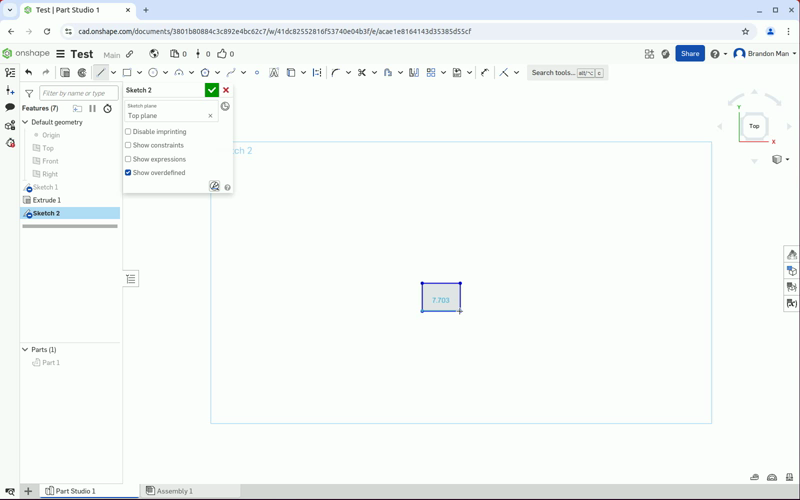
scroll(6)
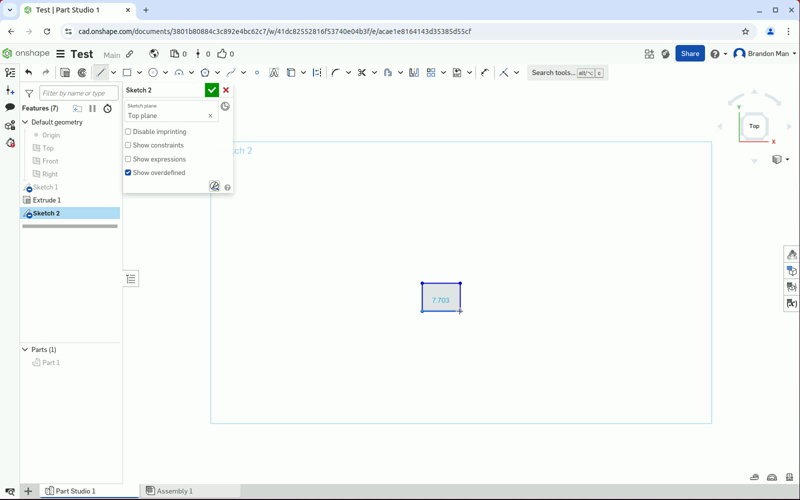
scroll(6)
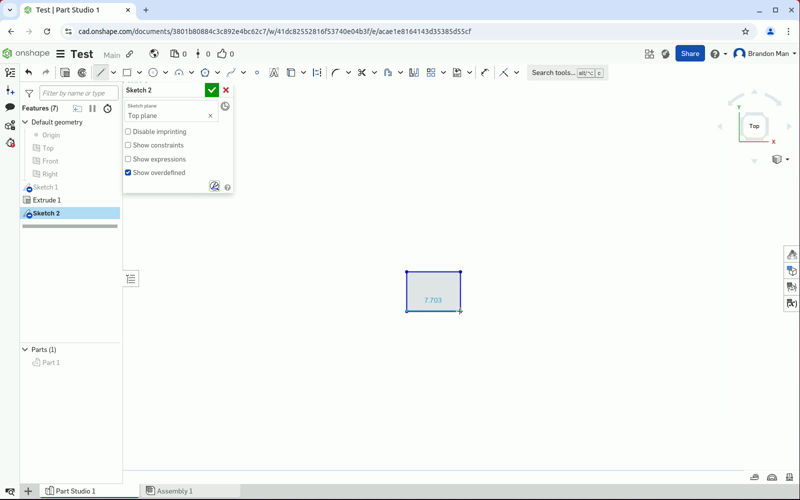
scroll(6)
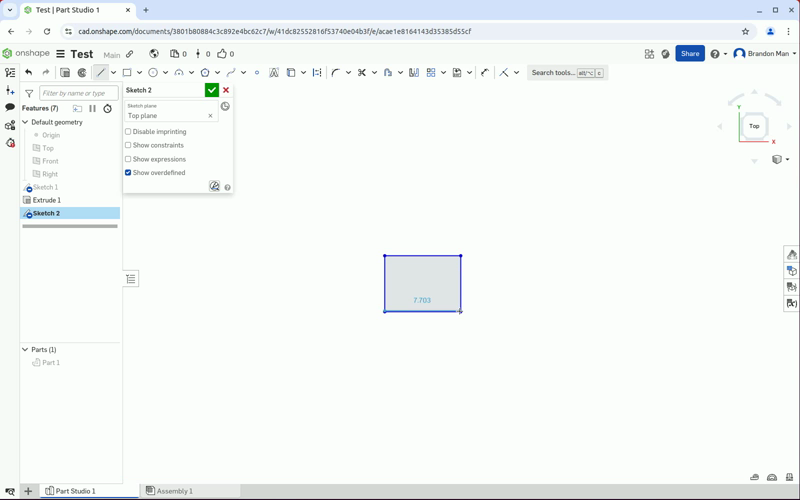
scroll(6)
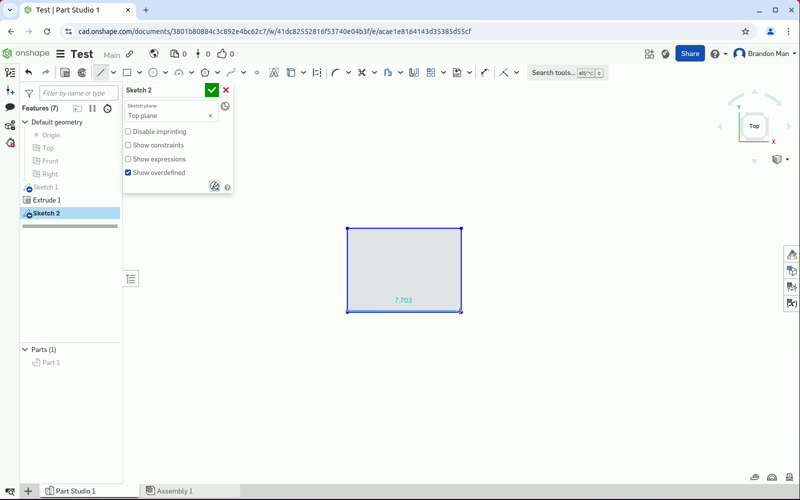
scroll(6)
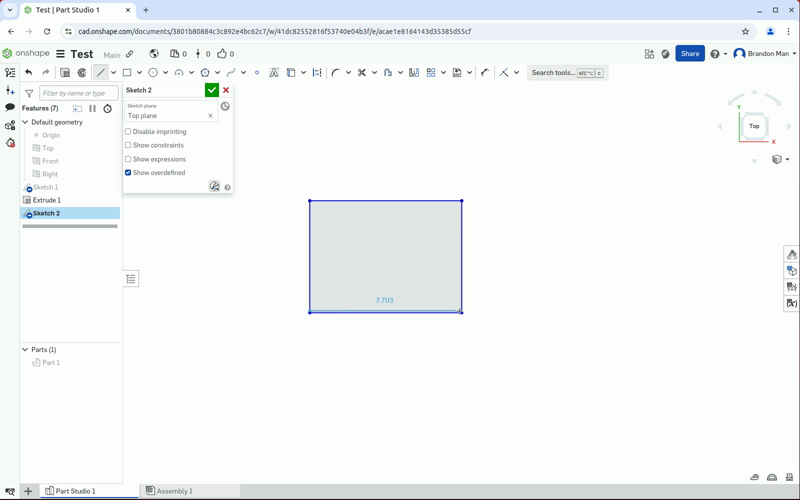
scroll(6)
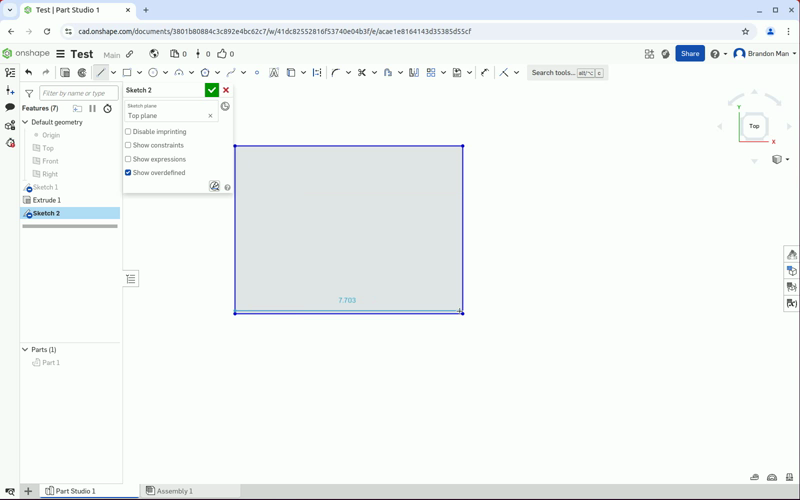
scroll(6)
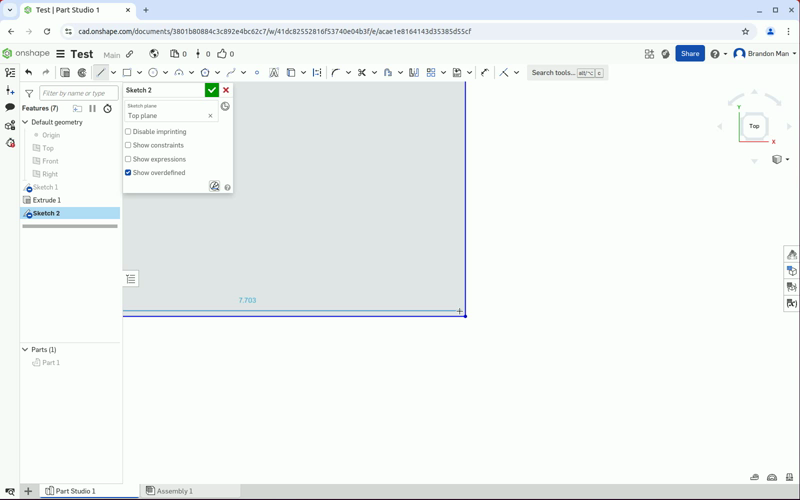
click(459, 310)
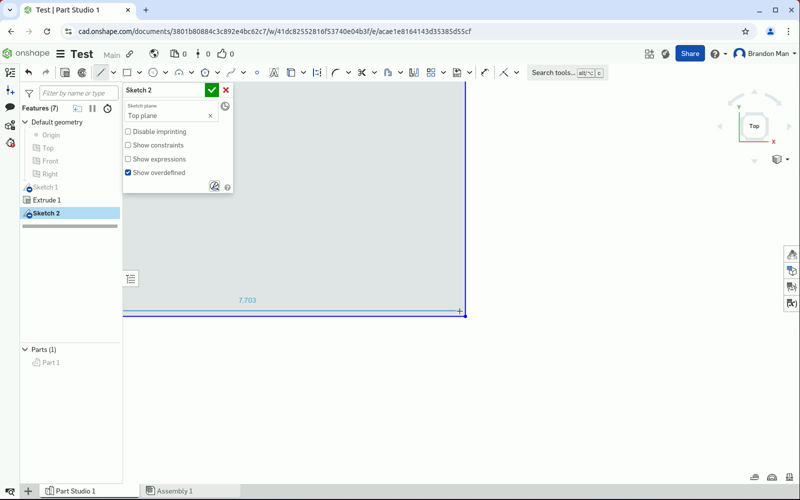
scroll(-6)
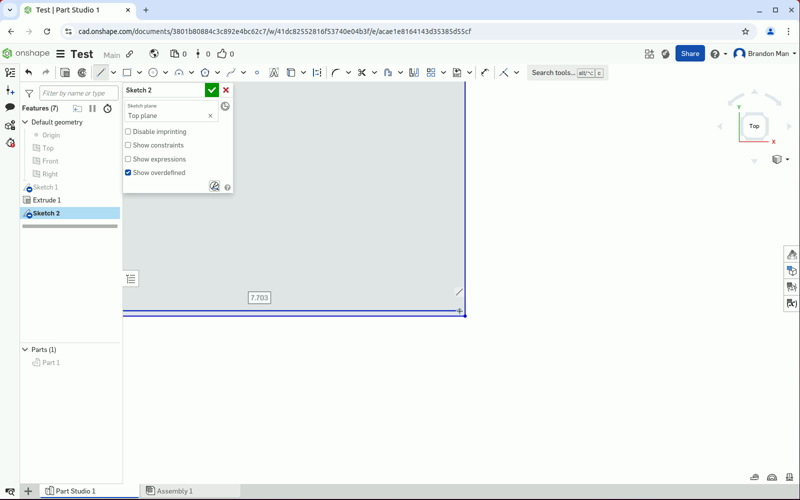
scroll(-6)
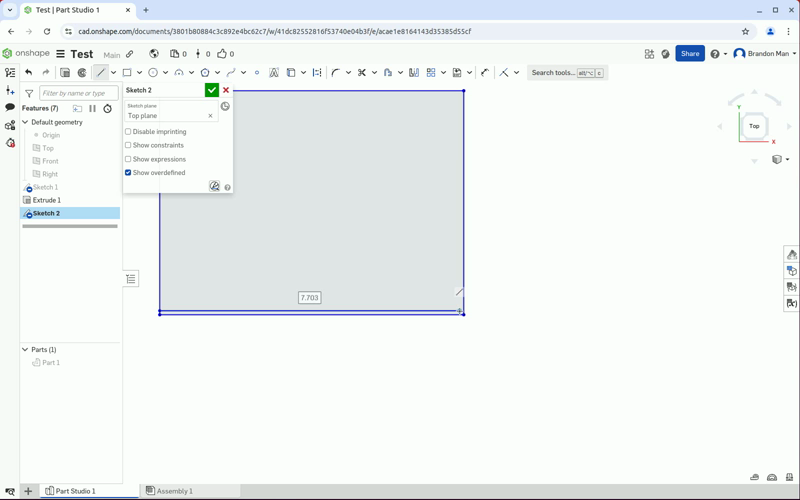
scroll(-6)
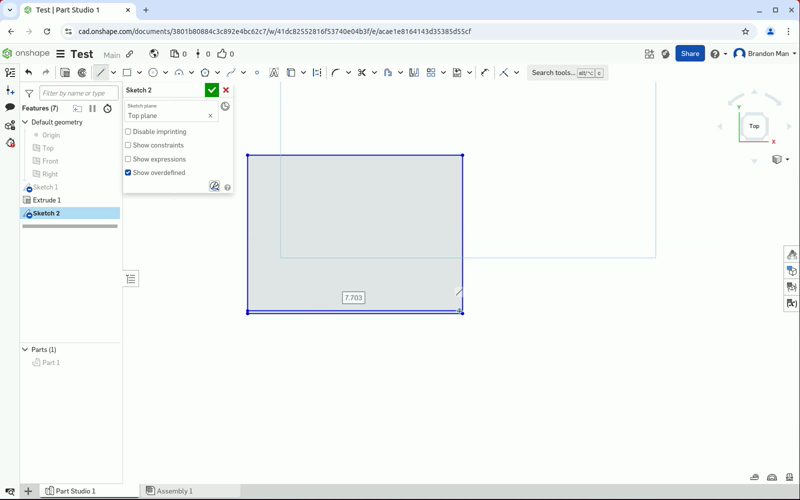
scroll(-6)
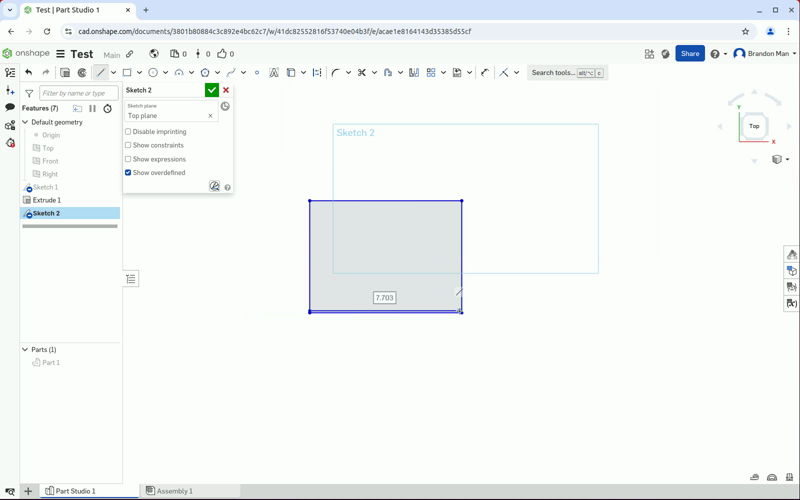
scroll(-6)
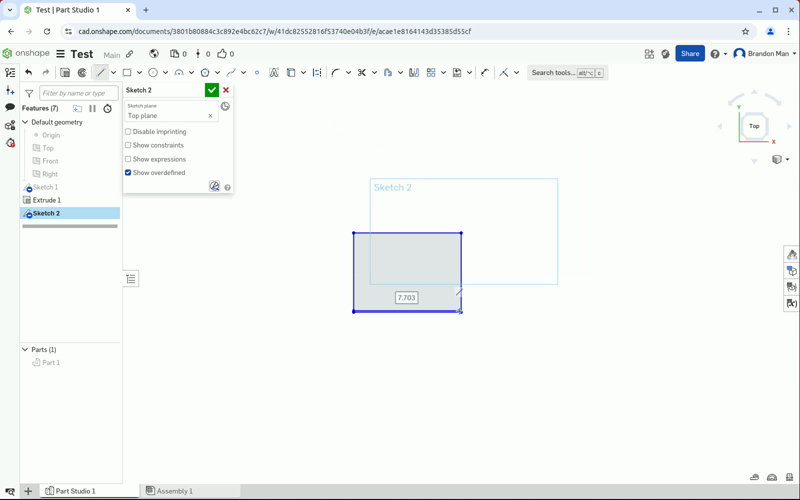
scroll(-6)
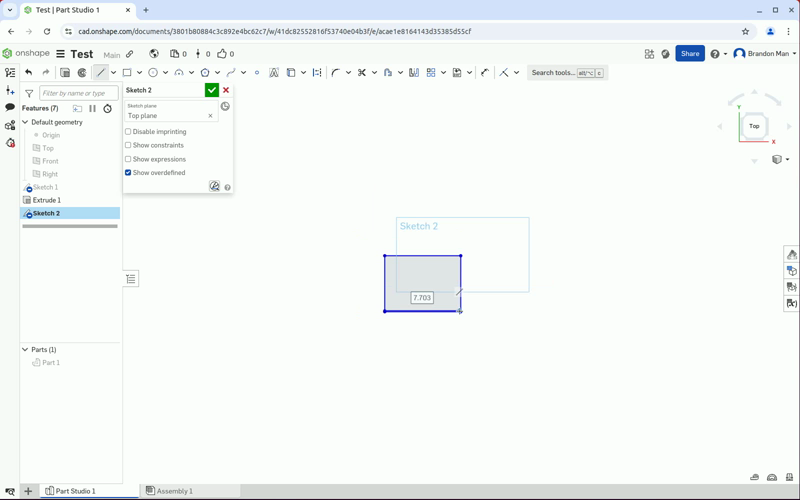
scroll(-6)
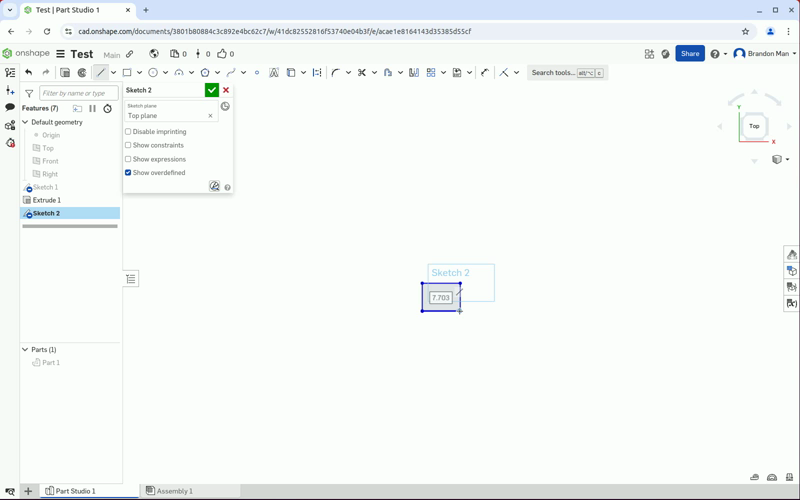
key_up(shift)
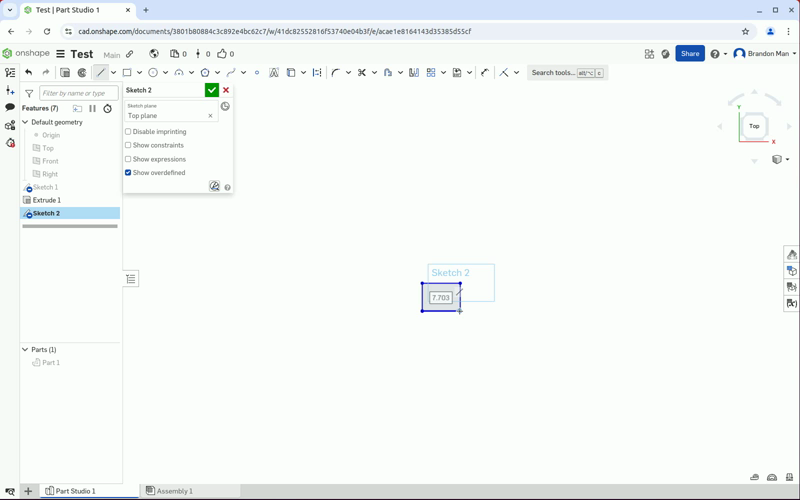
key_down(shift)
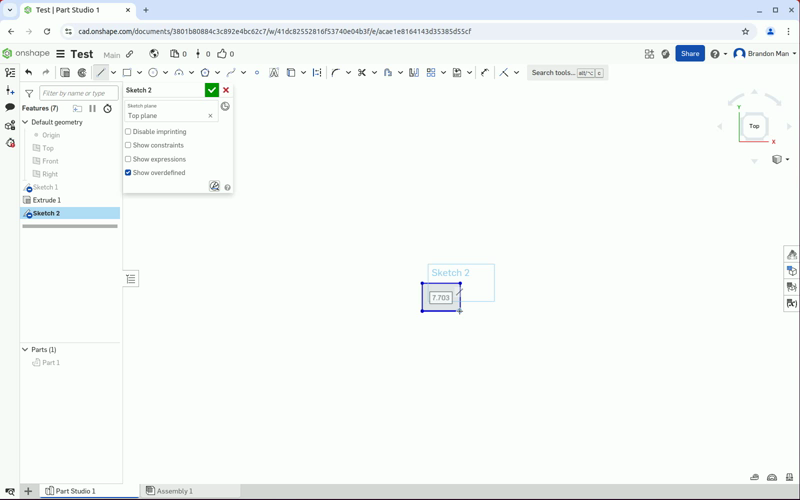
mouse_move(489, 310)
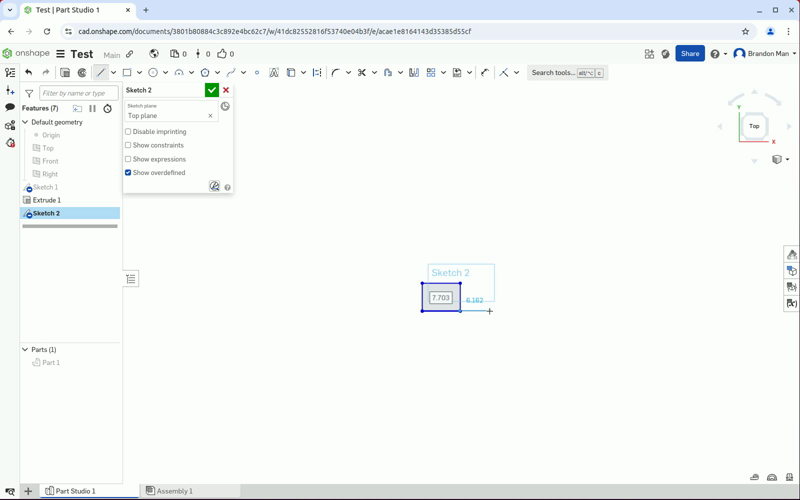
mouse_move(459, 283)
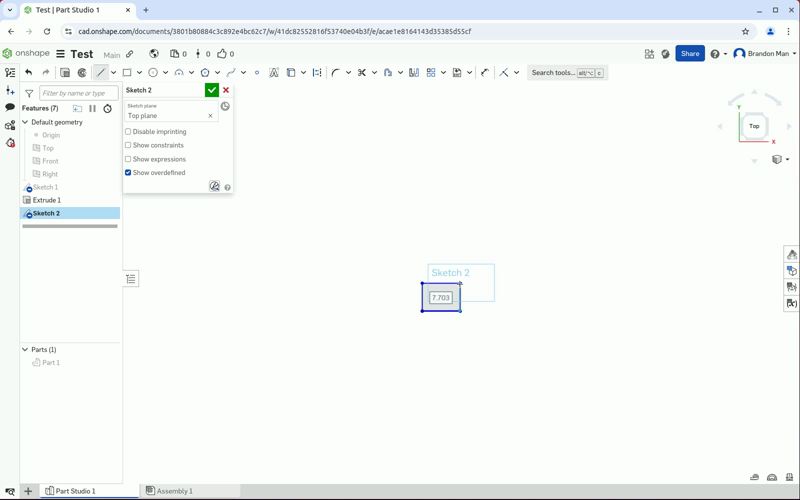
scroll(6)
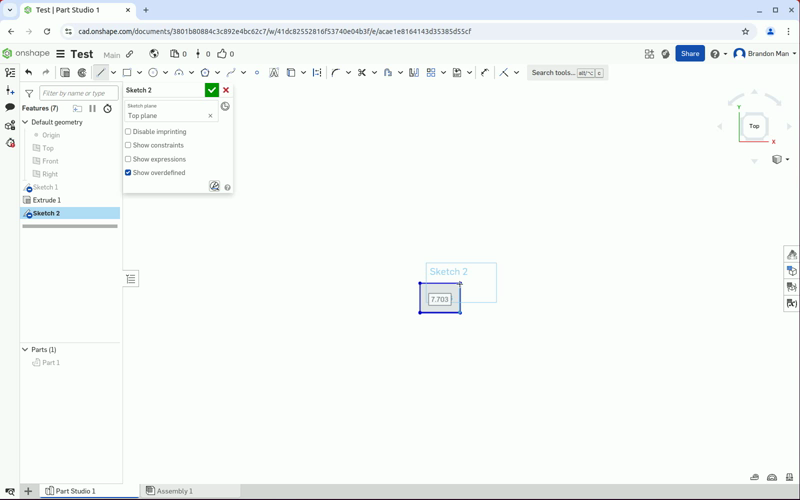
scroll(6)
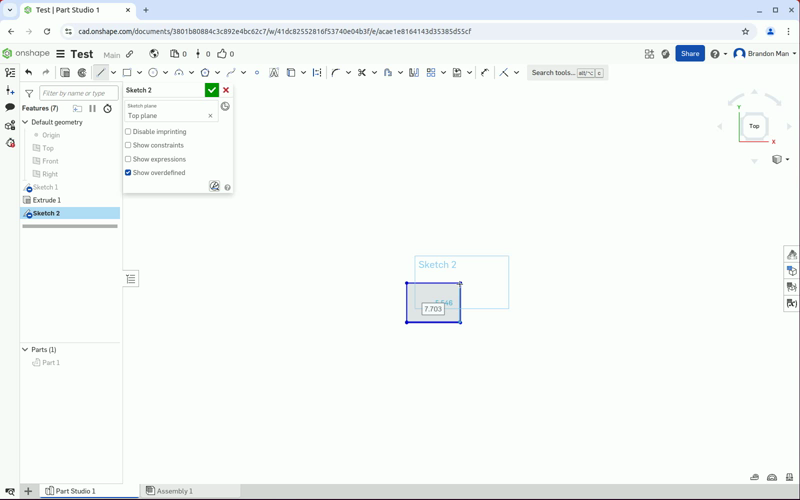
scroll(6)
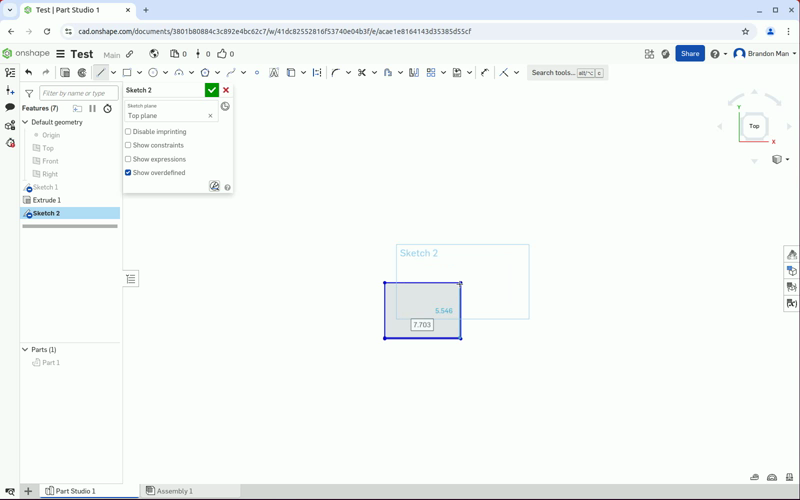
scroll(6)
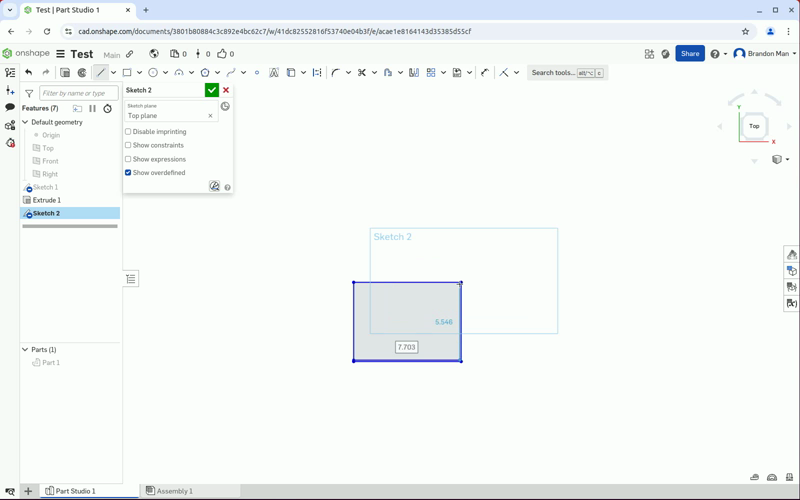
scroll(6)
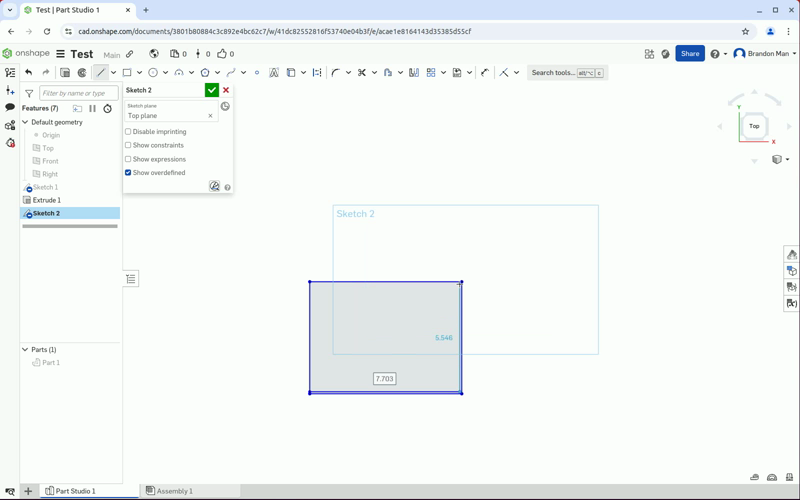
scroll(6)
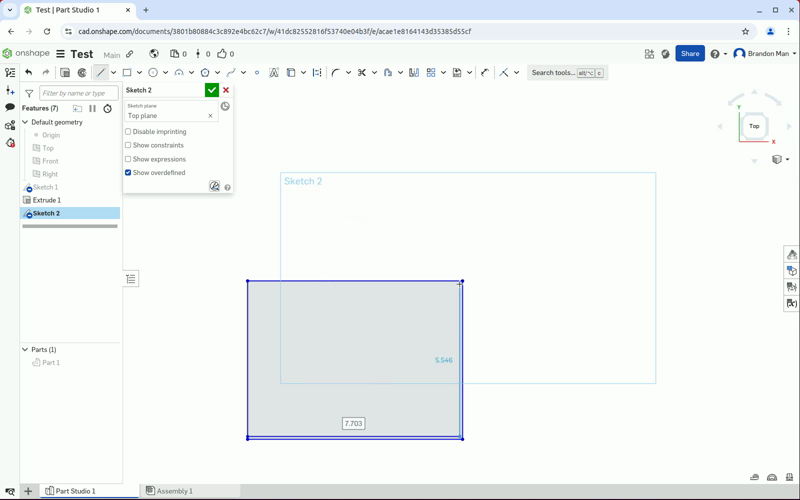
scroll(6)
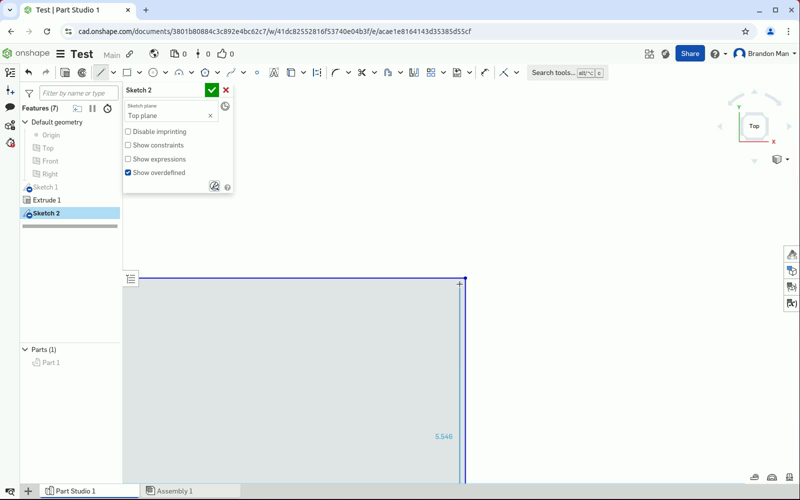
click(459, 283)
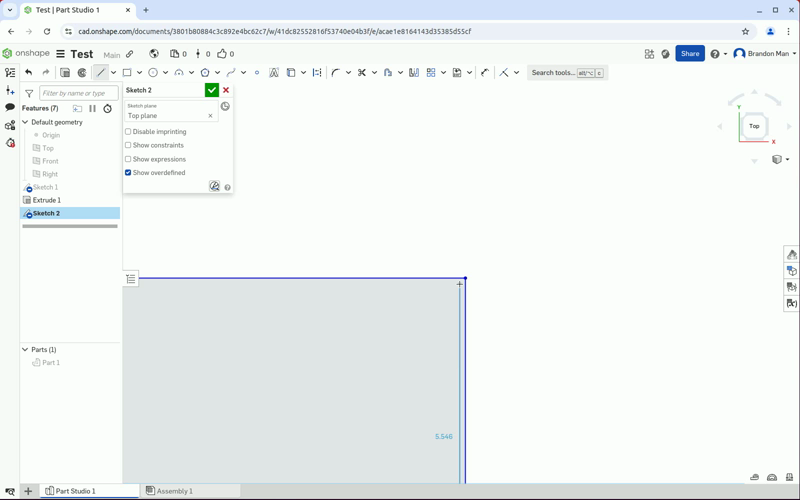
scroll(-6)
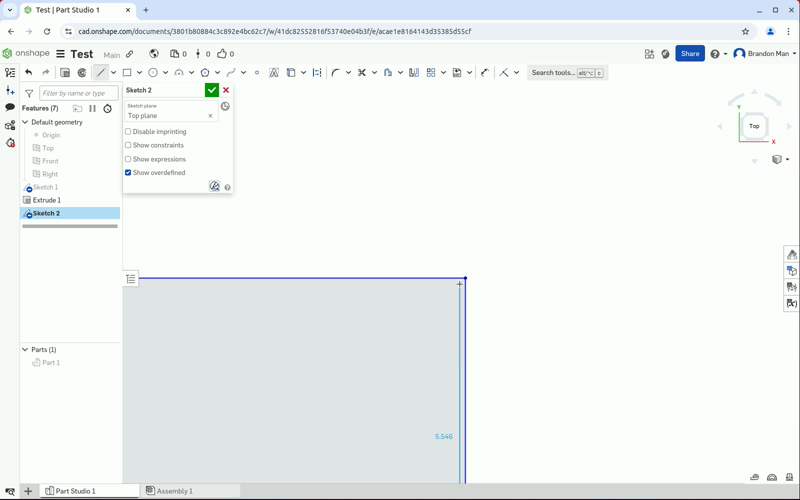
scroll(-6)
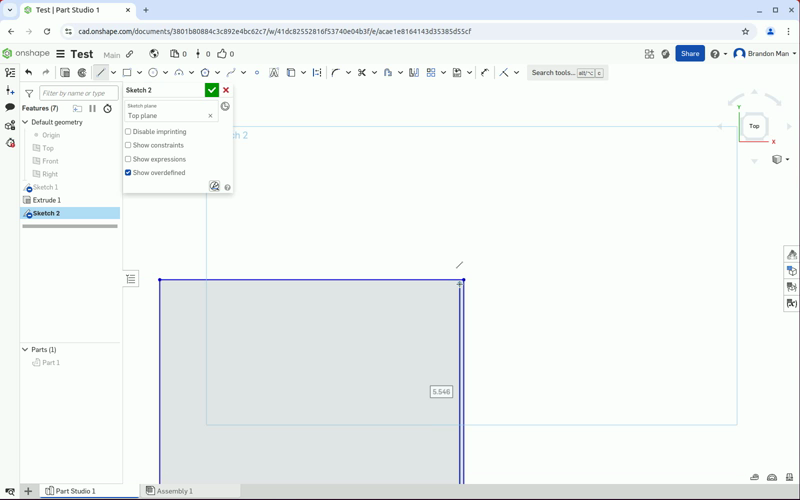
scroll(-6)
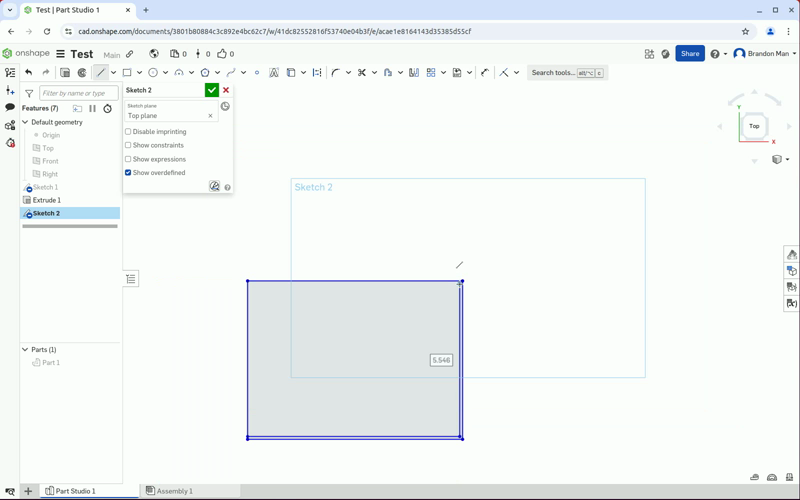
scroll(-6)
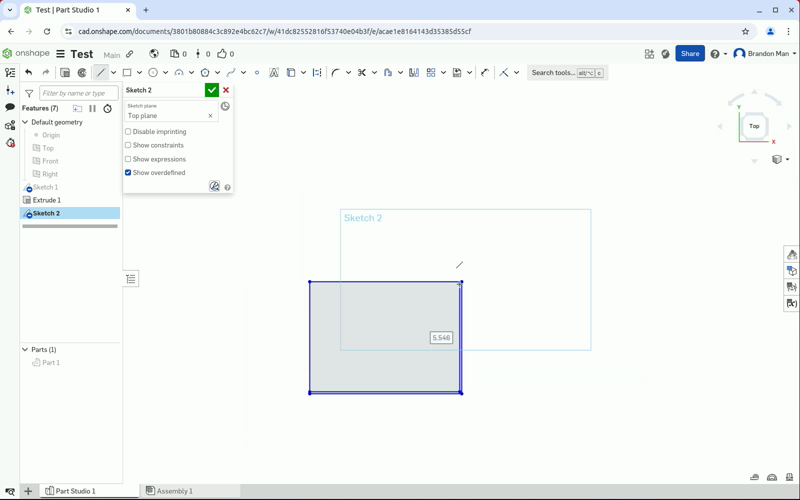
scroll(-6)
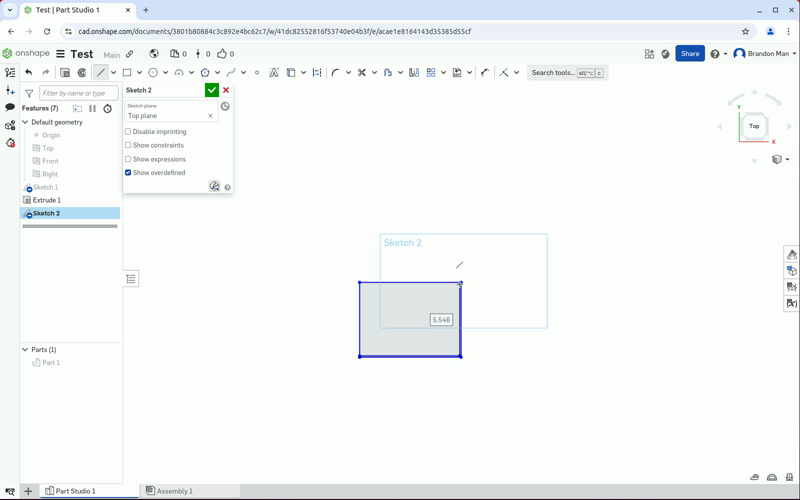
scroll(-6)
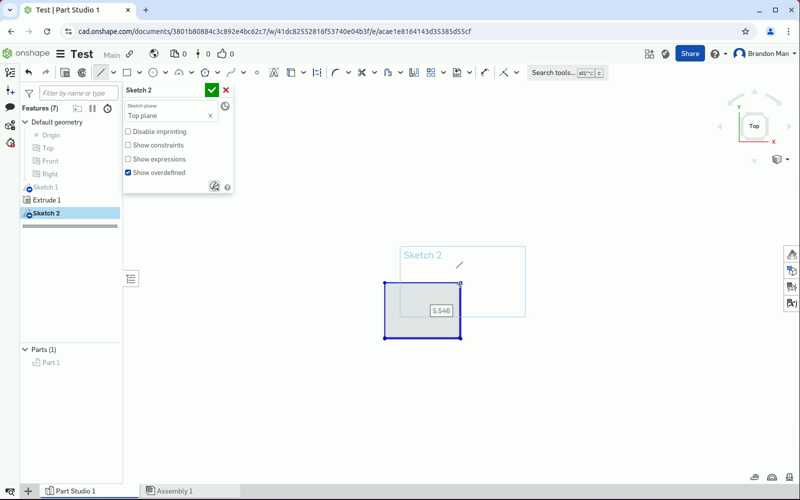
scroll(-6)
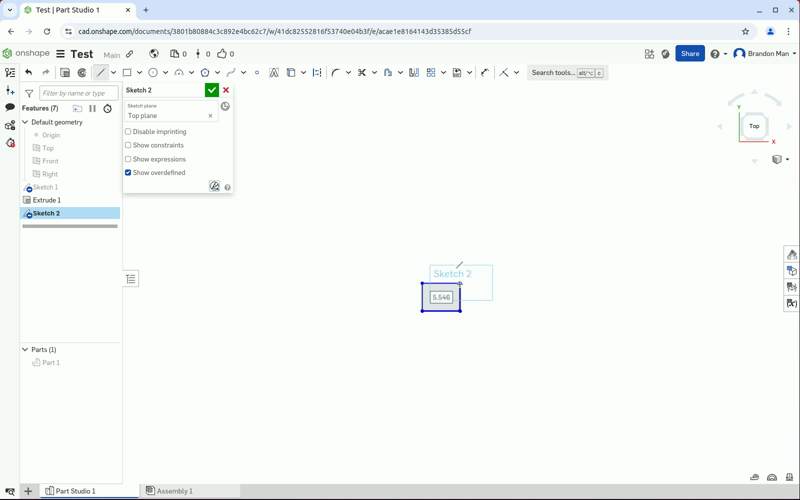
key_up(shift)
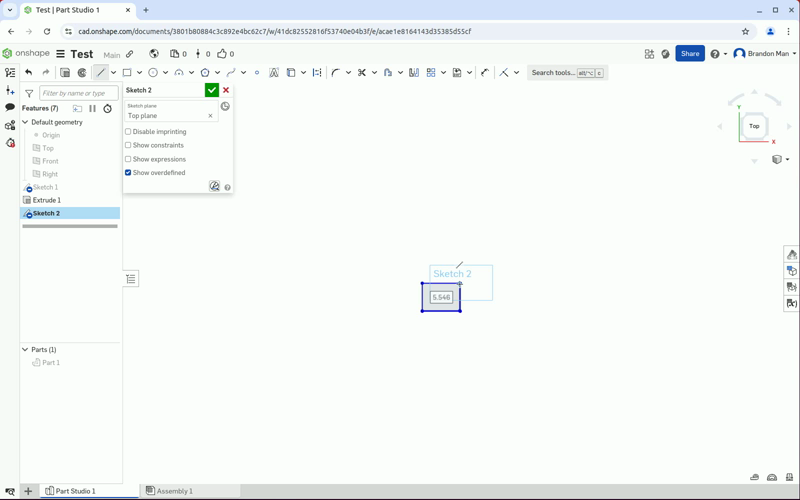
key_down(shift)
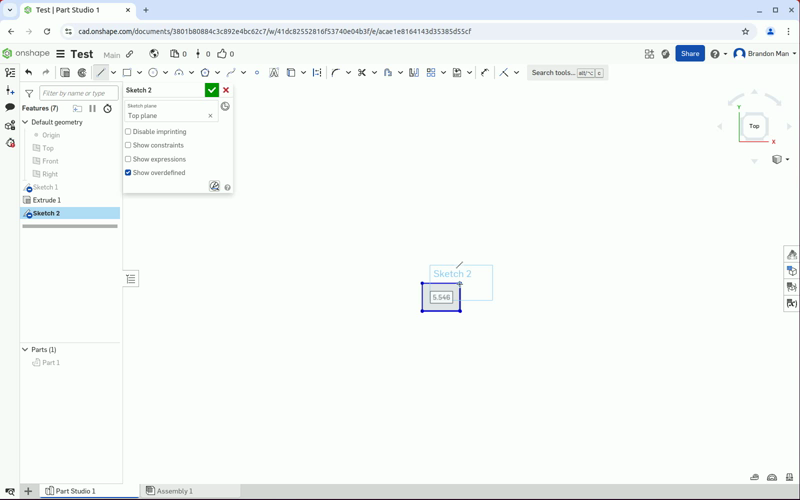
mouse_move(489, 283)
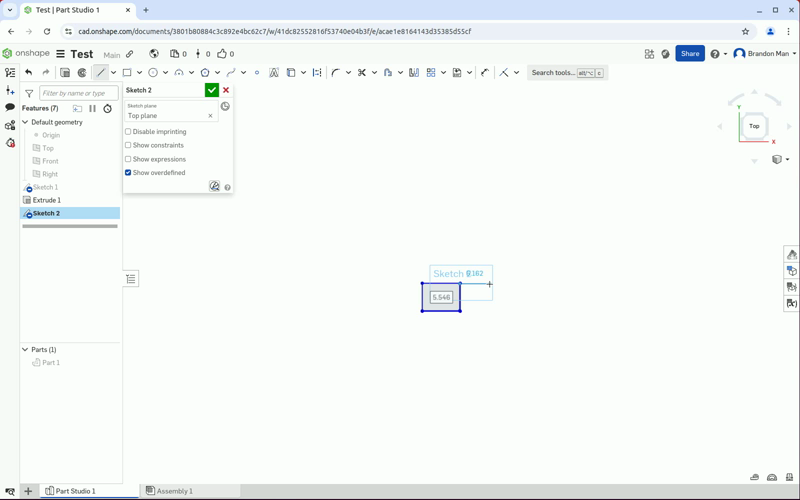
mouse_move(422, 283)
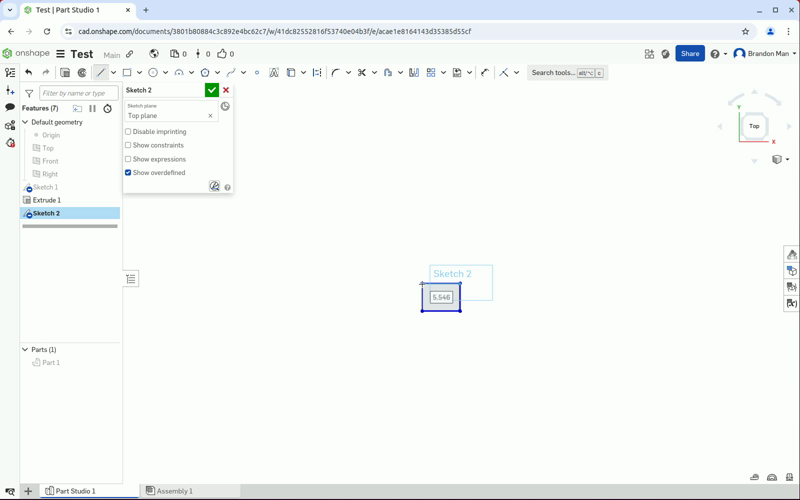
scroll(6)
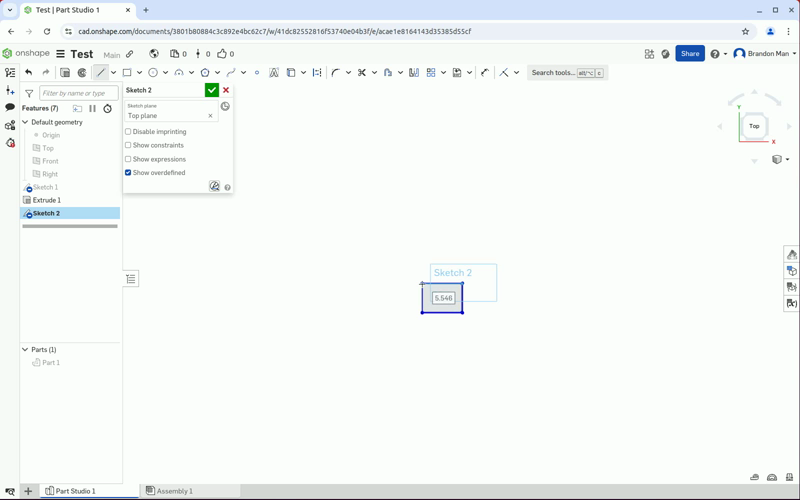
scroll(6)
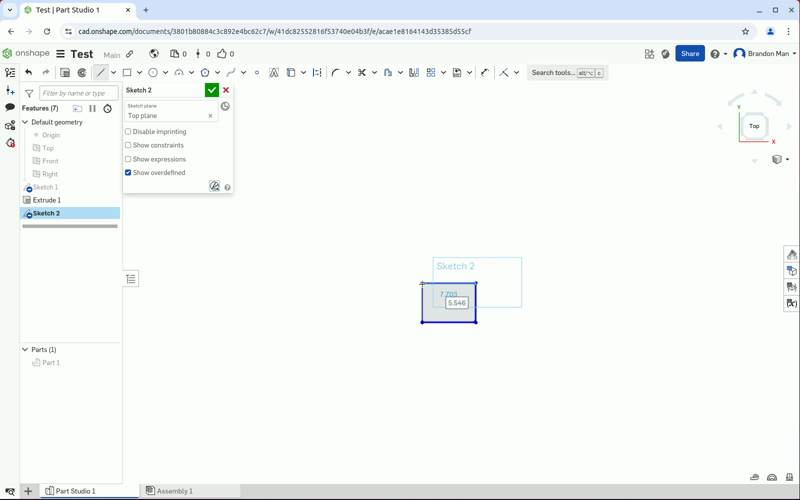
scroll(6)
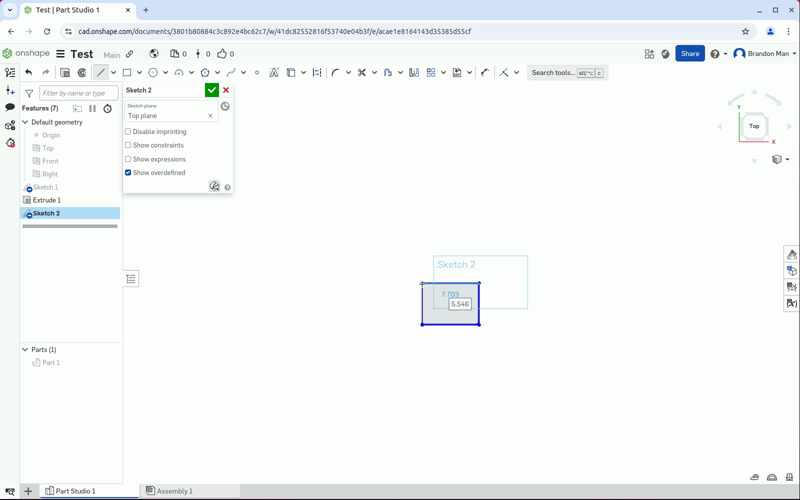
scroll(6)
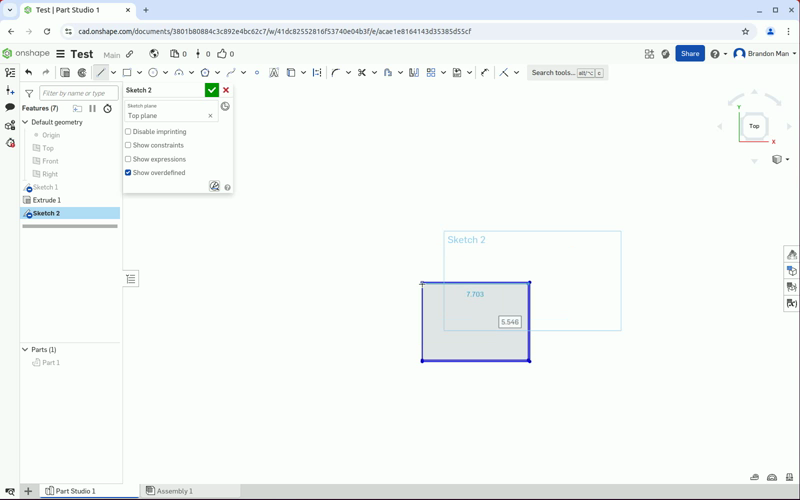
scroll(6)
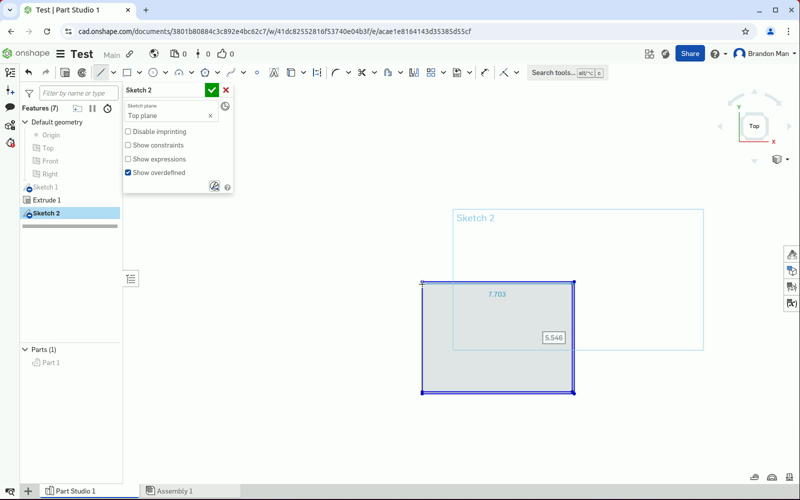
scroll(6)
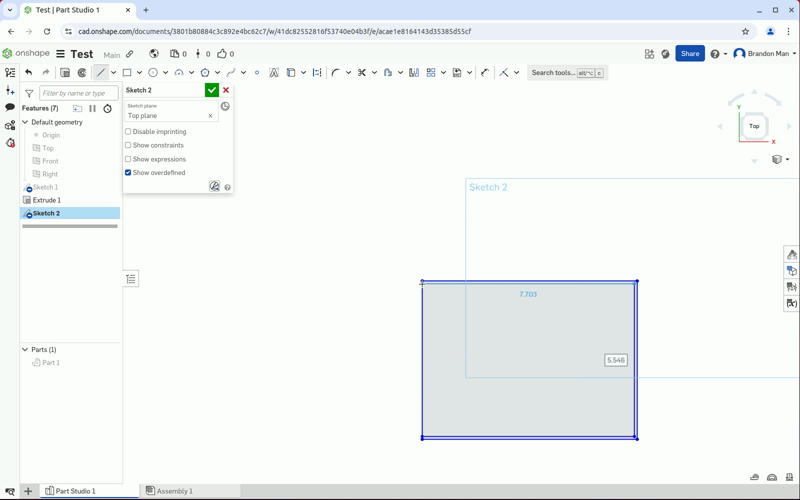
scroll(6)
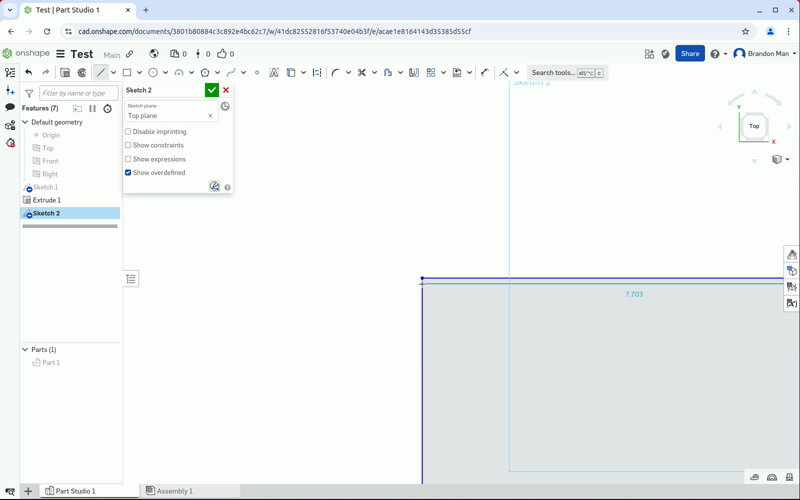
click(422, 283)
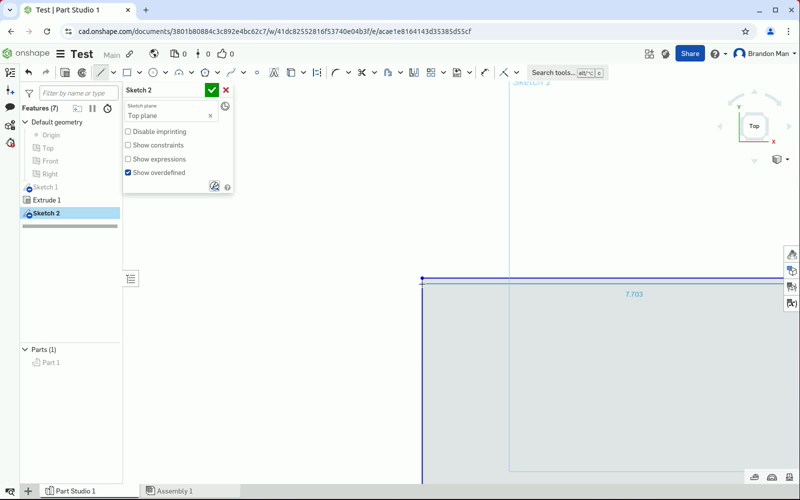
scroll(-6)
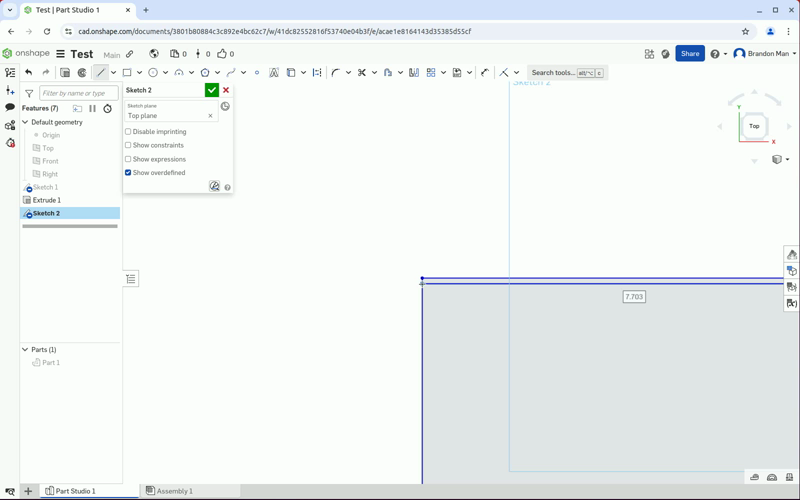
scroll(-6)
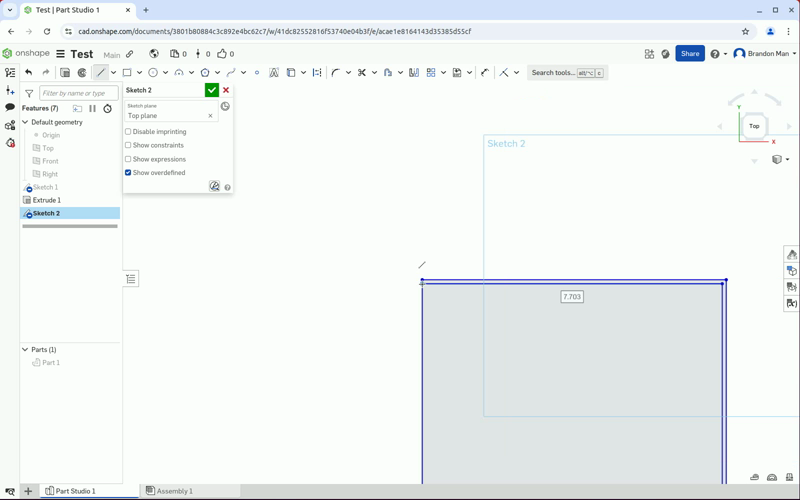
scroll(-6)
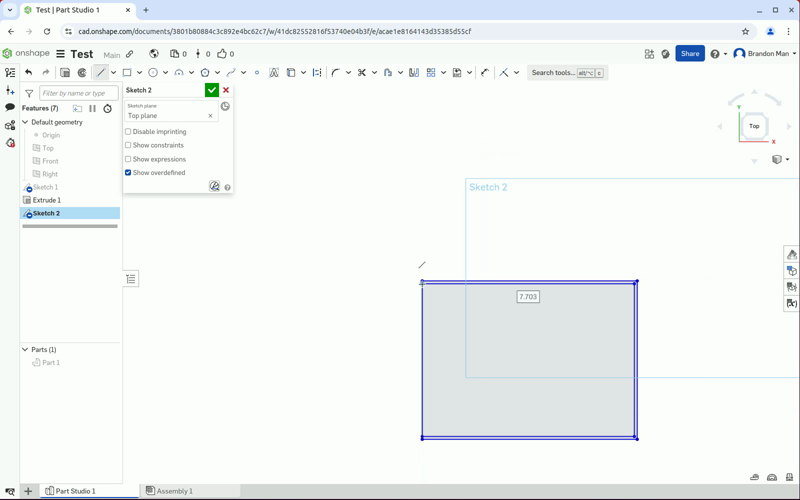
scroll(-6)
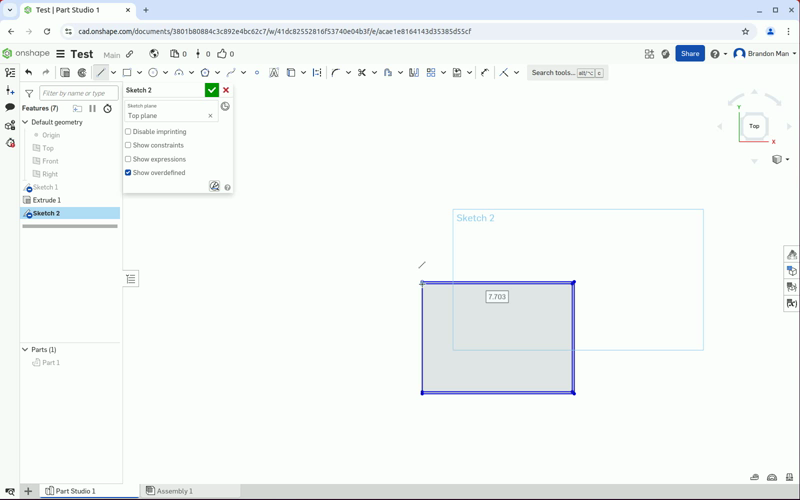
scroll(-6)
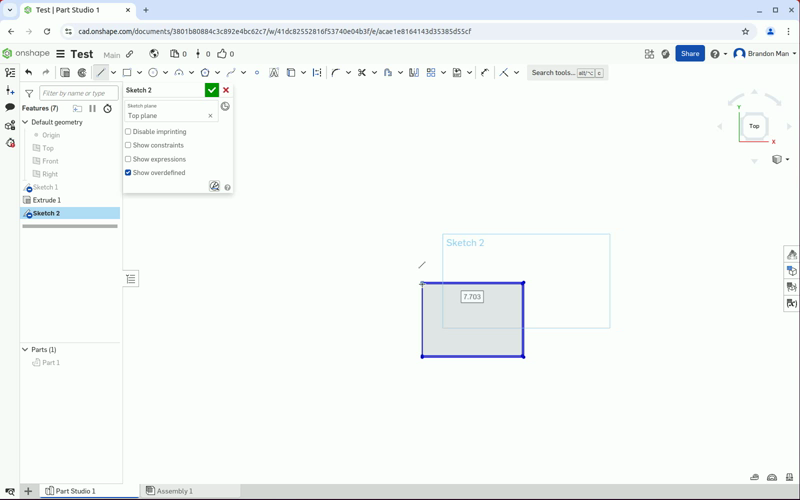
scroll(-6)
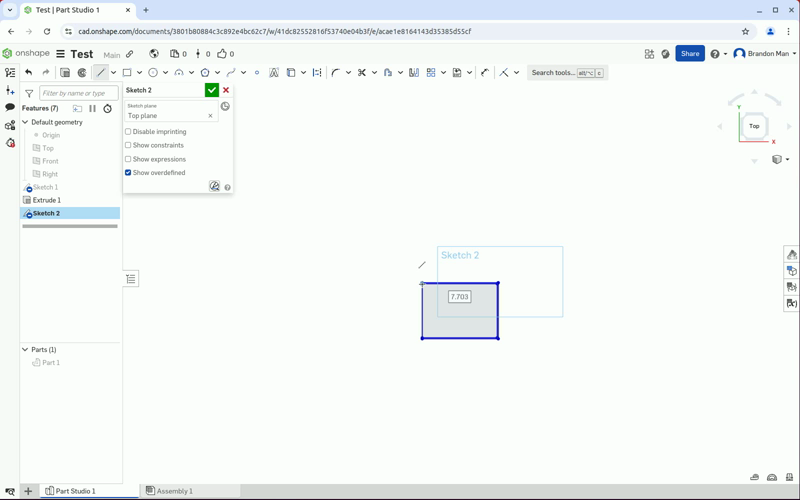
scroll(-6)
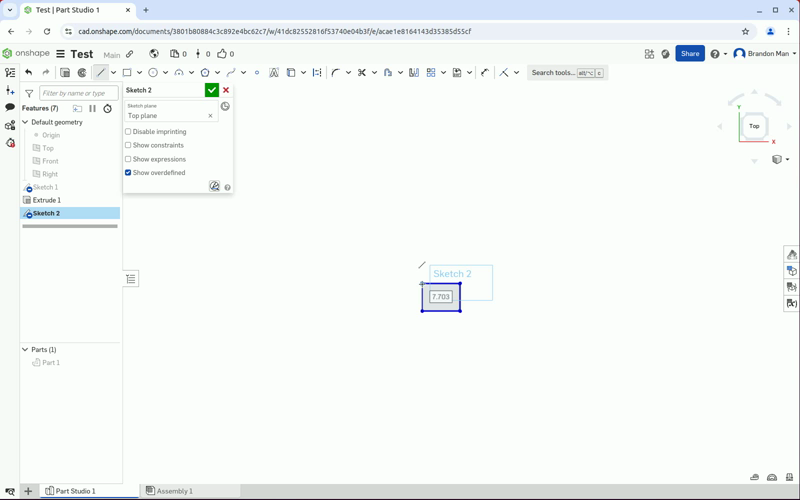
key_up(shift)
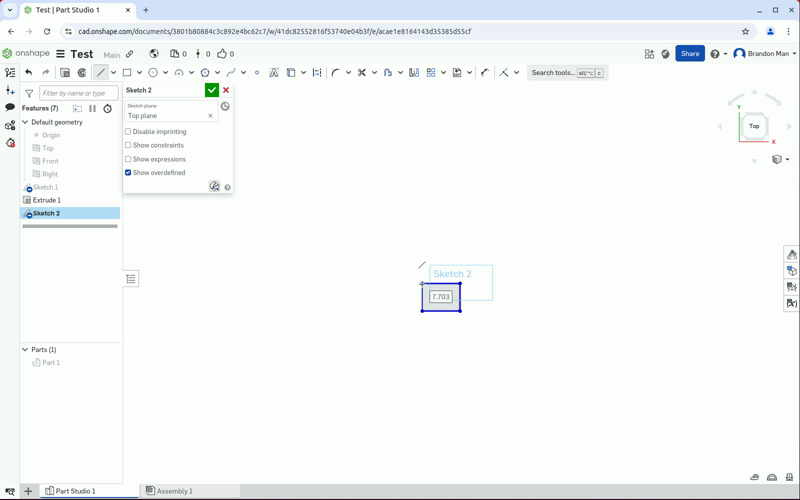
mouse_move(452, 283)
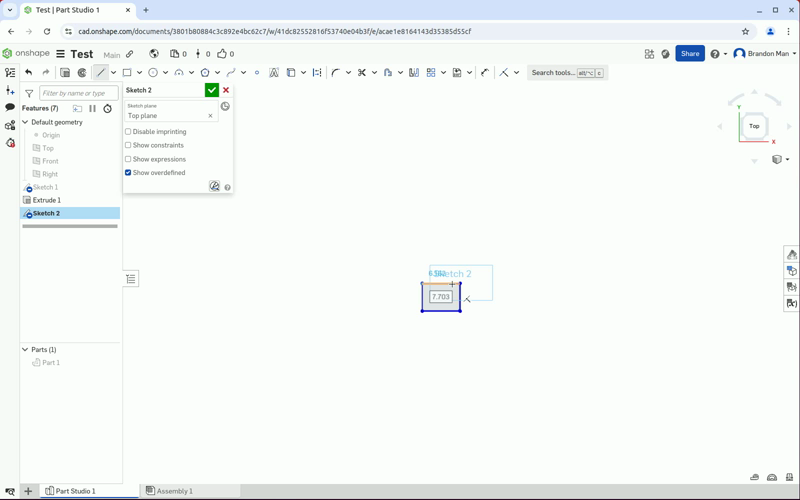
key_down(shift)
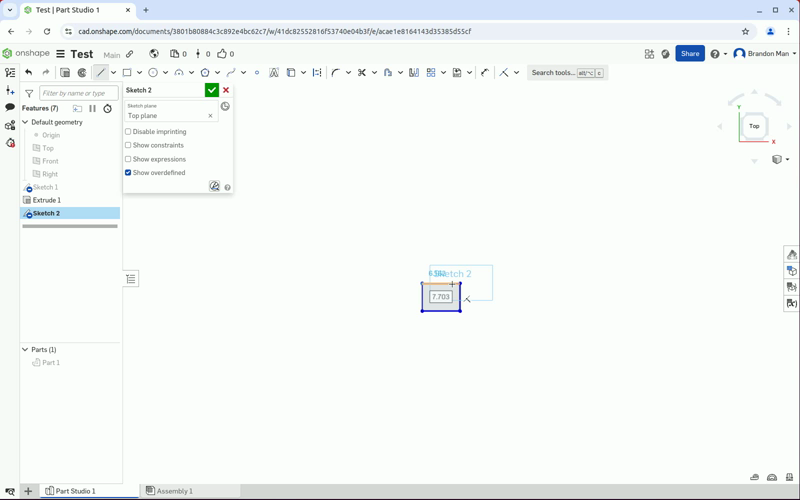
mouse_move(422, 310)
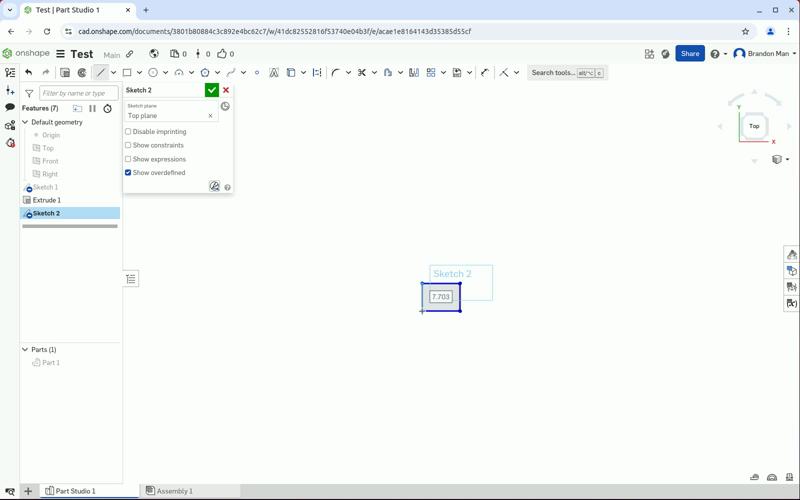
key_up(shift)
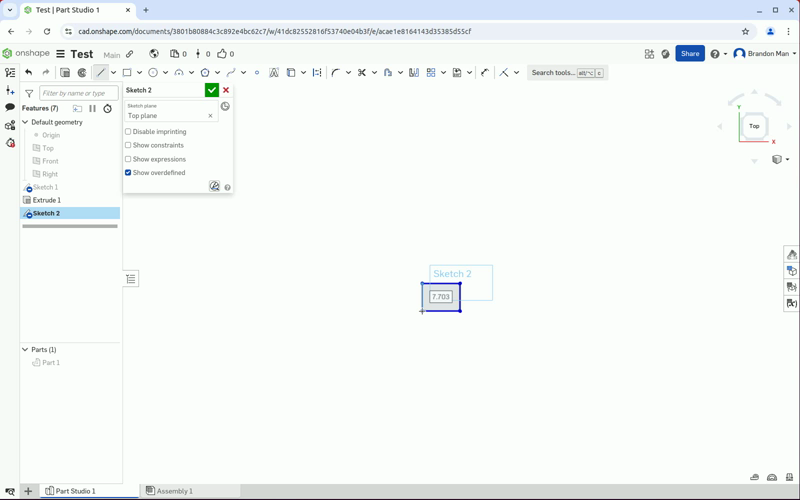
click(422, 310)
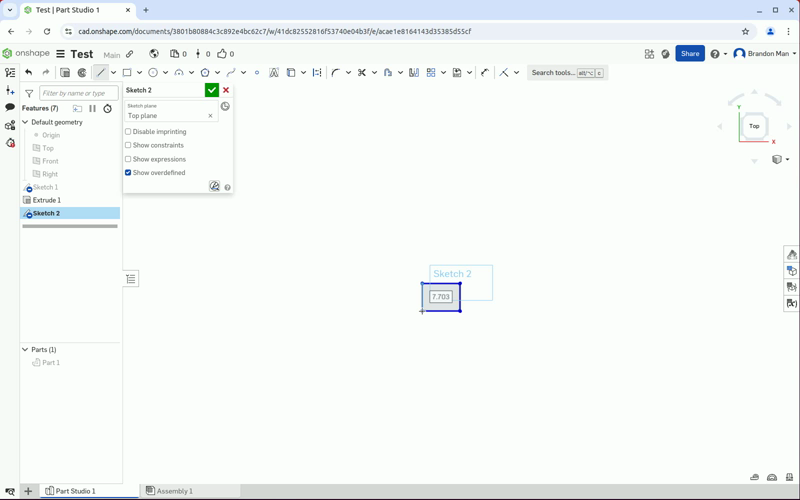
key(esc)
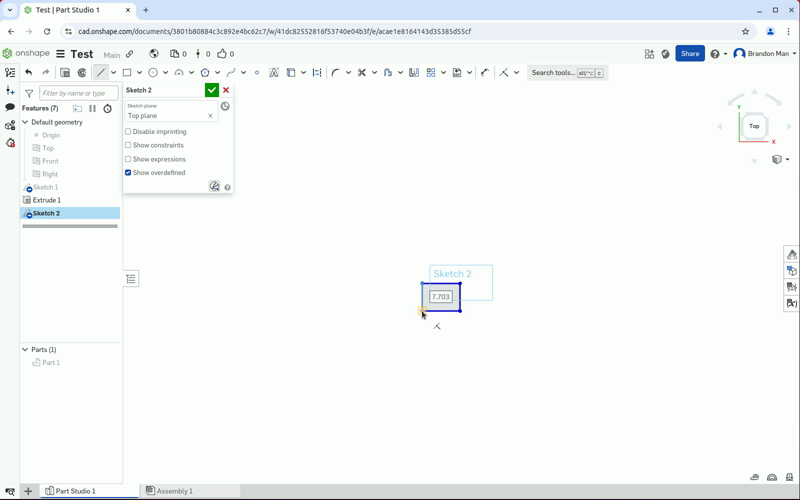
mouse_move(460, 295)
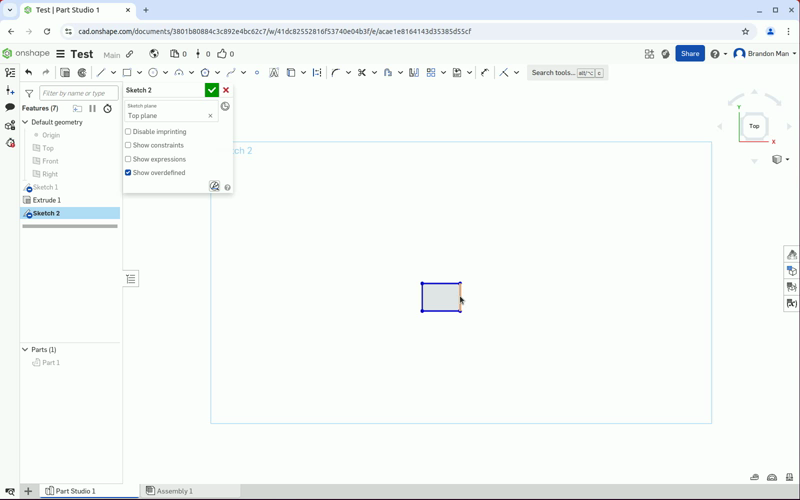
scroll(6)
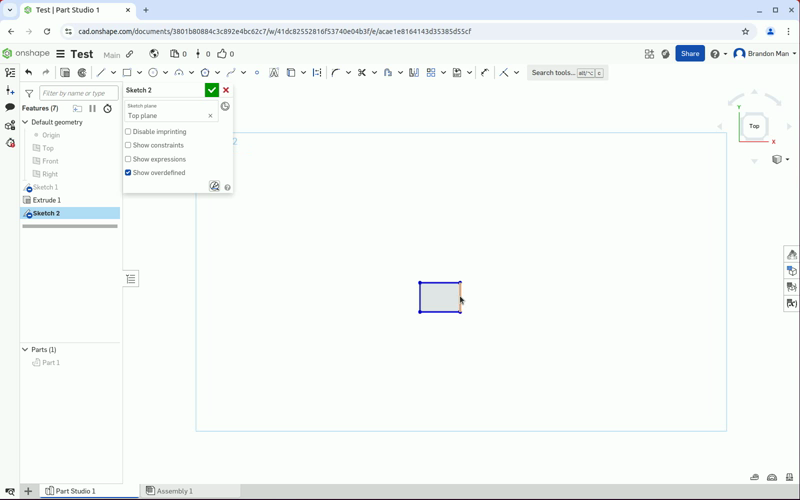
scroll(6)
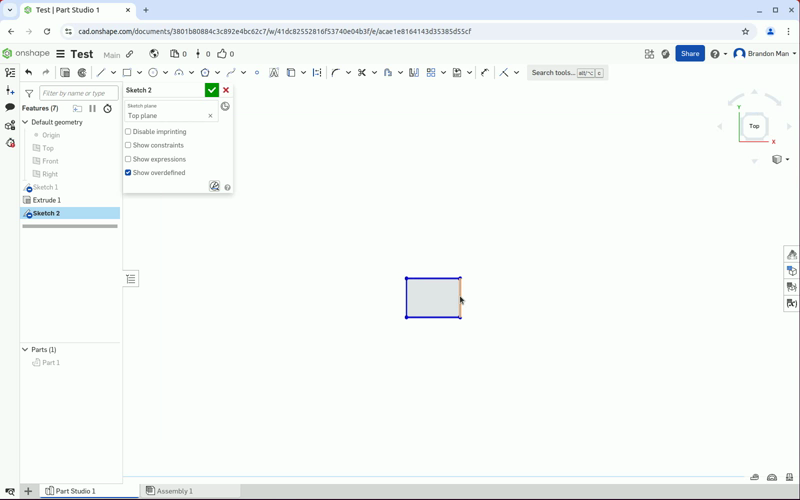
scroll(6)
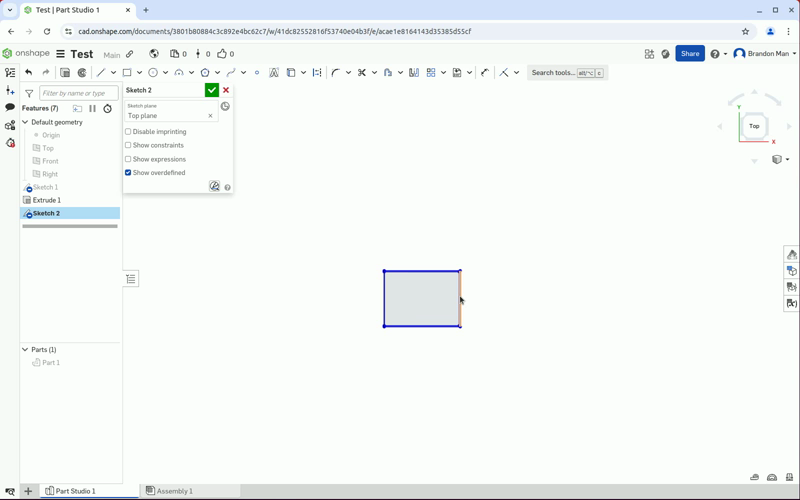
scroll(6)
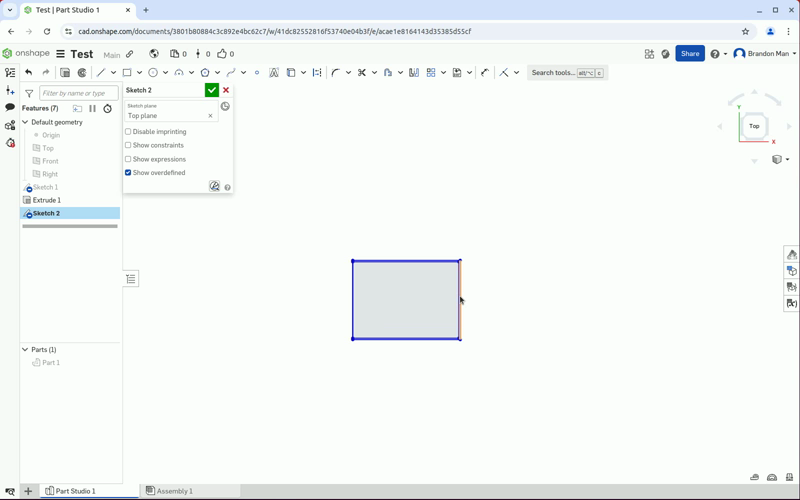
scroll(6)
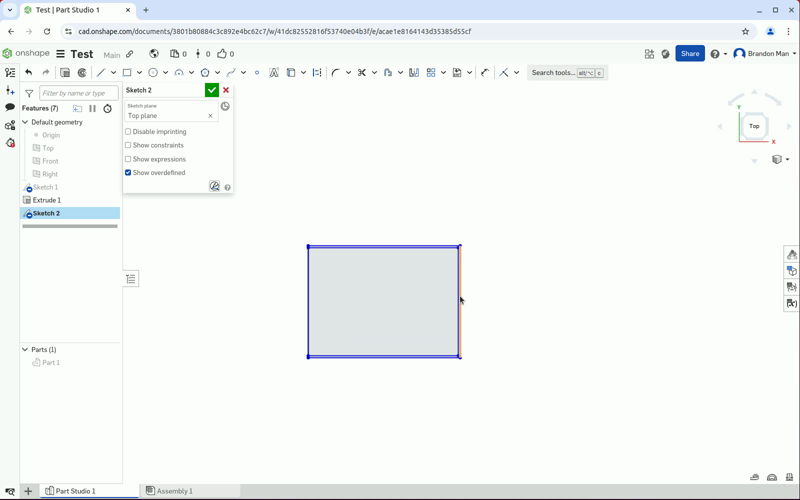
scroll(6)
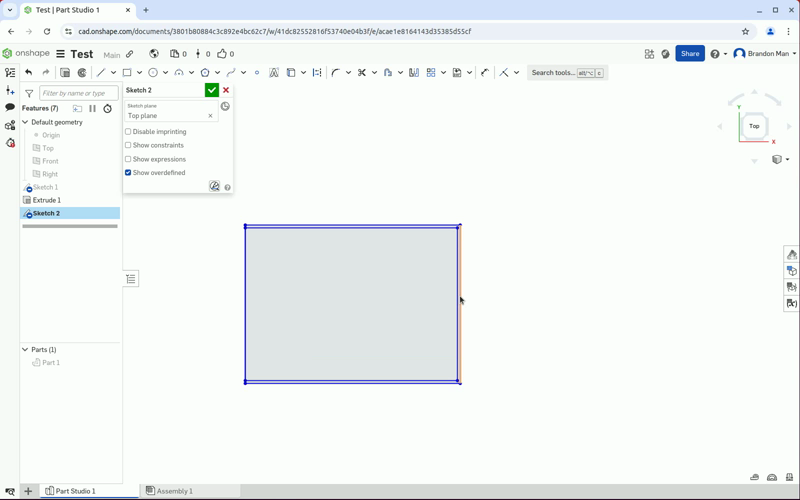
scroll(6)
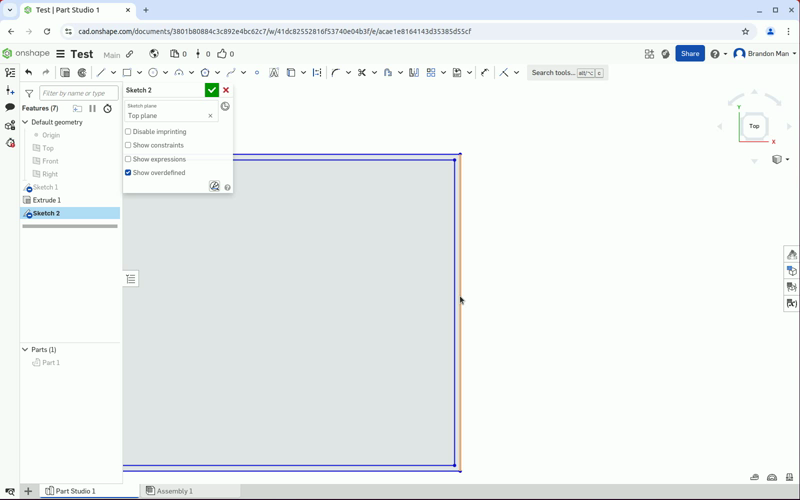
click(460, 295)
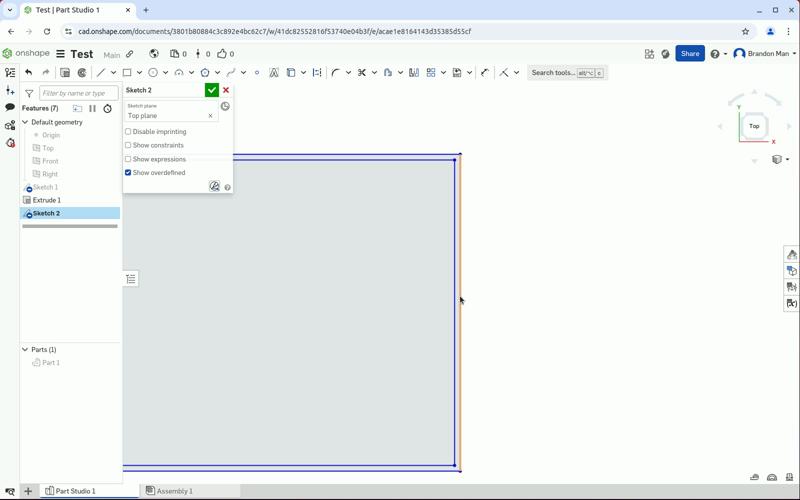
scroll(-6)
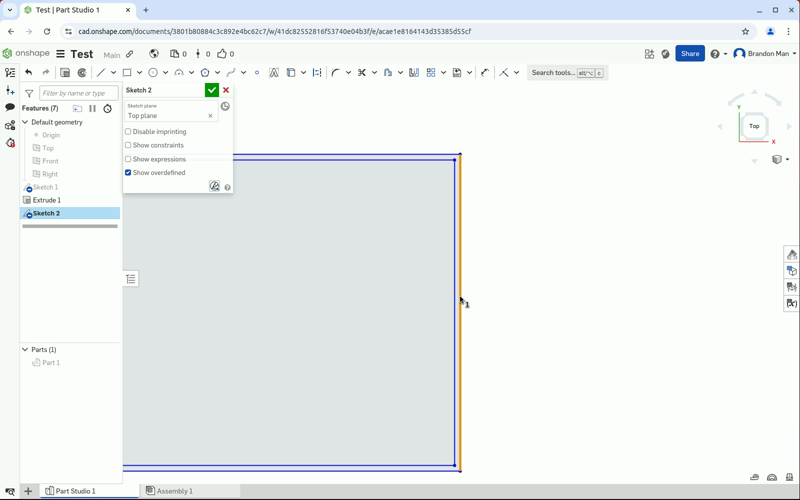
scroll(-6)
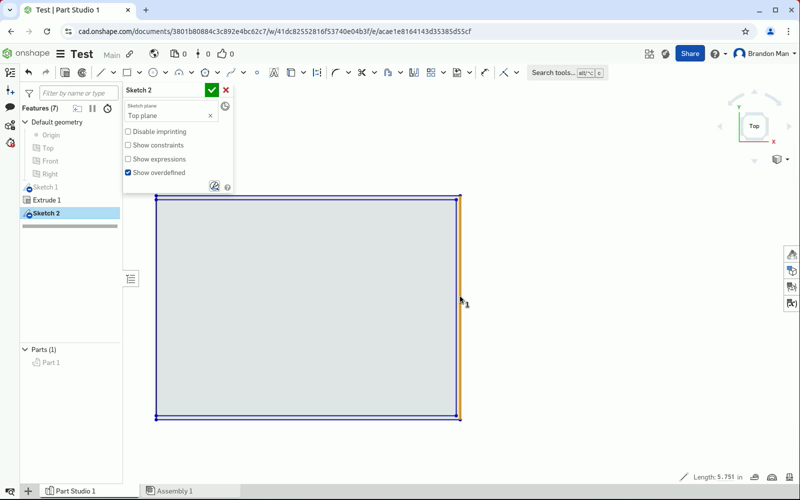
scroll(-6)
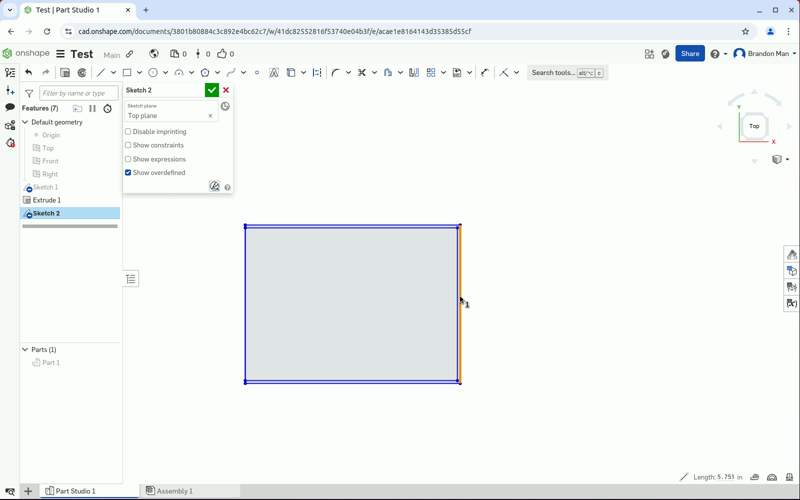
scroll(-6)
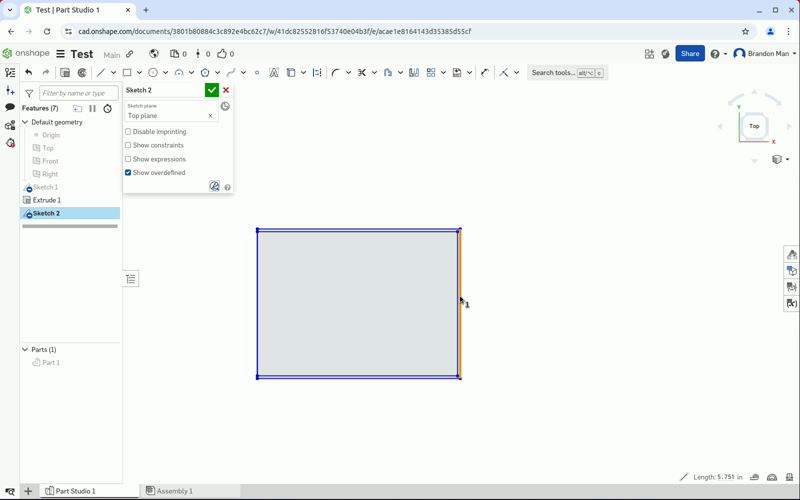
scroll(-6)
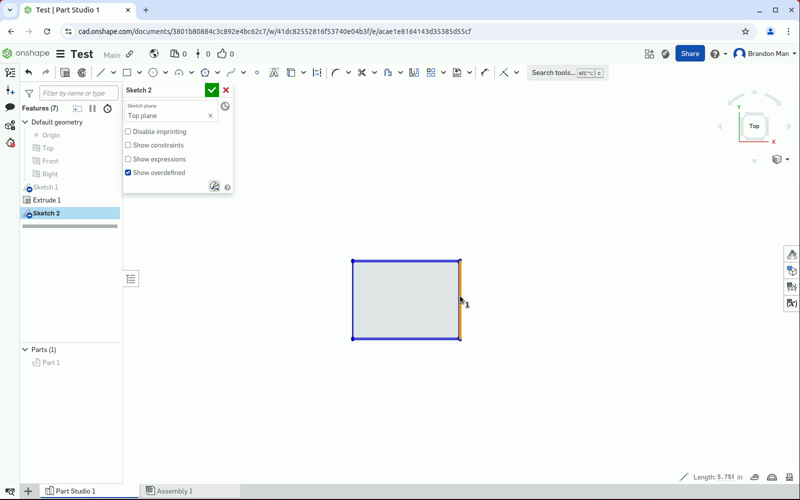
scroll(-6)
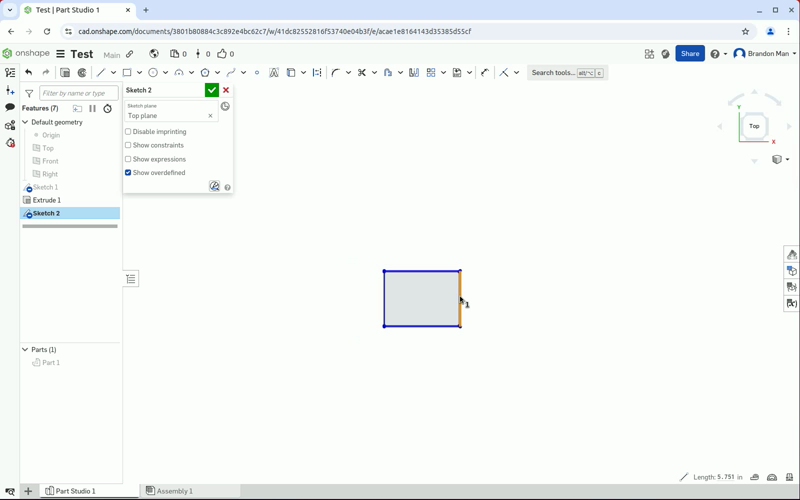
scroll(-6)
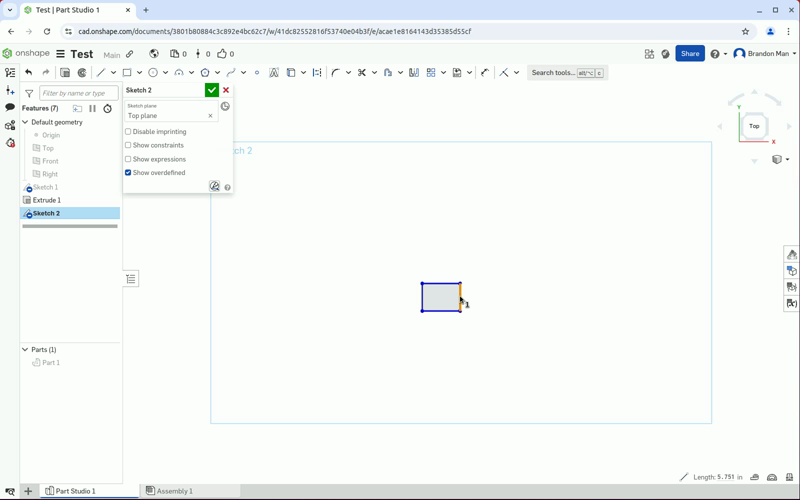
mouse_move(73, 352)
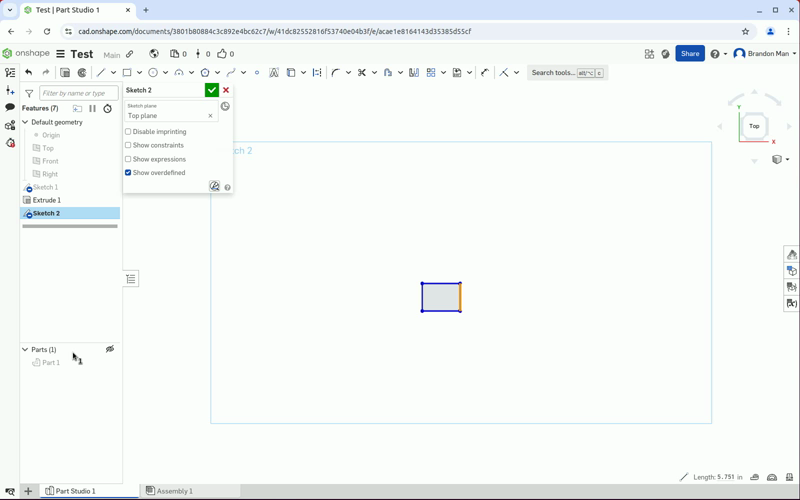
key(shift+y)
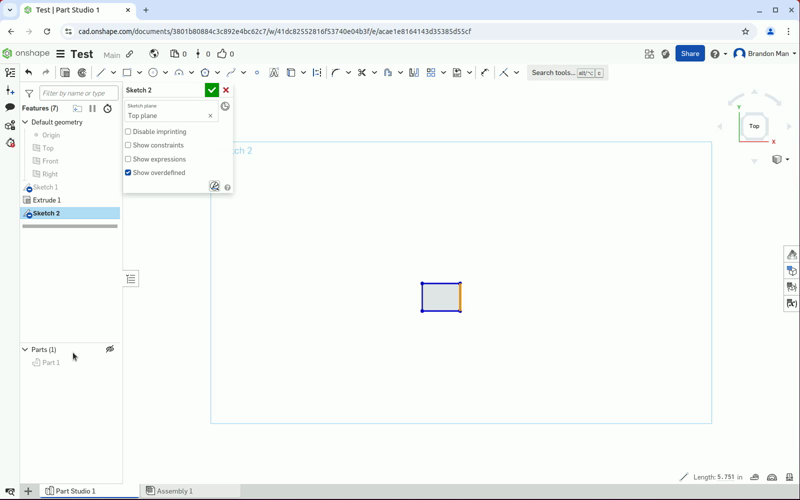
key(shift+e)
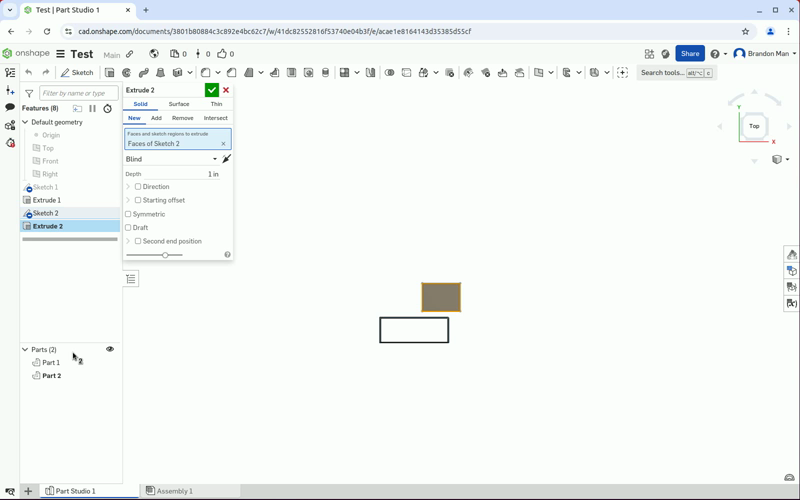
mouse_move(143, 106)
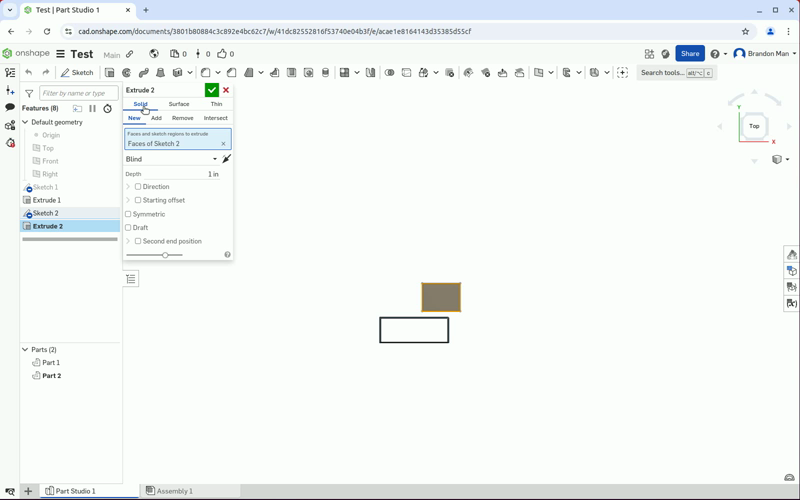
click(143, 106)
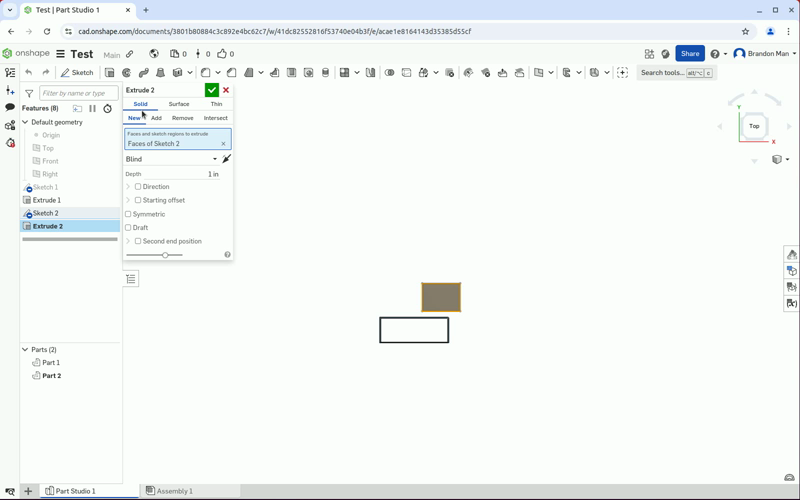
mouse_move(137, 120)
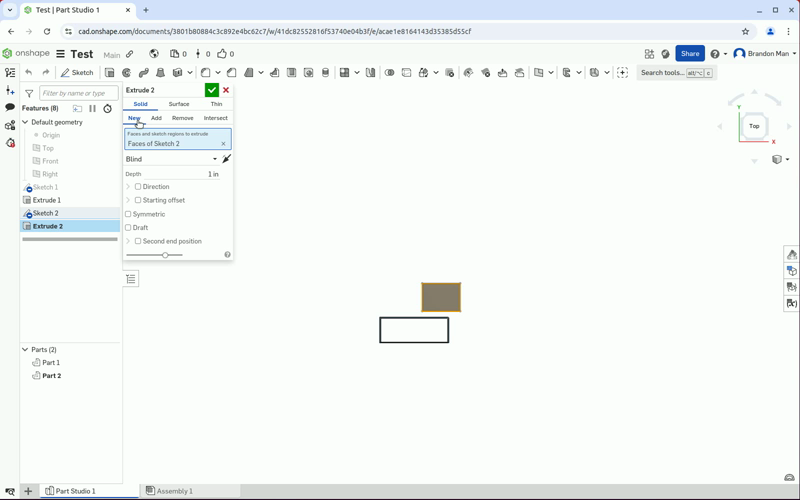
click(137, 120)
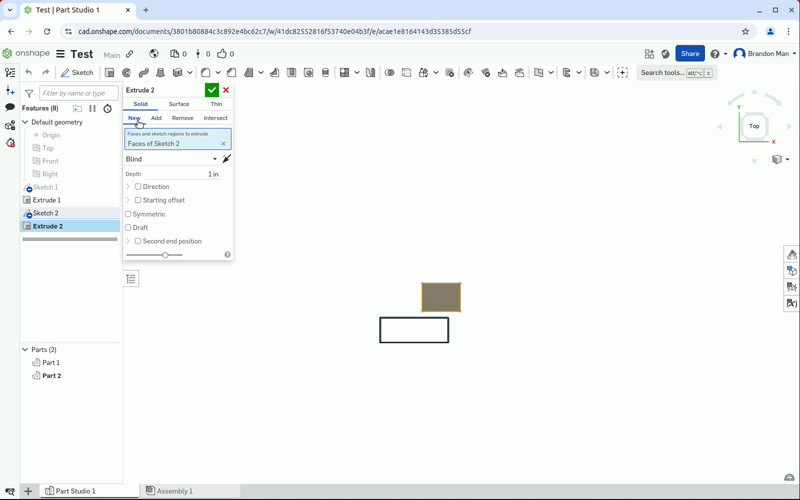
key(tab, 4)
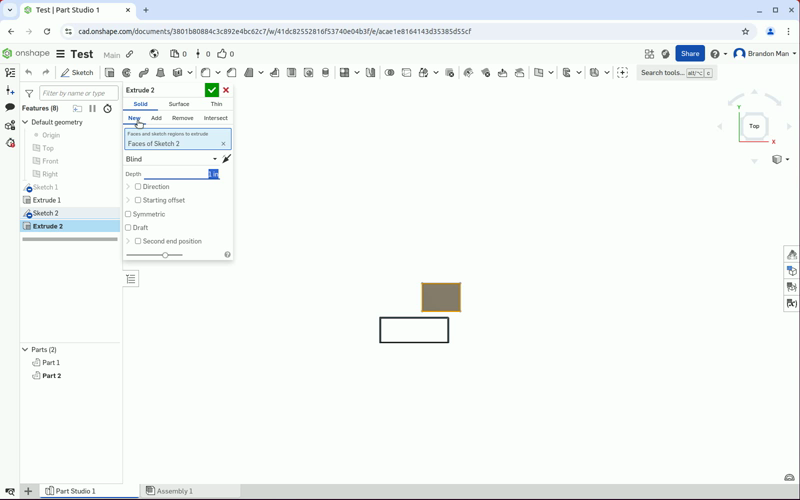
text(1.926)
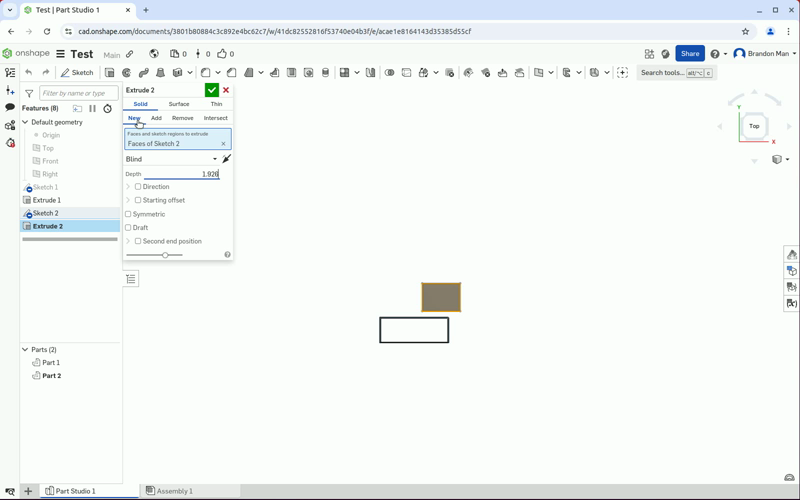
key(enter)
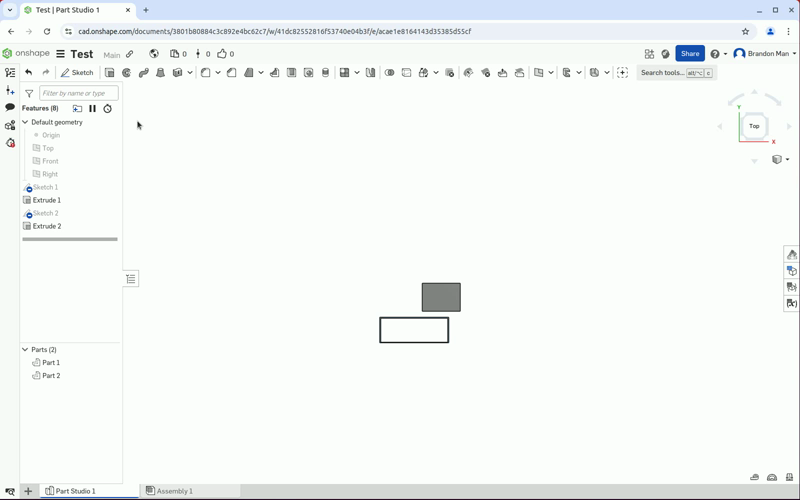
key(shift+h)
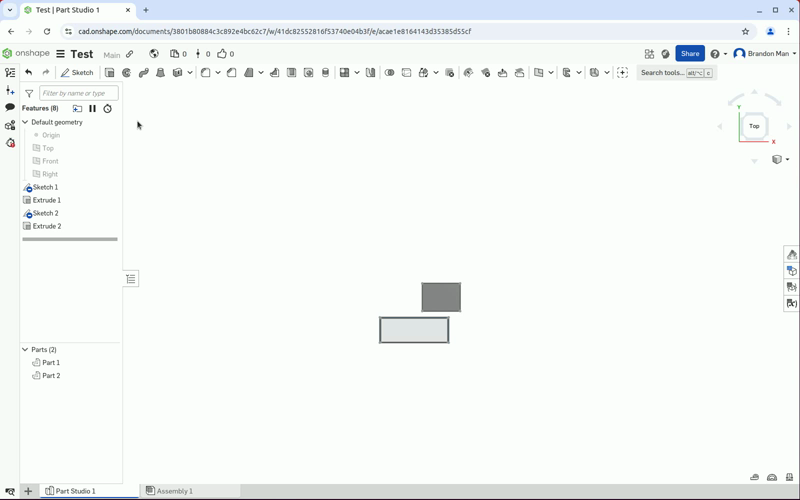
key(shift+h)
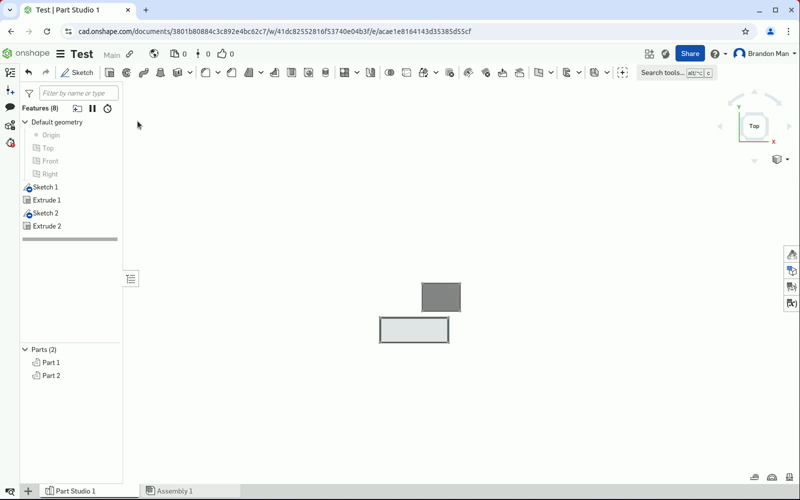
key(shift+7)
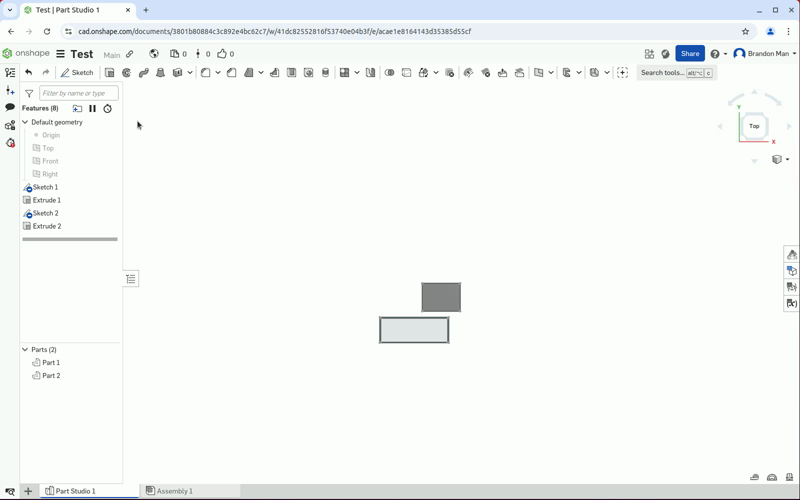
key(up, 3)
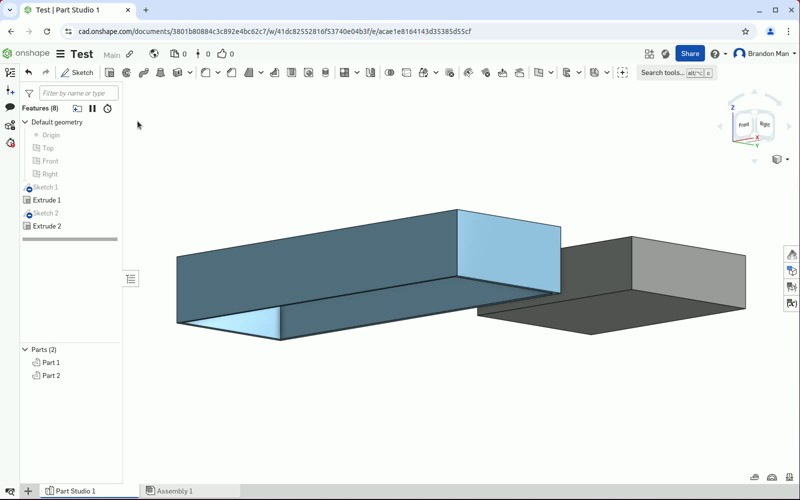
key(left, 3)
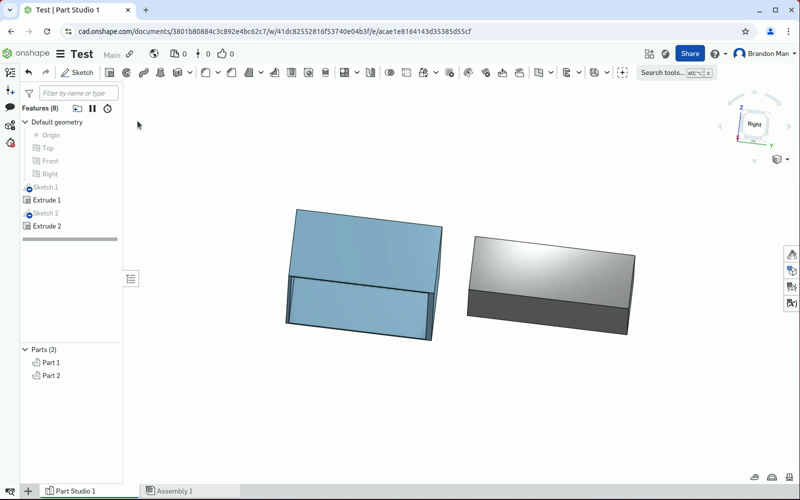
key(right, 3)
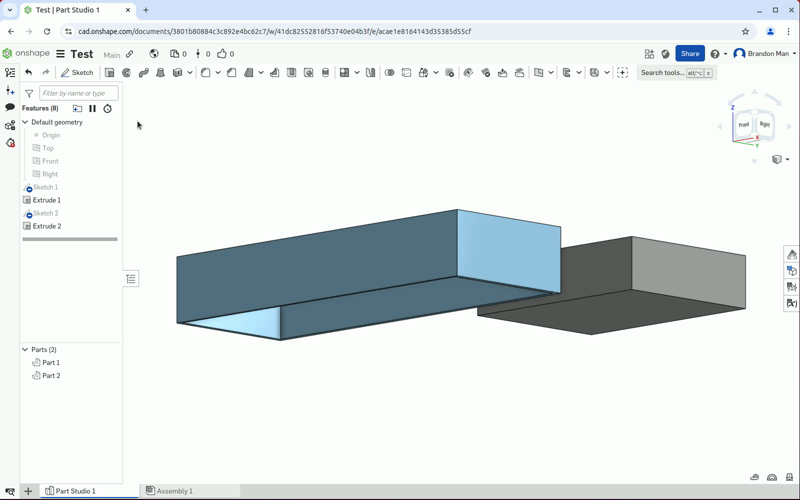
key(down, 3)
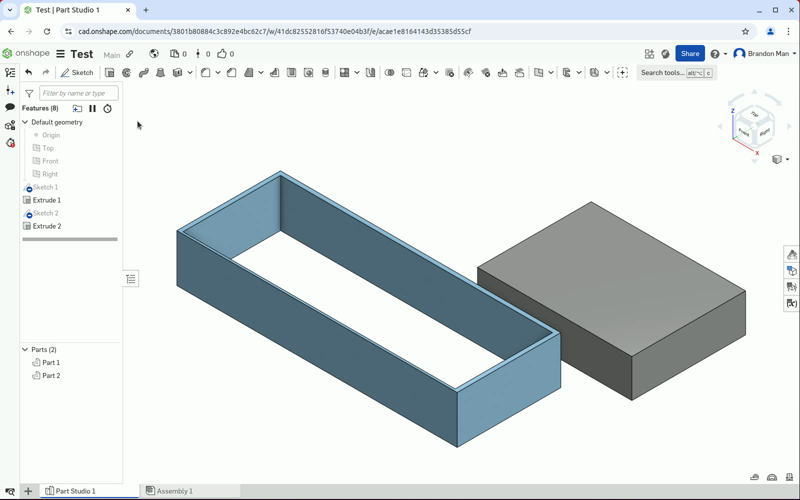
mouse_move(73, 189)
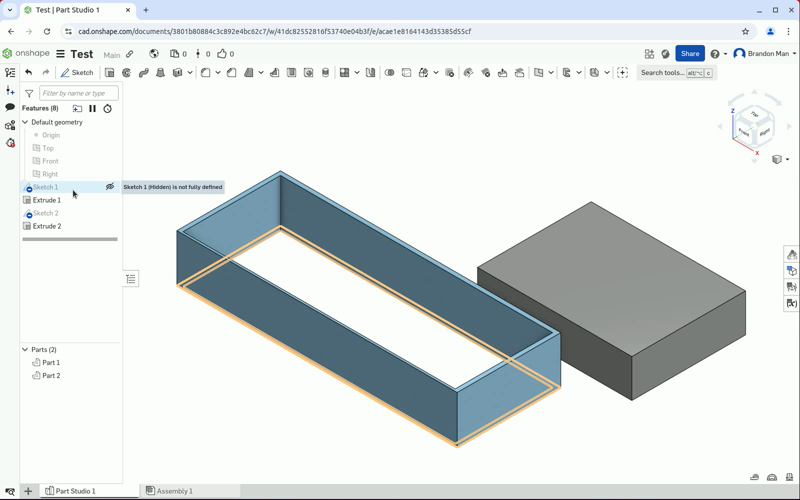
click(73, 189)